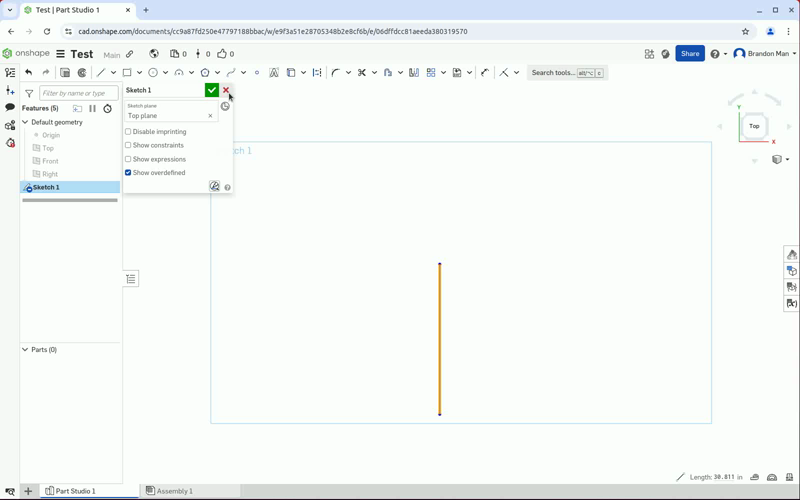
key(shift+h)
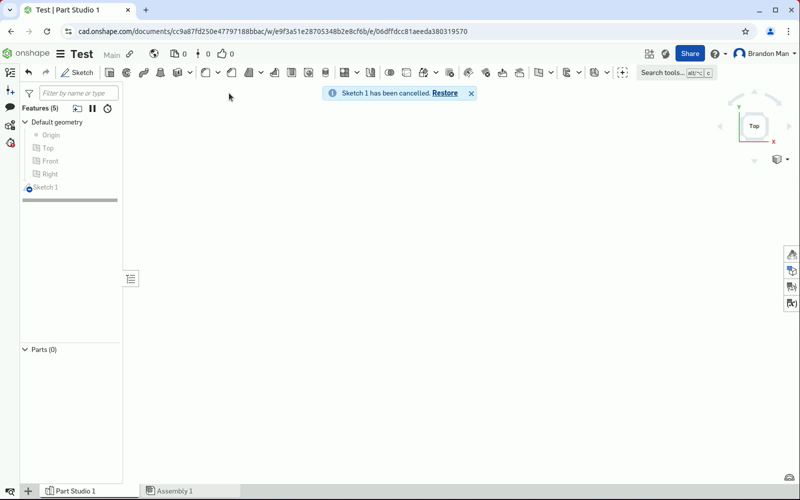
mouse_move(73, 352)
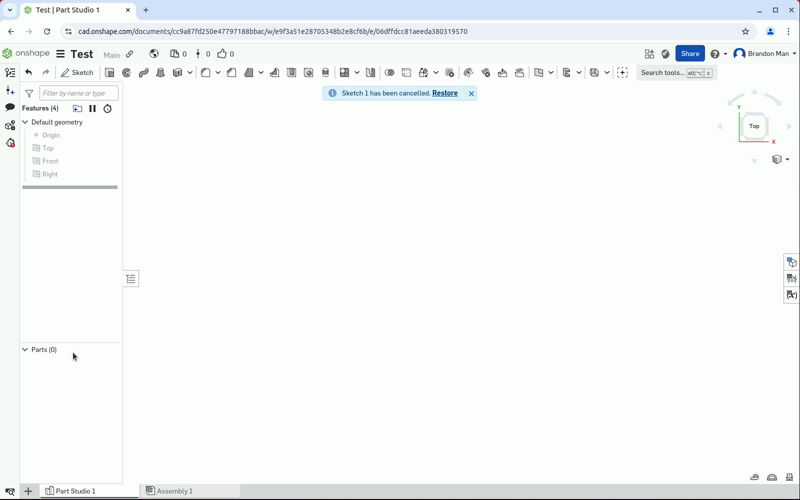
key(y)
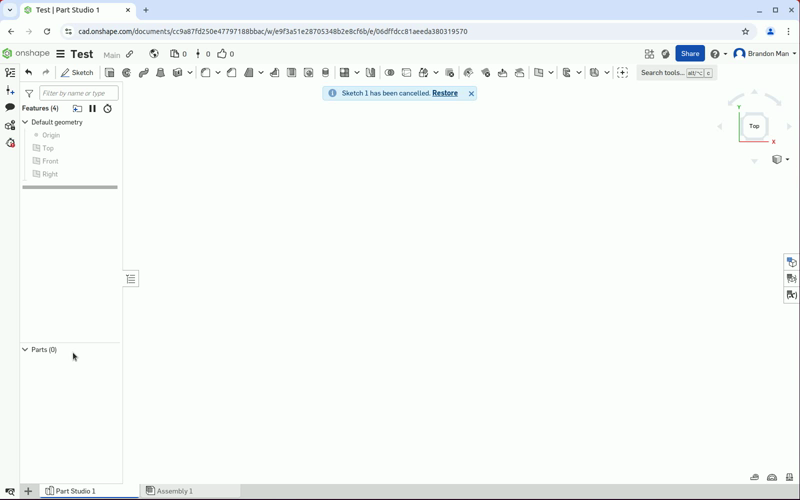
key(shift+p)
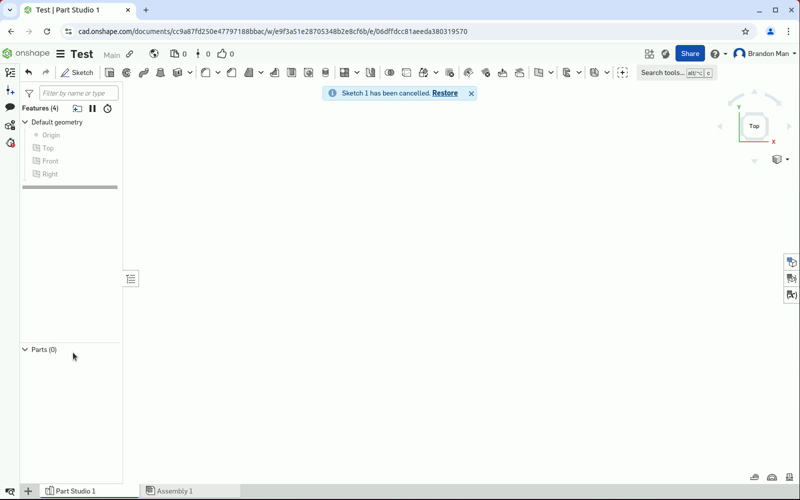
key(space)
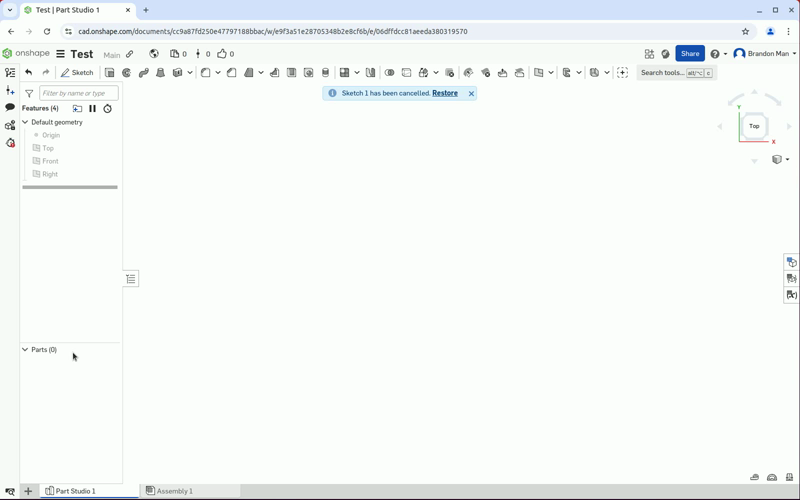
key_down(shift)
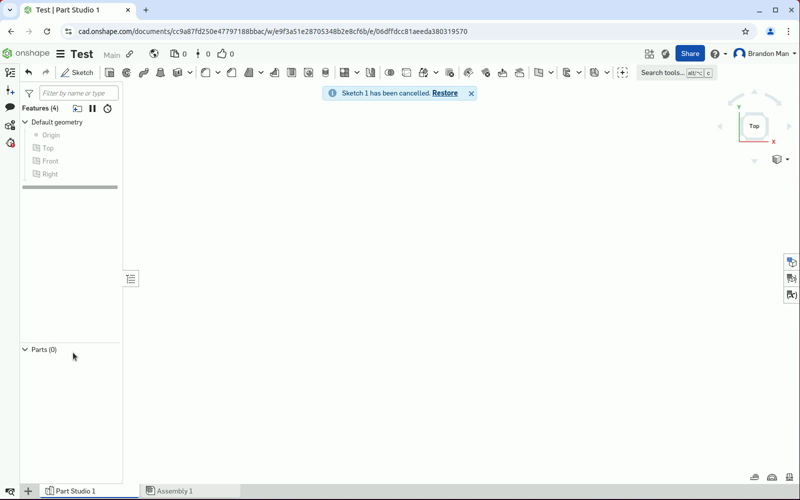
key(up)
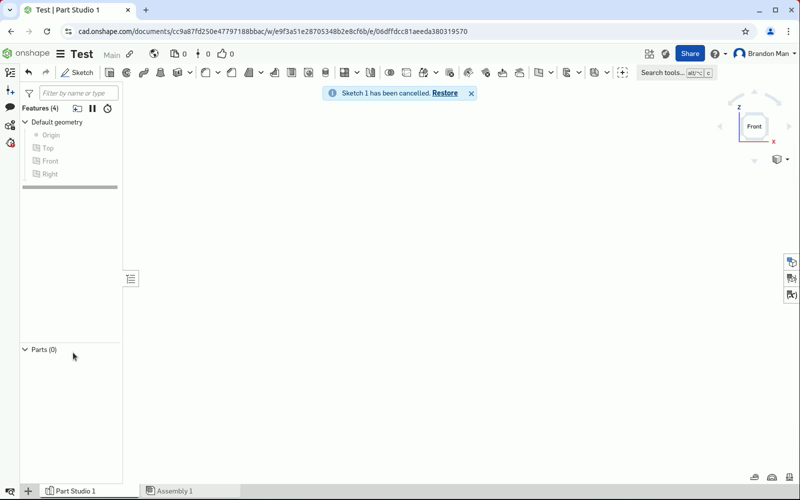
key_up(shift)
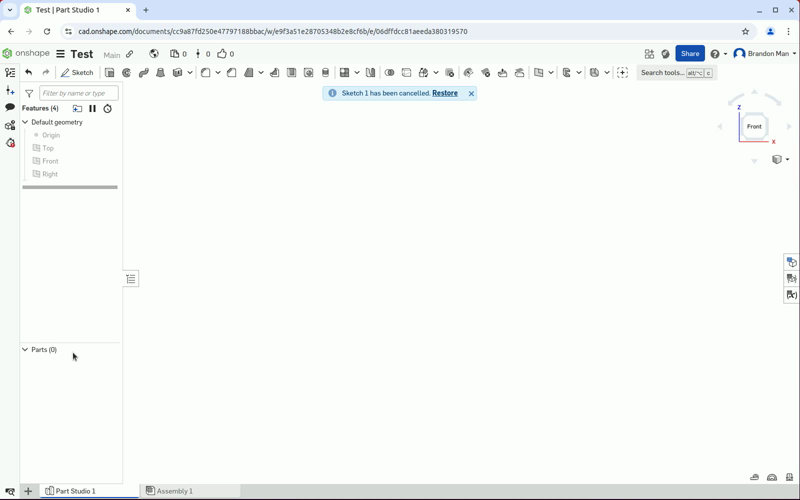
mouse_move(73, 352)
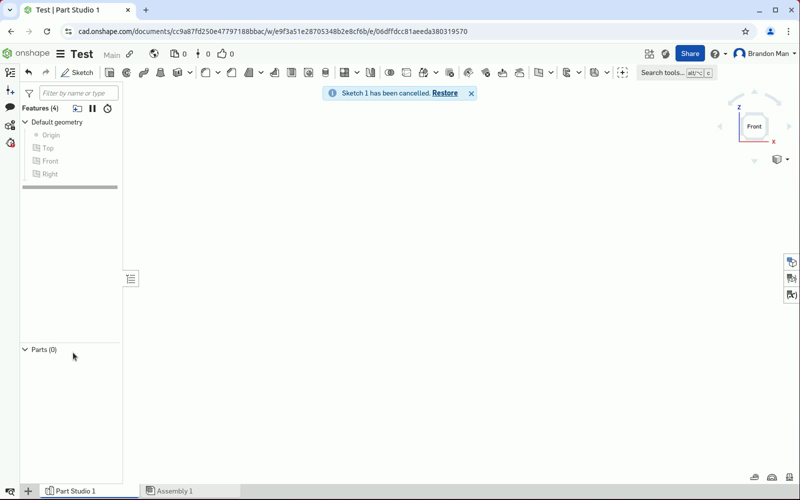
key(shift+y)
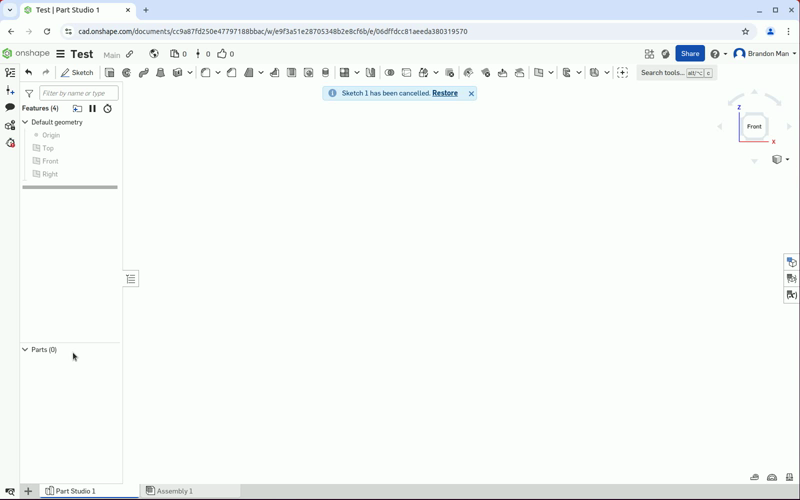
key(shift+s)
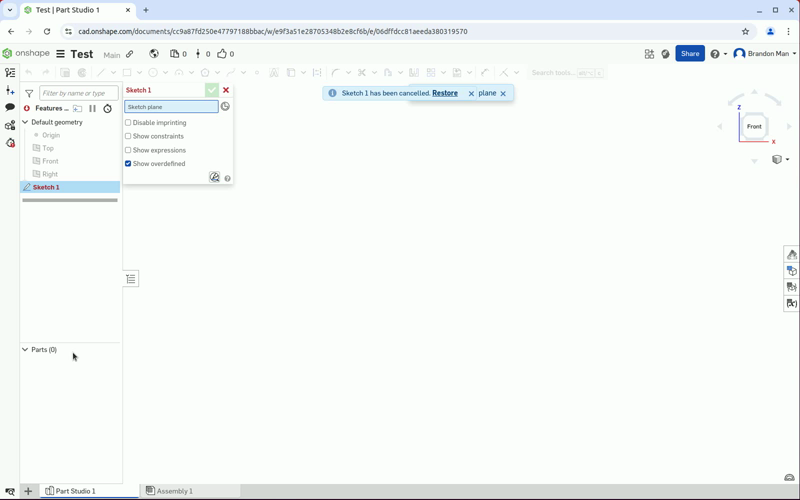
mouse_move(73, 163)
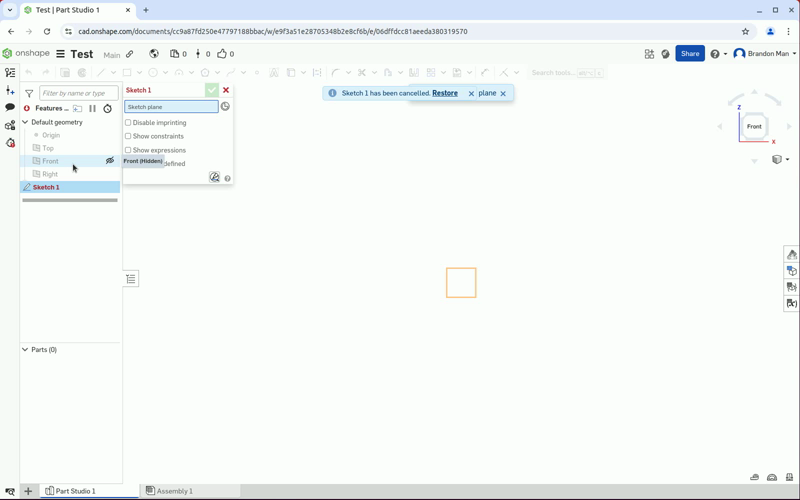
click(73, 163)
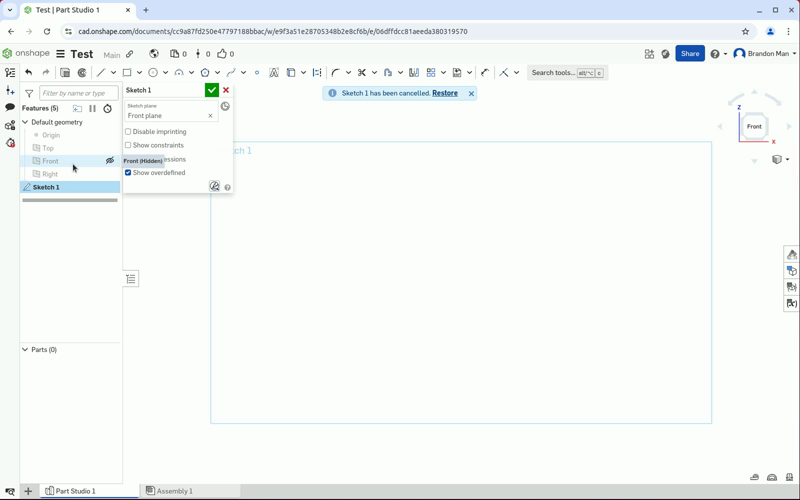
mouse_move(73, 352)
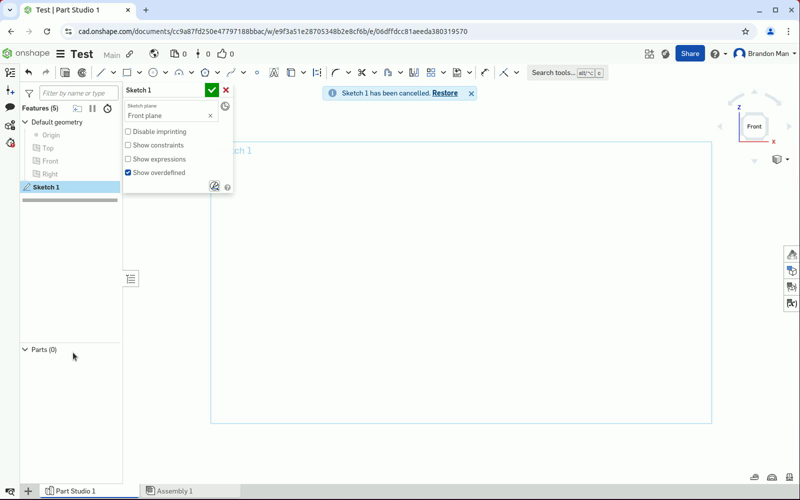
key(y)
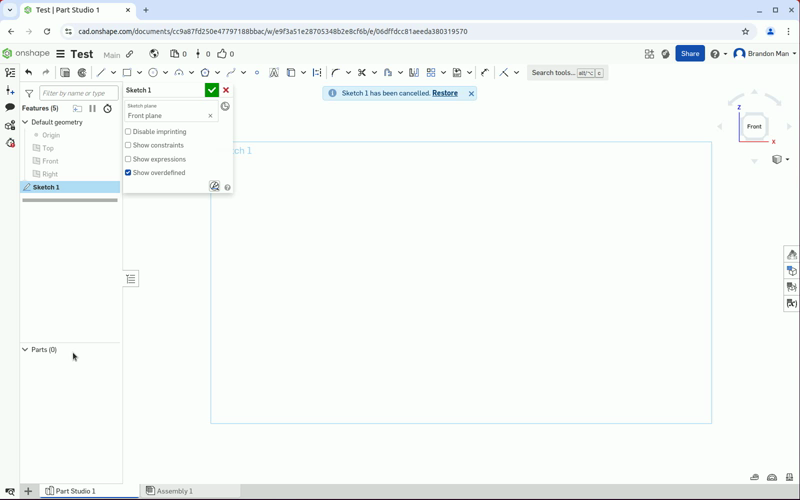
key(l)
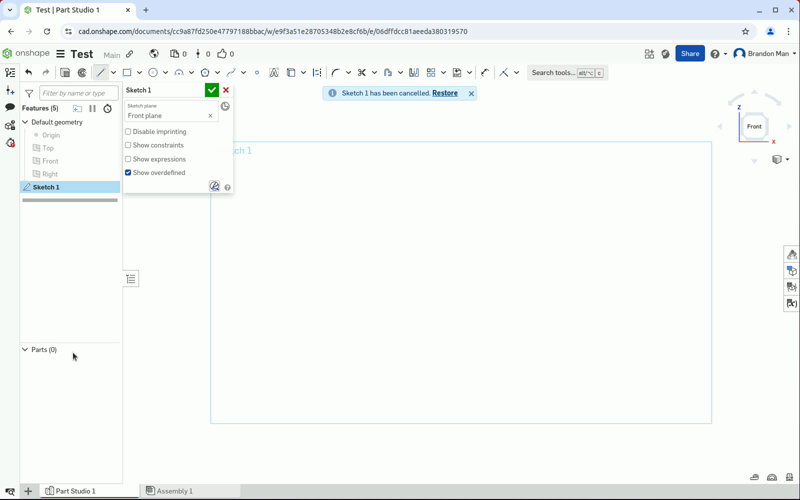
key_down(shift)
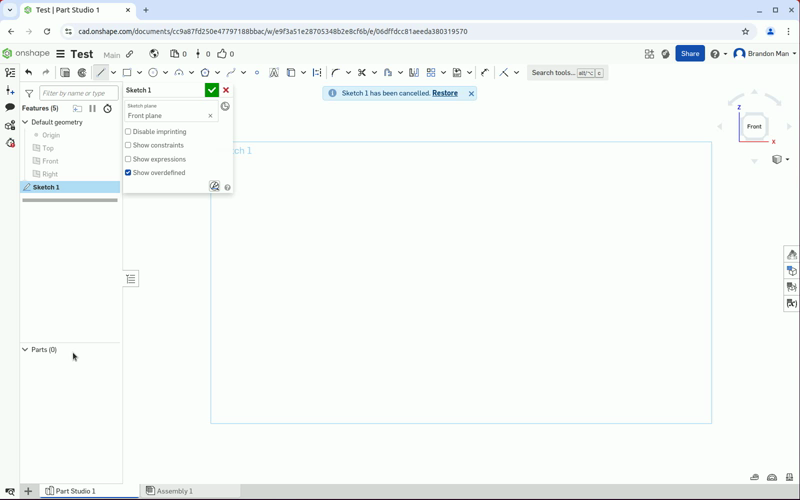
mouse_move(460, 282)
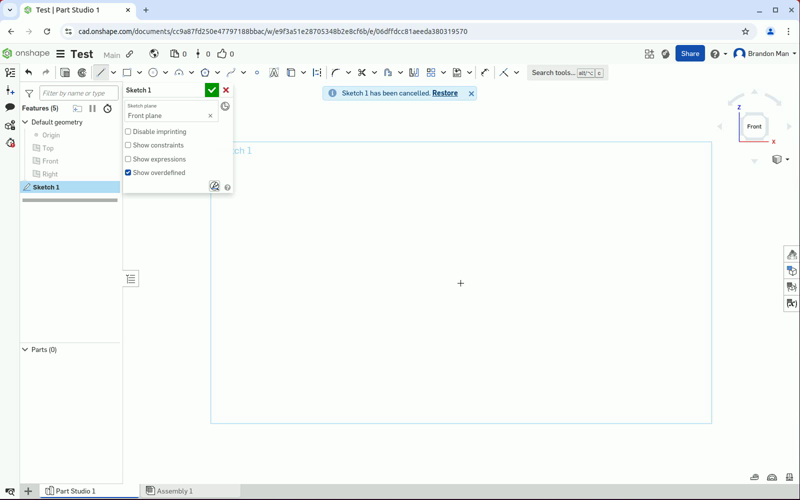
click(460, 282)
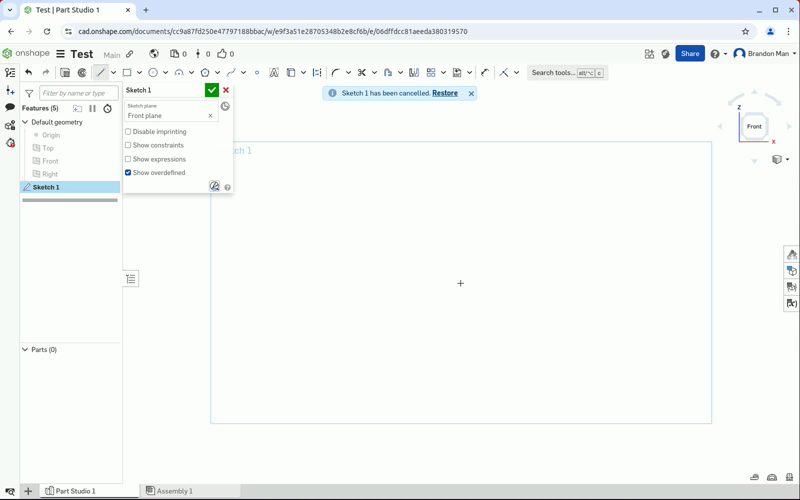
key_up(shift)
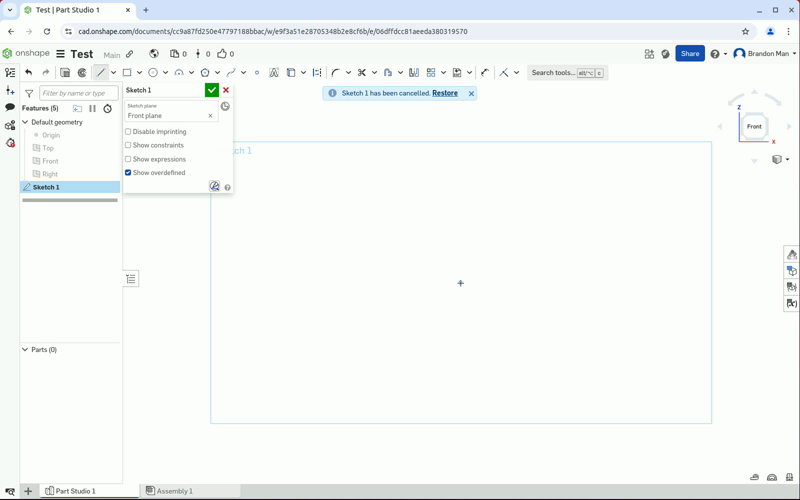
key_down(shift)
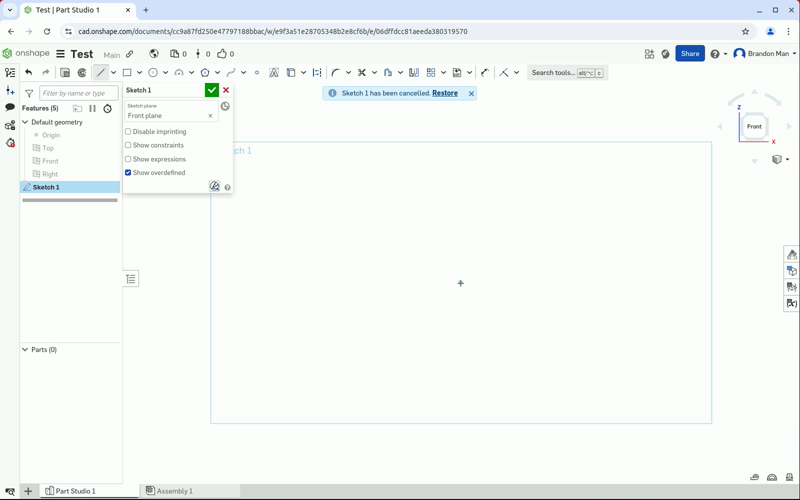
mouse_move(551, 282)
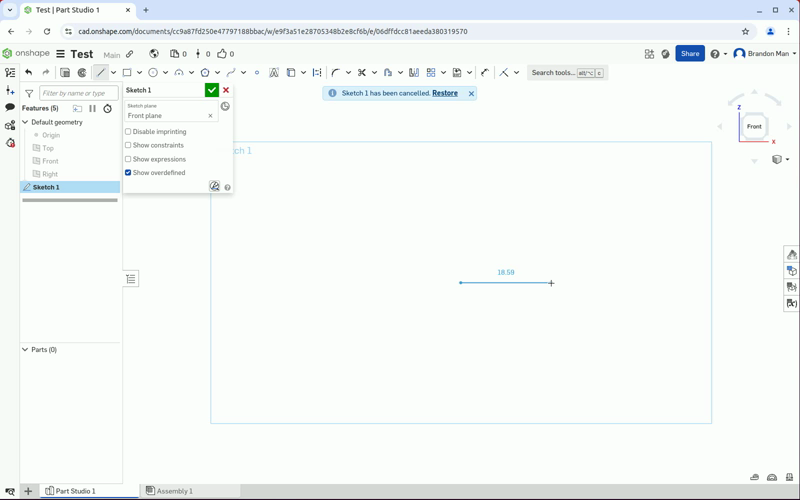
click(551, 282)
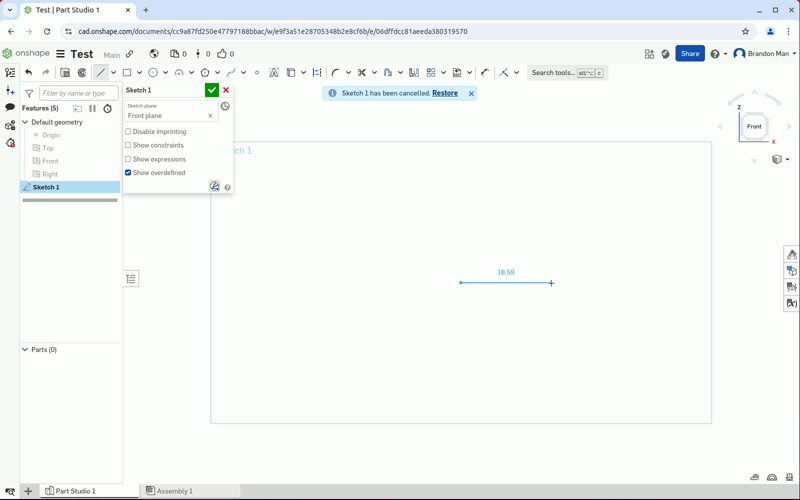
key_up(shift)
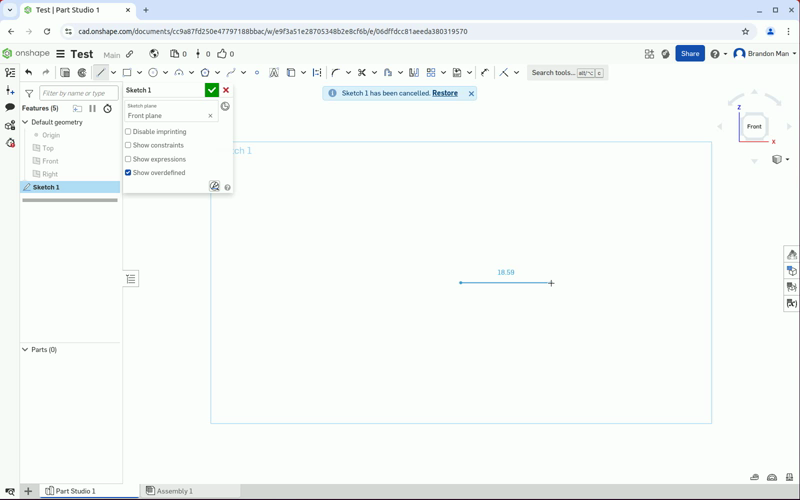
key_down(shift)
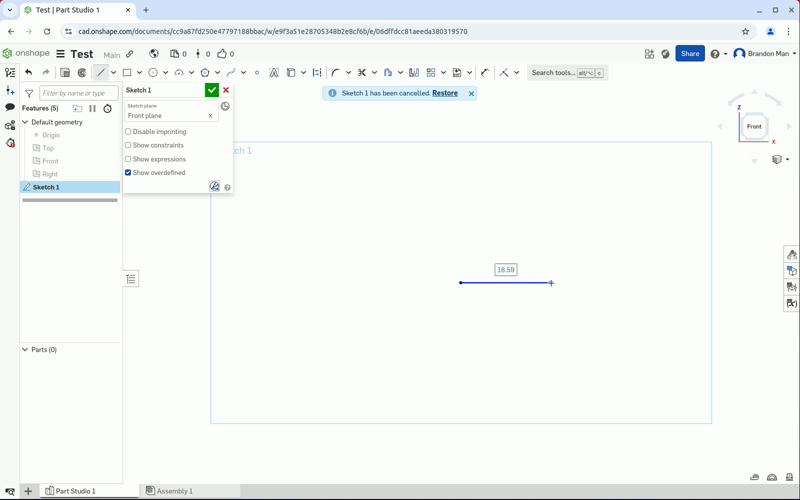
mouse_move(581, 282)
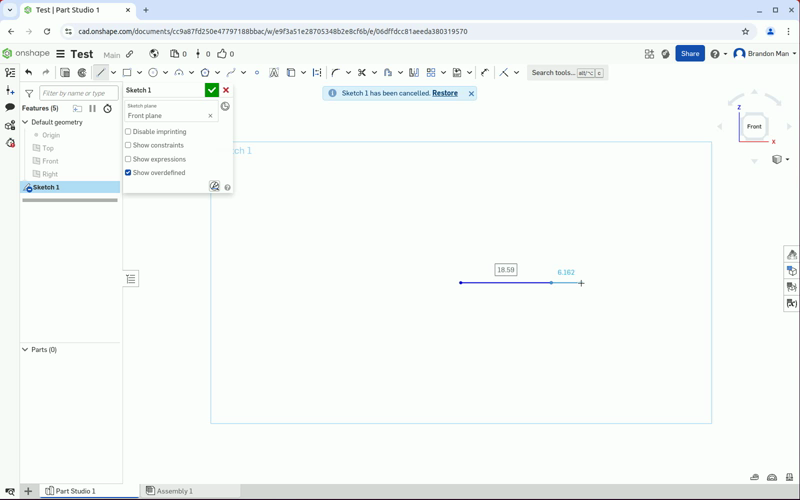
mouse_move(551, 271)
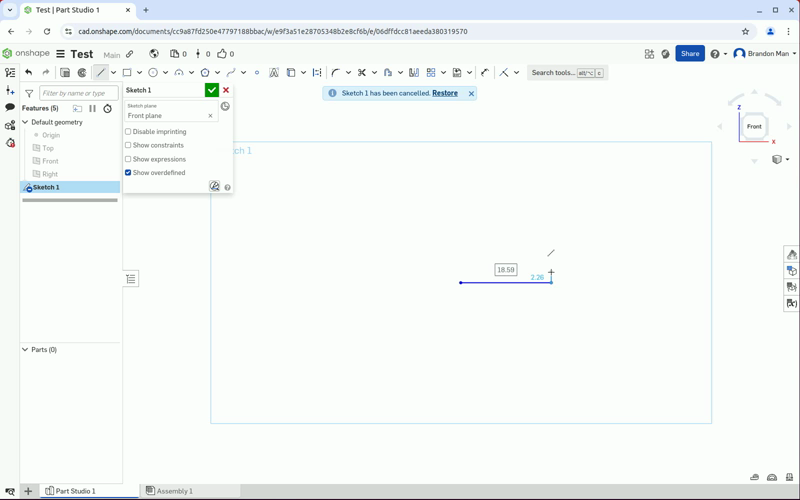
click(551, 271)
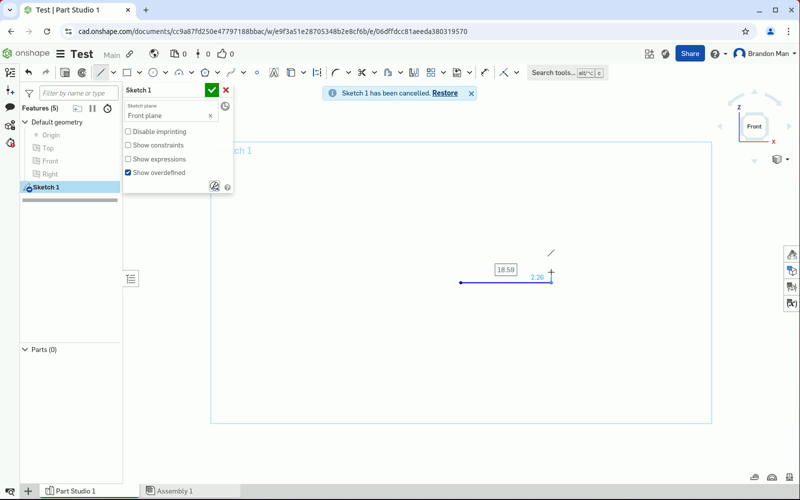
key_up(shift)
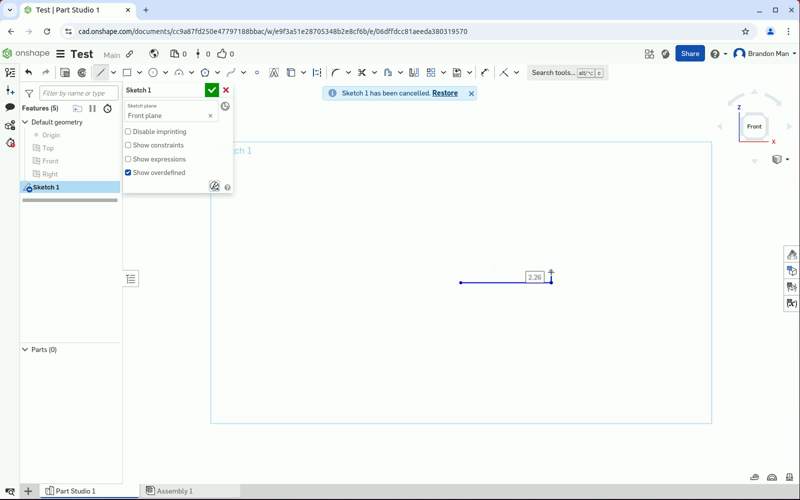
key_down(shift)
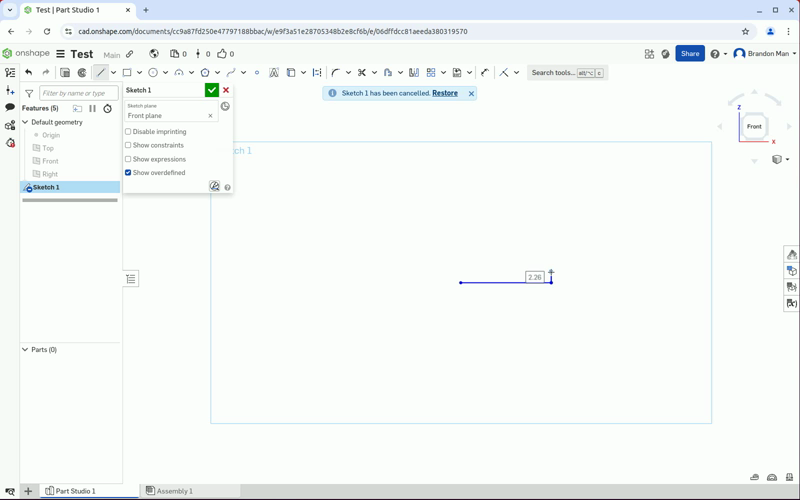
mouse_move(460, 271)
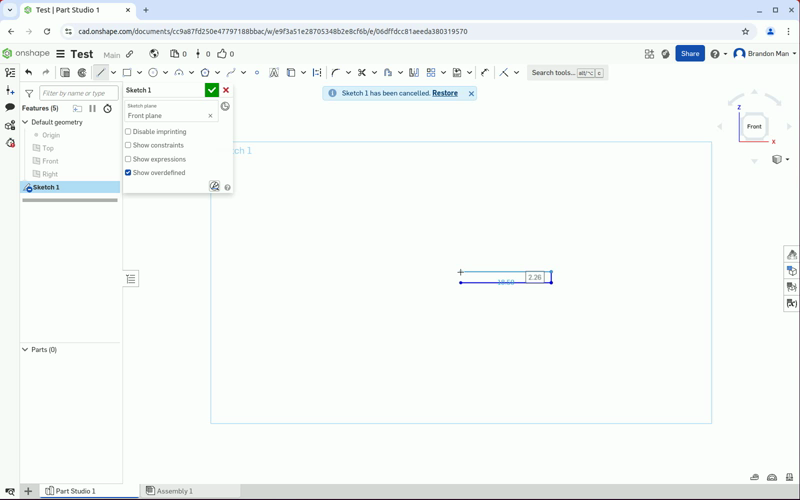
click(460, 271)
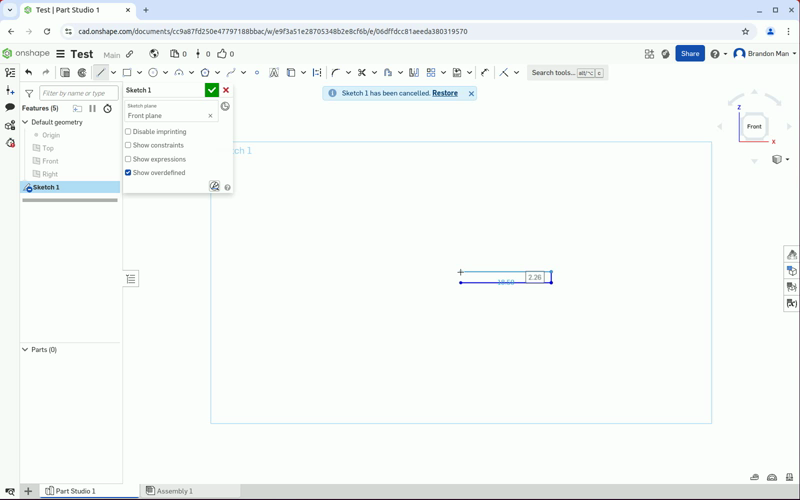
key_up(shift)
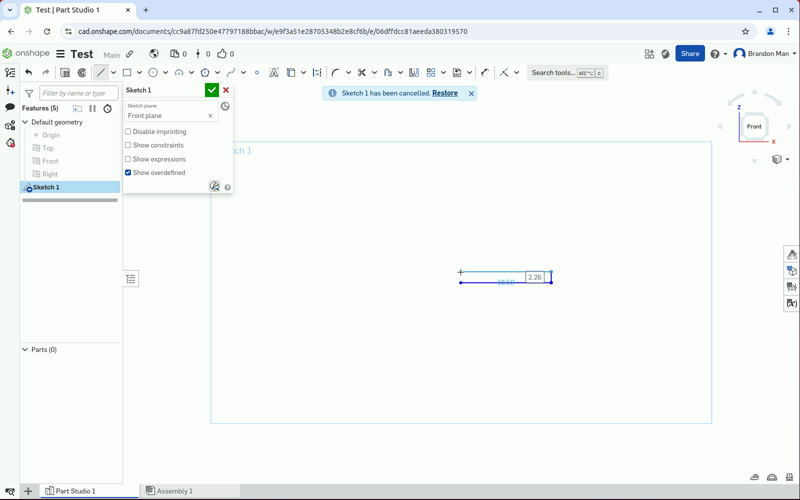
mouse_move(490, 271)
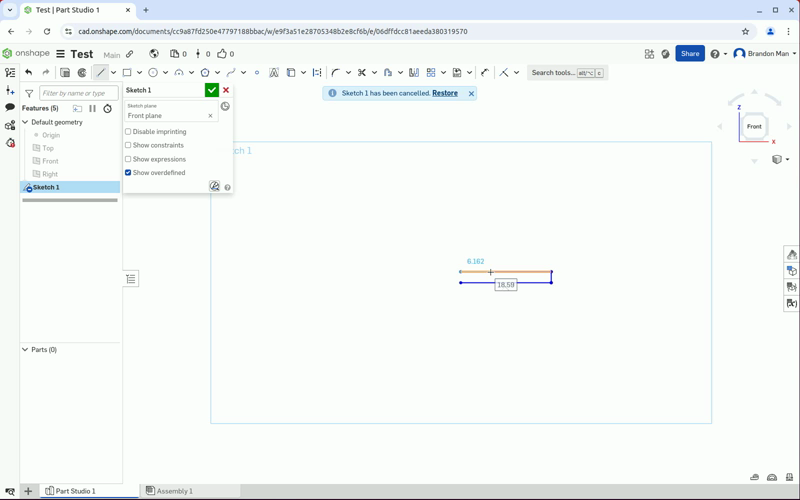
key_down(shift)
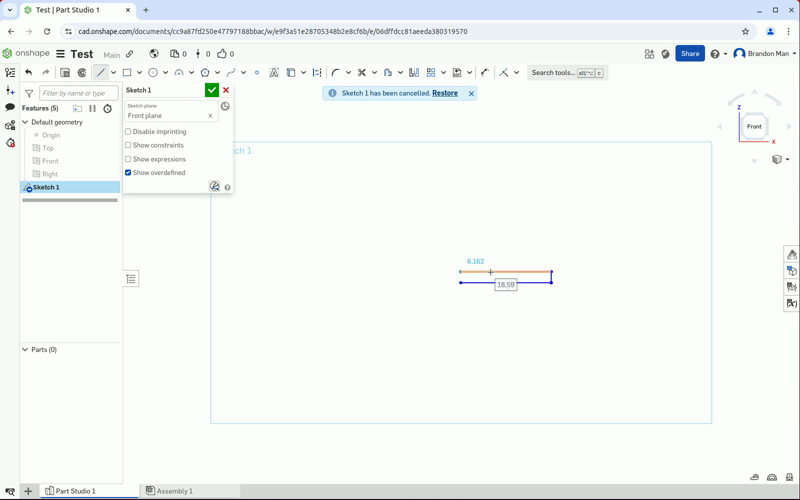
mouse_move(460, 282)
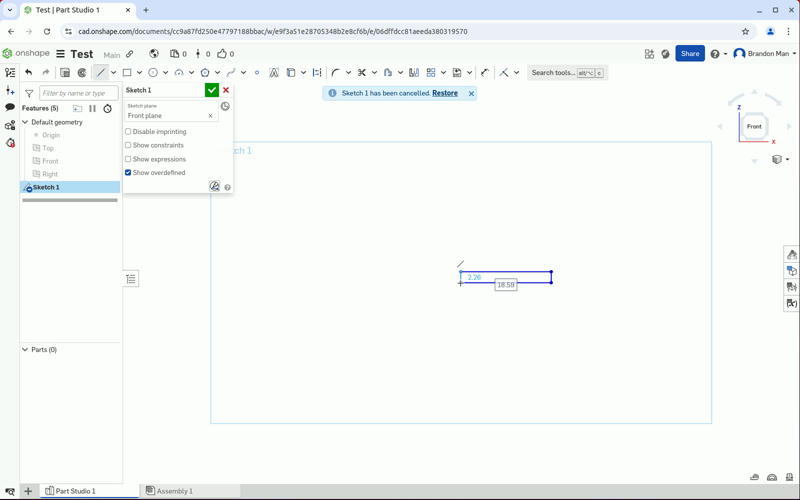
key_up(shift)
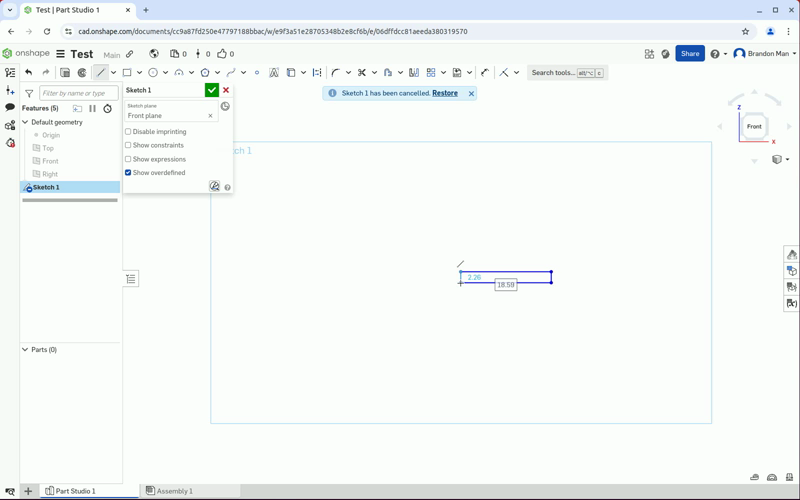
click(460, 282)
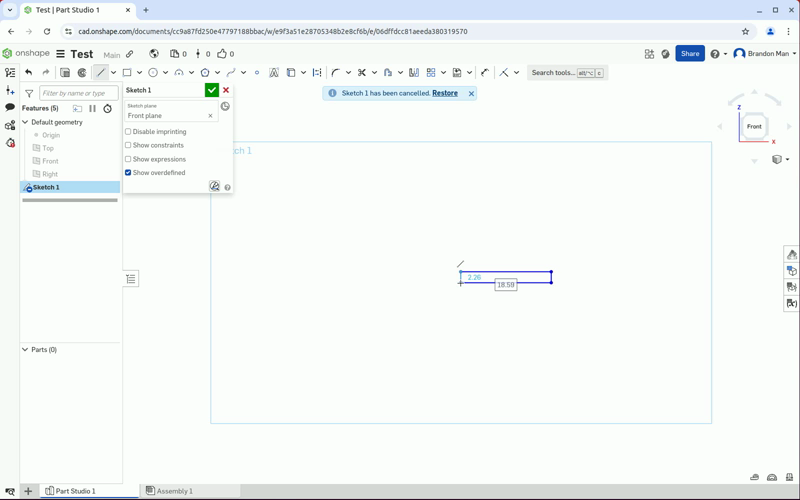
key(esc)
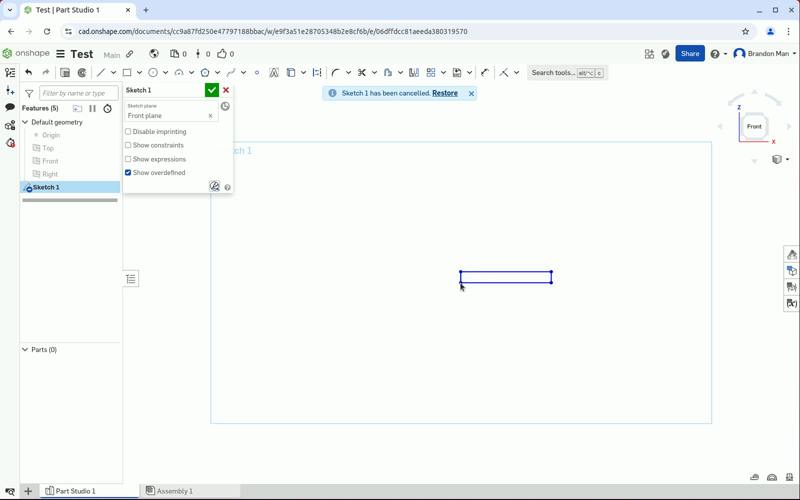
mouse_move(510, 276)
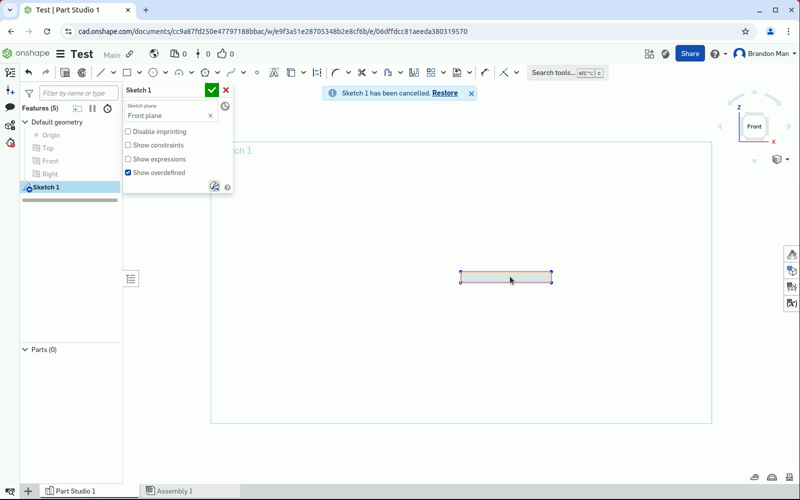
scroll(6)
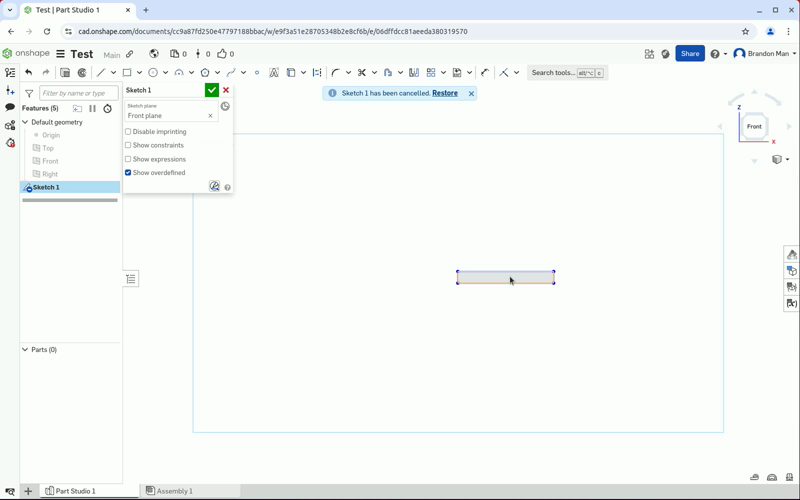
scroll(6)
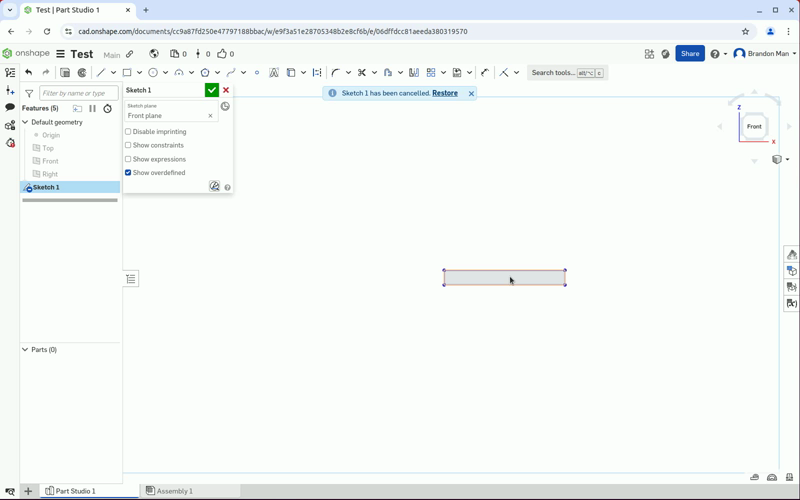
scroll(6)
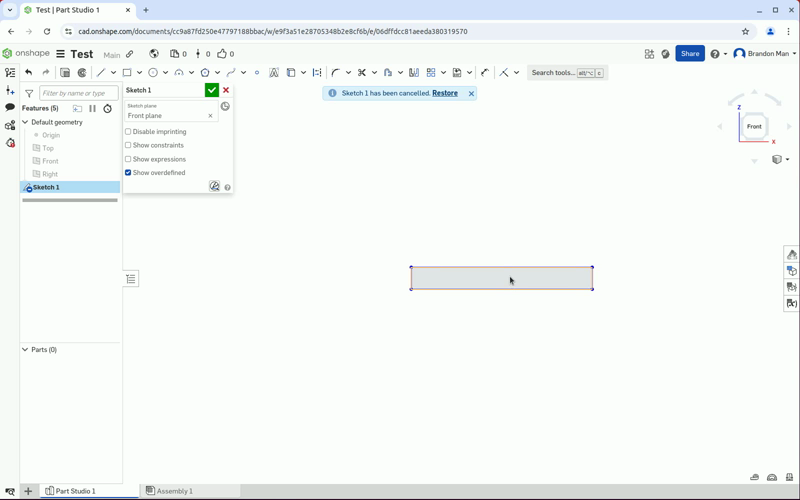
scroll(6)
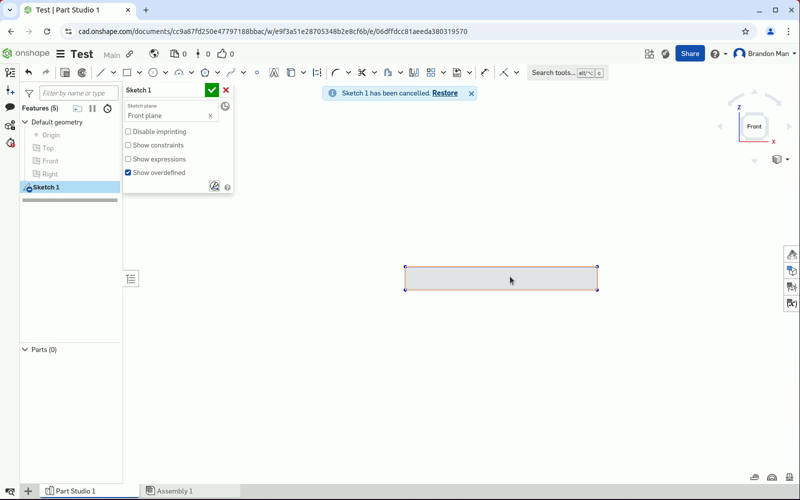
scroll(6)
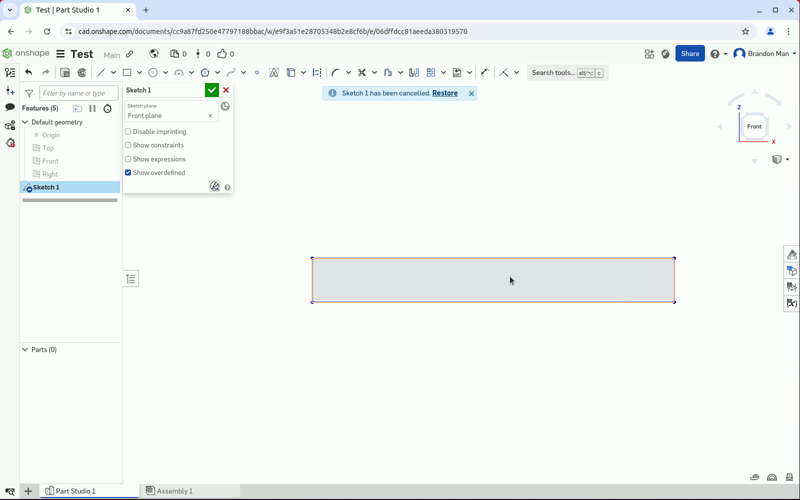
scroll(6)
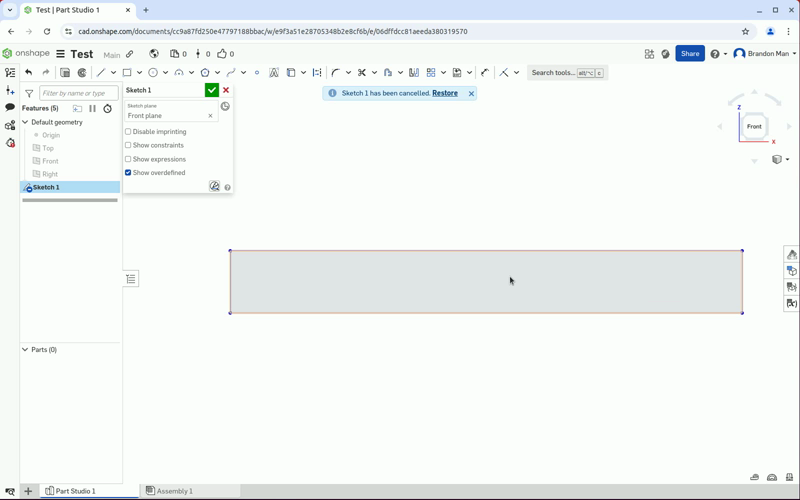
scroll(6)
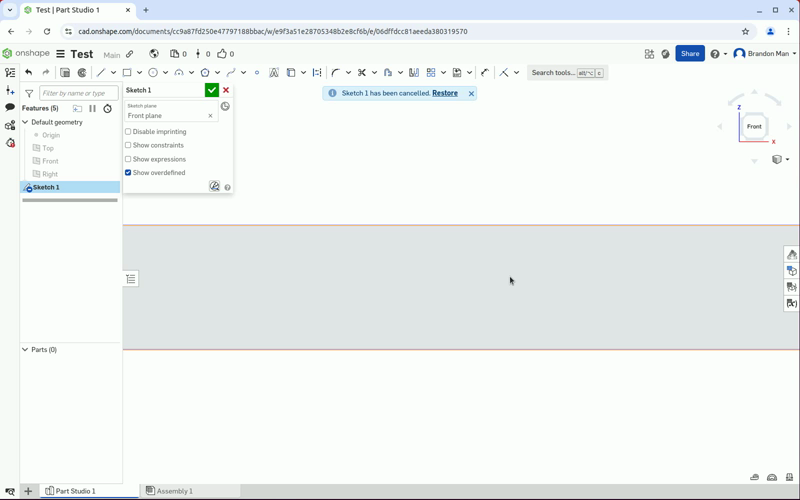
click(510, 276)
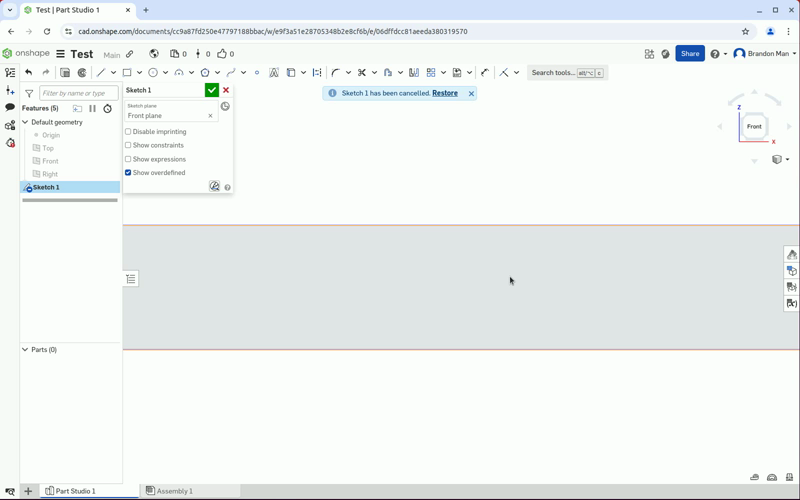
scroll(-6)
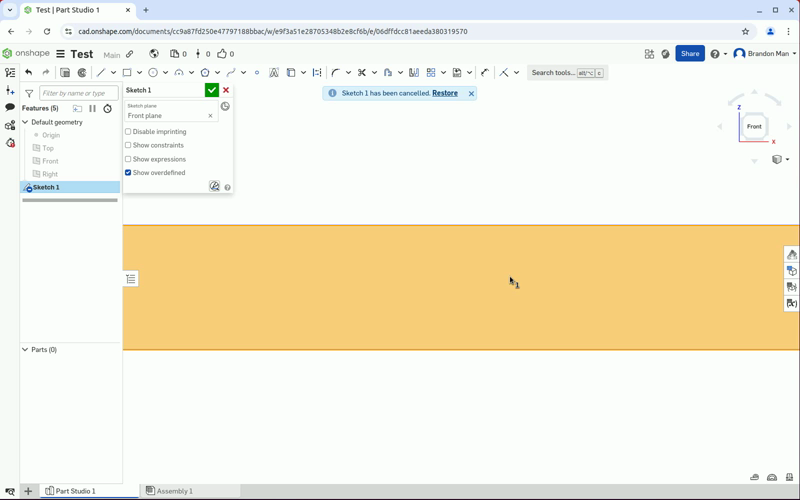
scroll(-6)
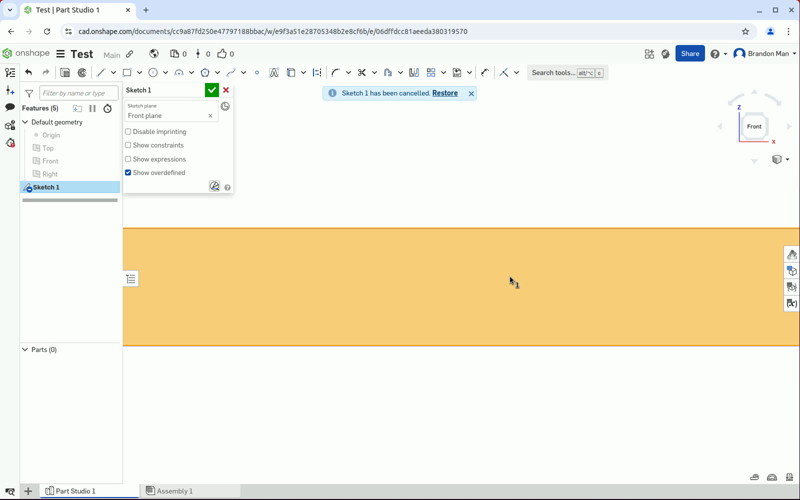
scroll(-6)
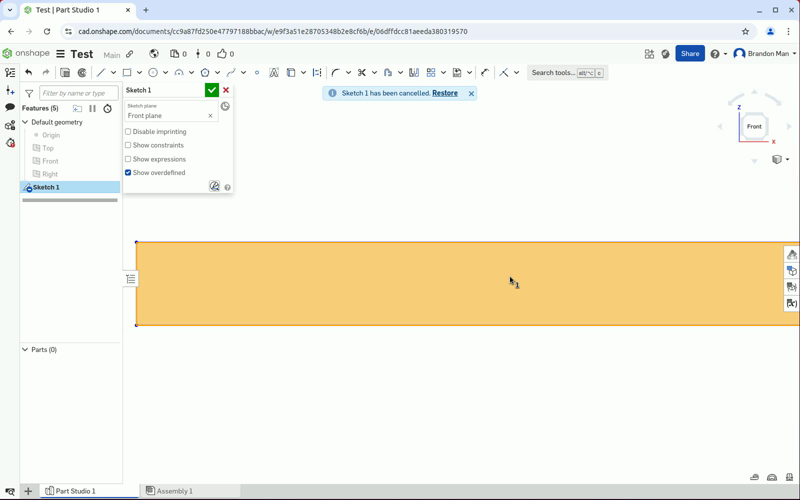
scroll(-6)
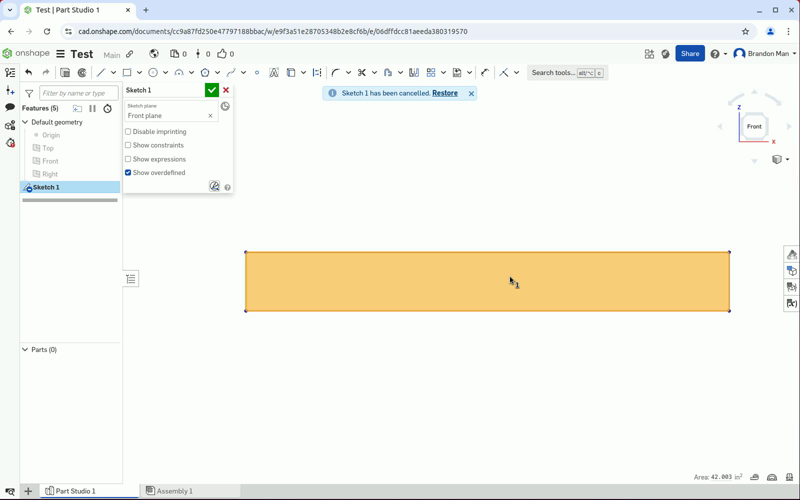
scroll(-6)
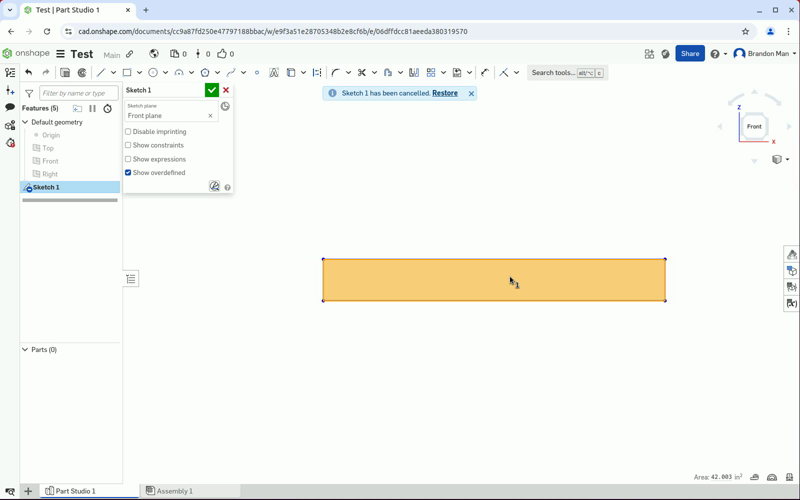
scroll(-6)
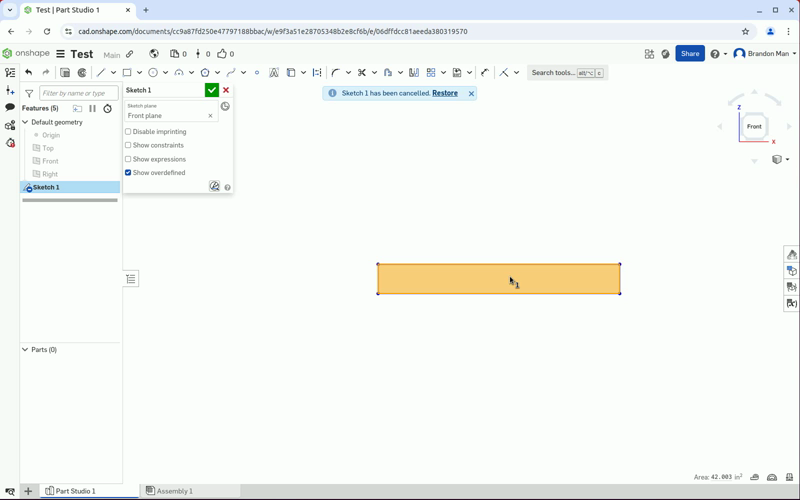
scroll(-6)
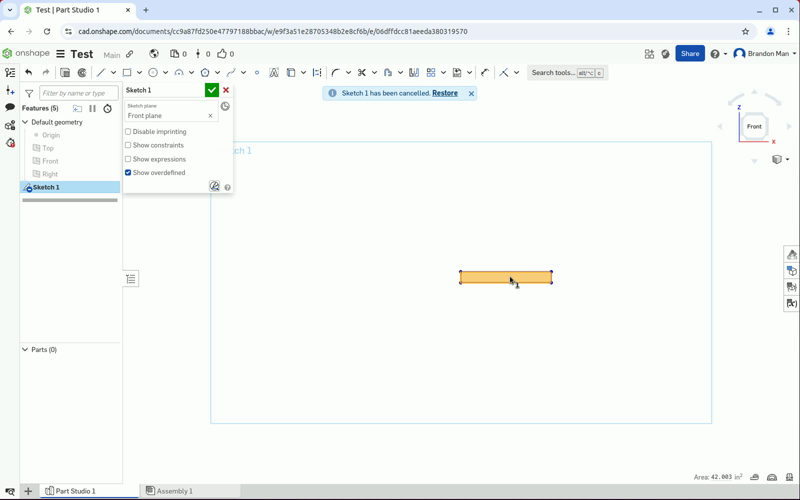
mouse_move(73, 352)
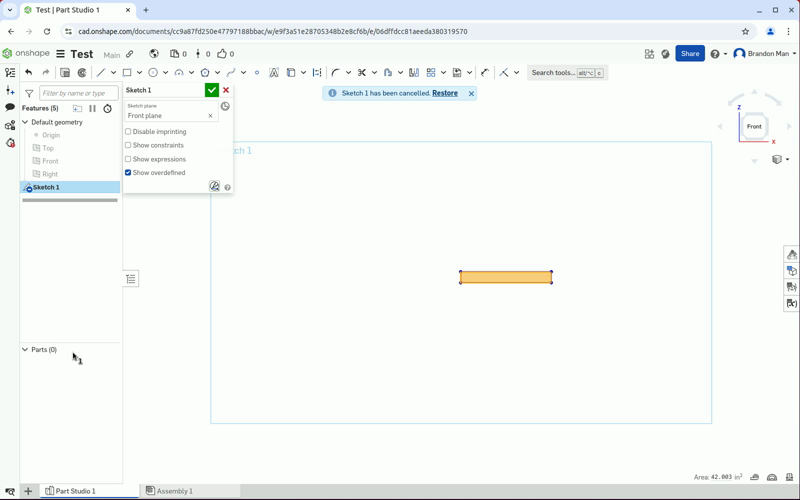
key(shift+y)
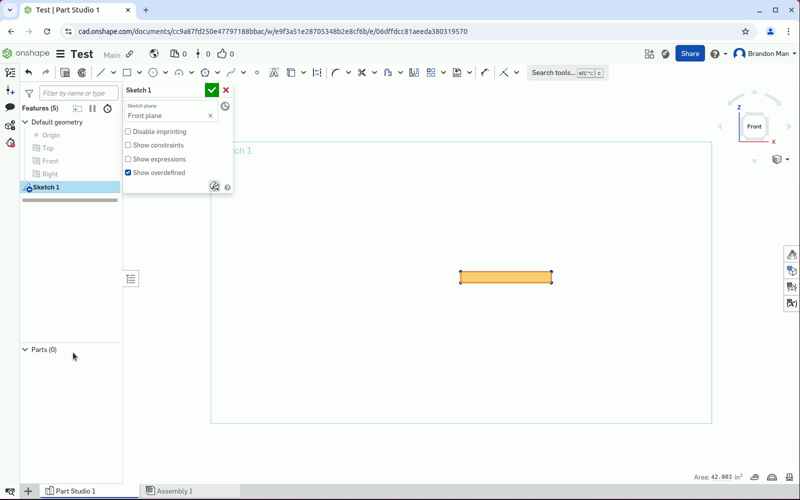
key(shift+e)
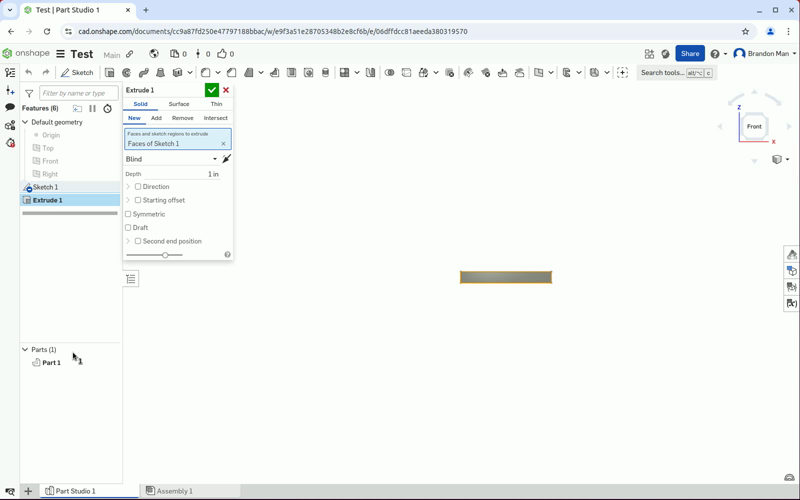
mouse_move(143, 106)
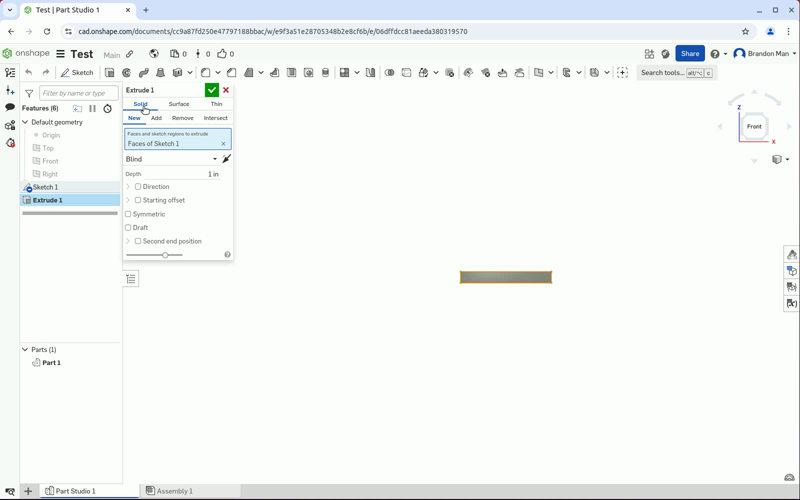
click(143, 106)
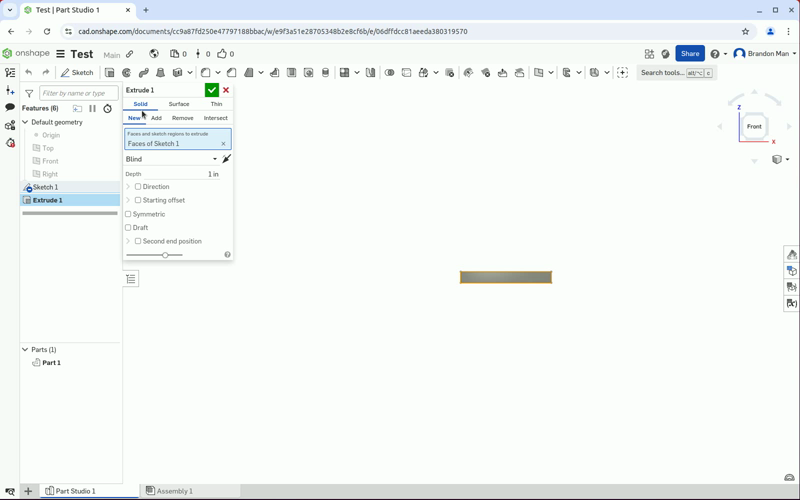
mouse_move(137, 120)
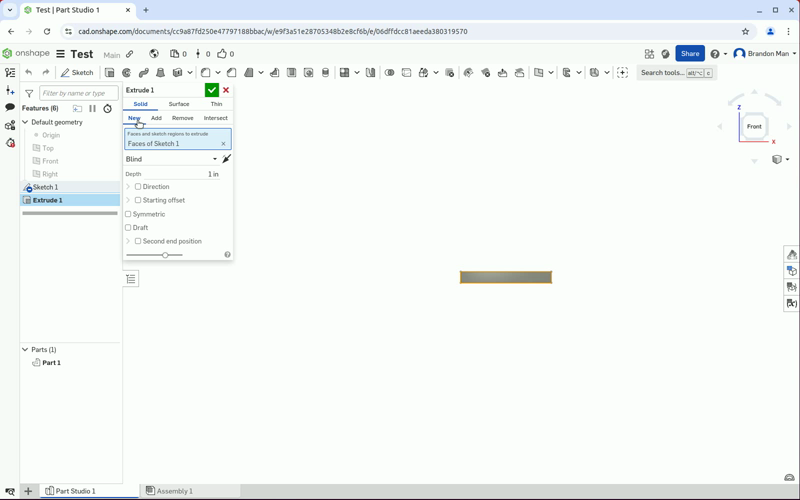
click(137, 120)
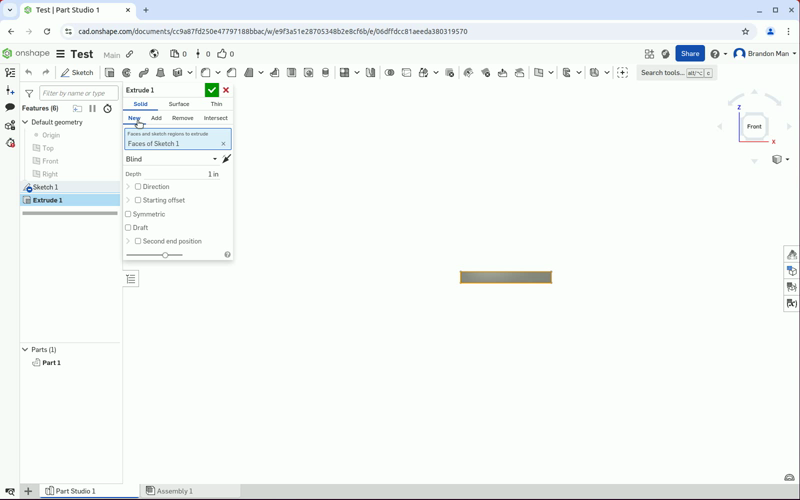
key(tab, 4)
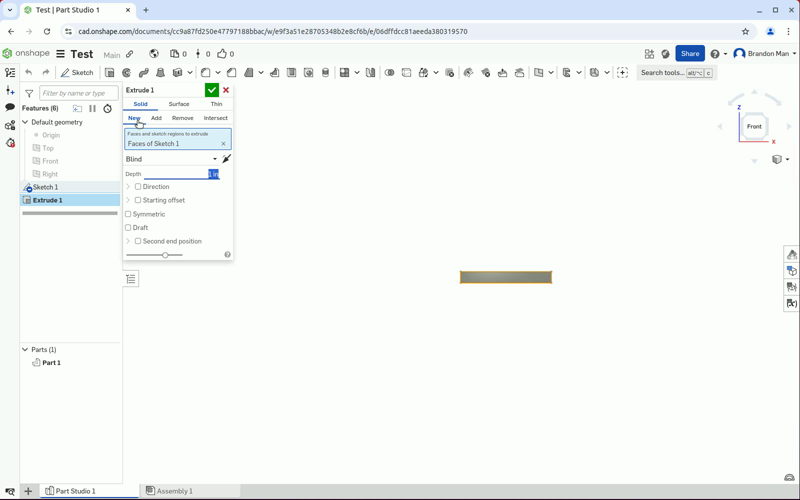
text(-11.554)
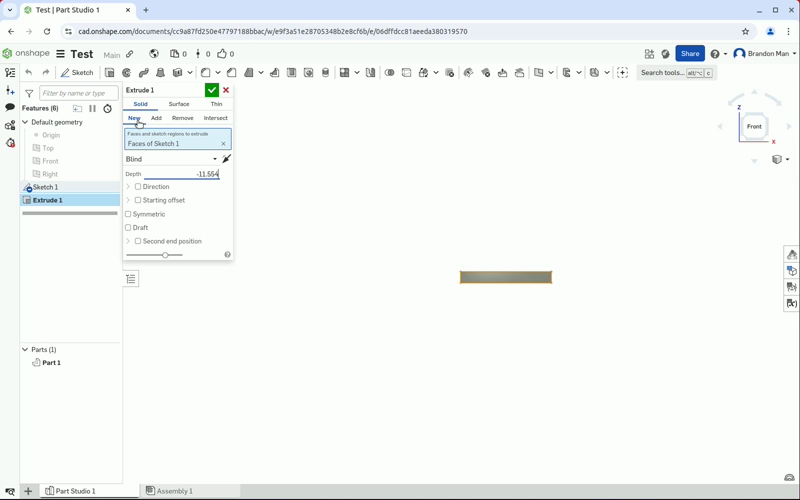
key(enter)
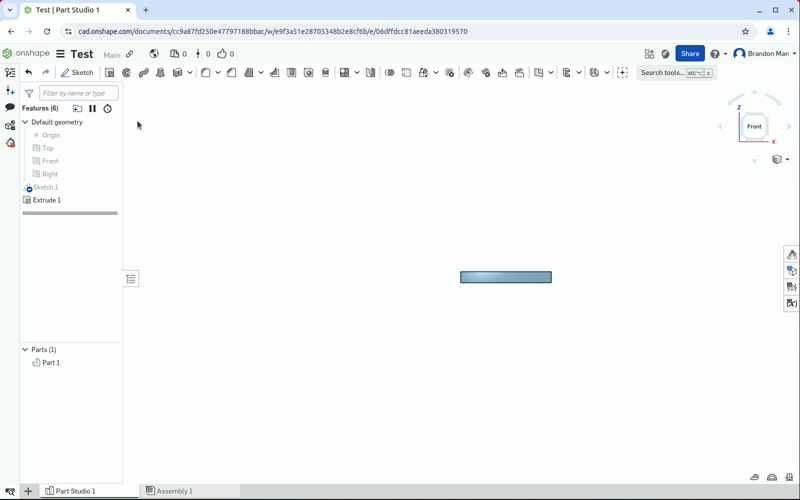
key(shift+h)
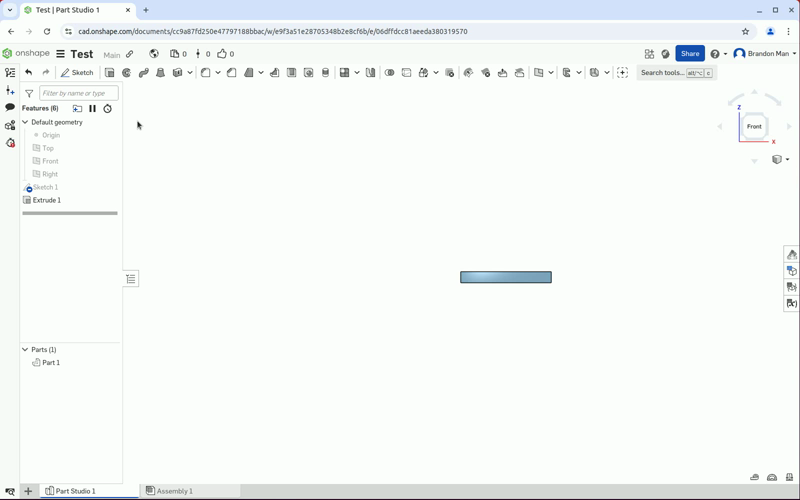
key(shift+h)
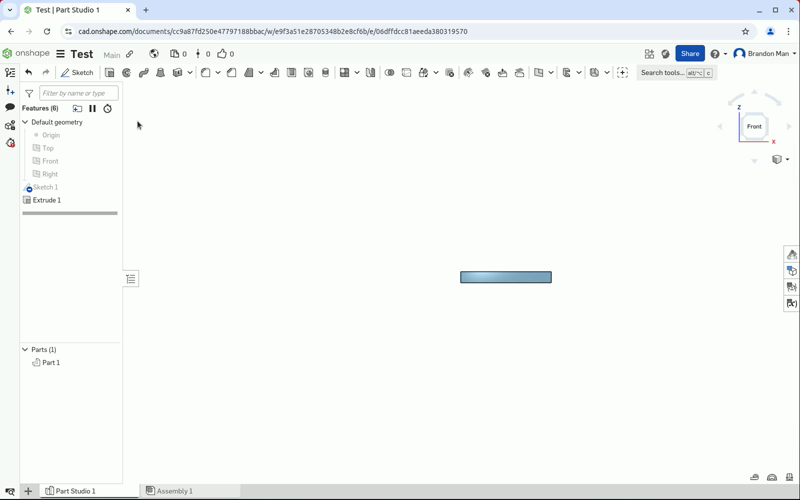
mouse_move(73, 189)
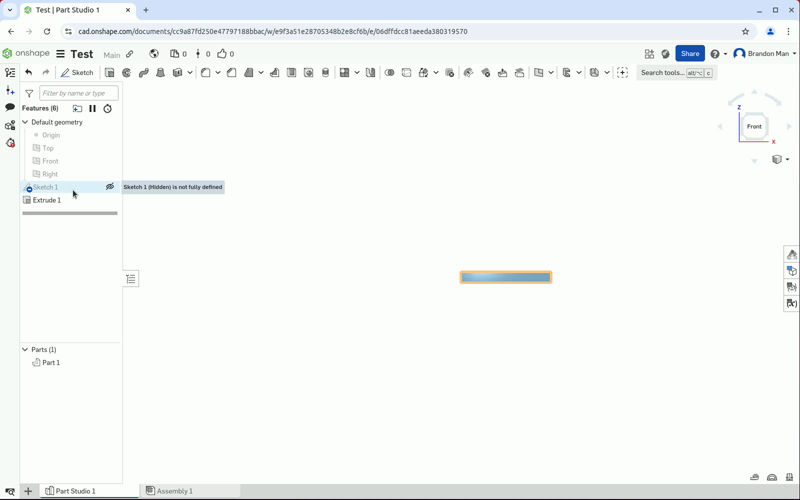
click(73, 189)
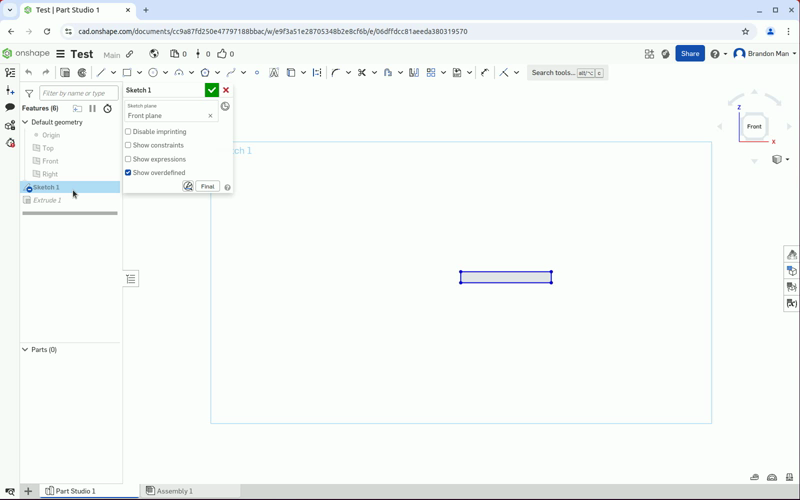
mouse_move(229, 92)
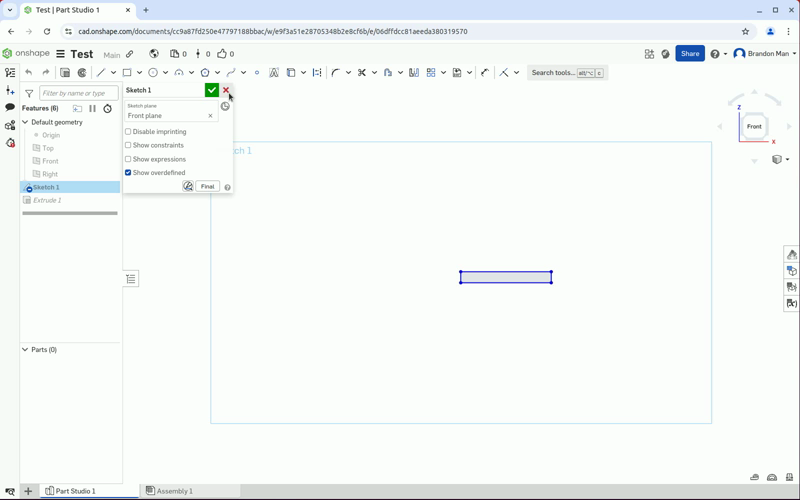
click(229, 92)
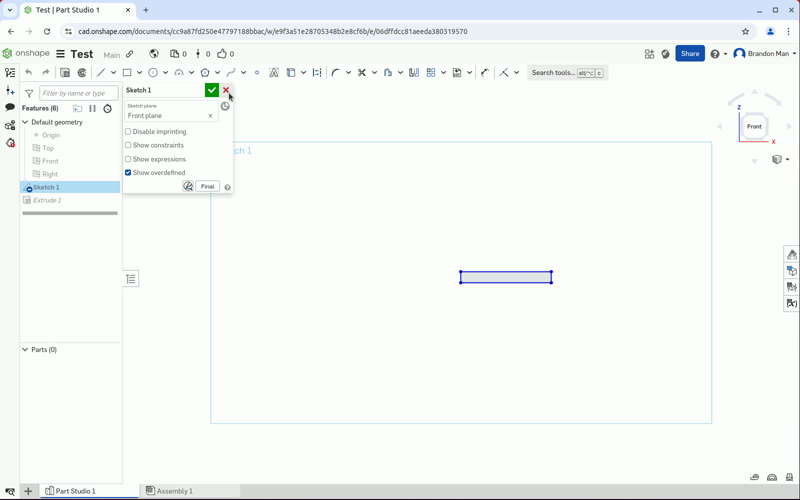
key(shift+s)
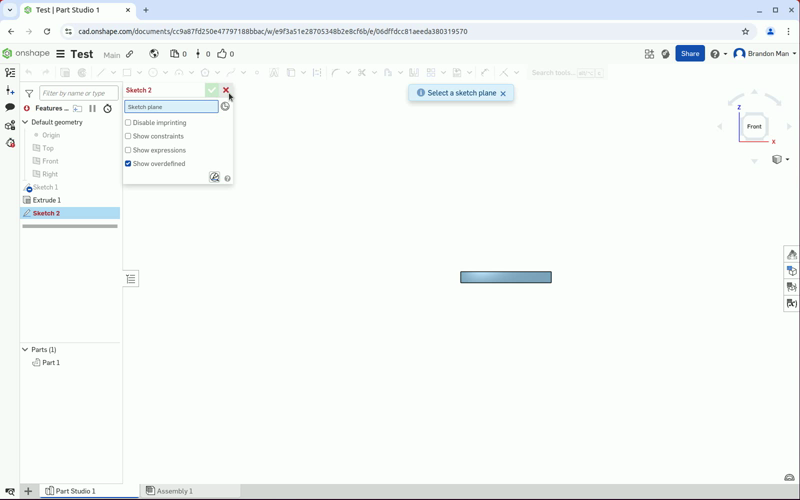
mouse_move(73, 163)
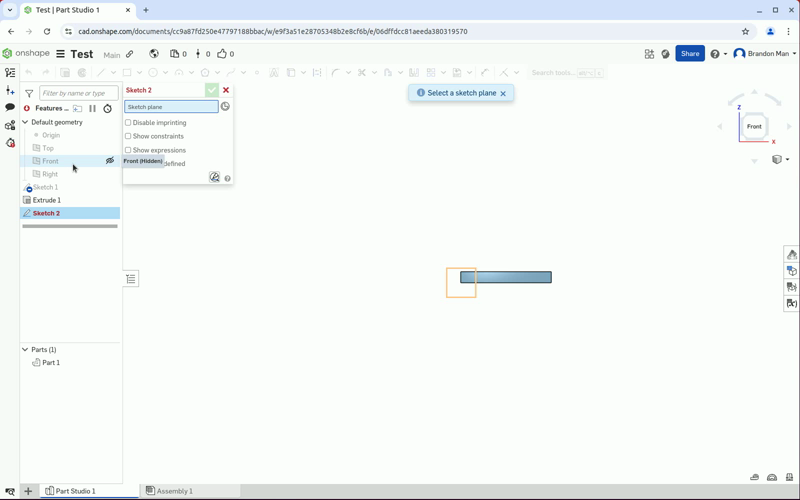
click(73, 163)
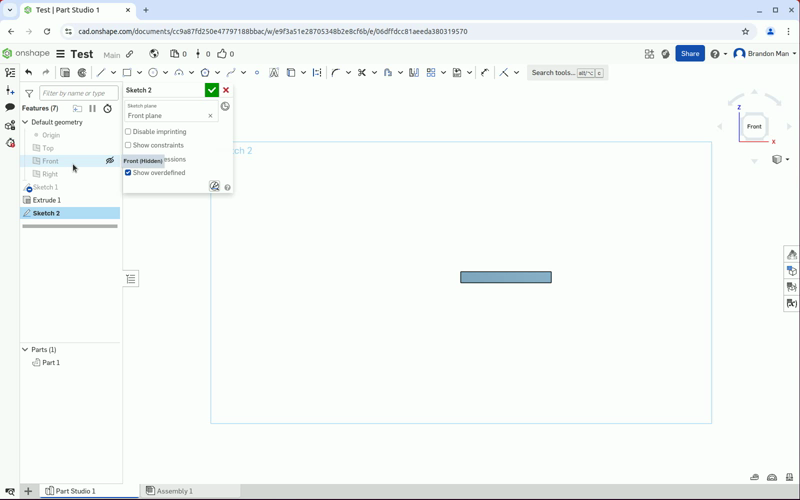
mouse_move(73, 352)
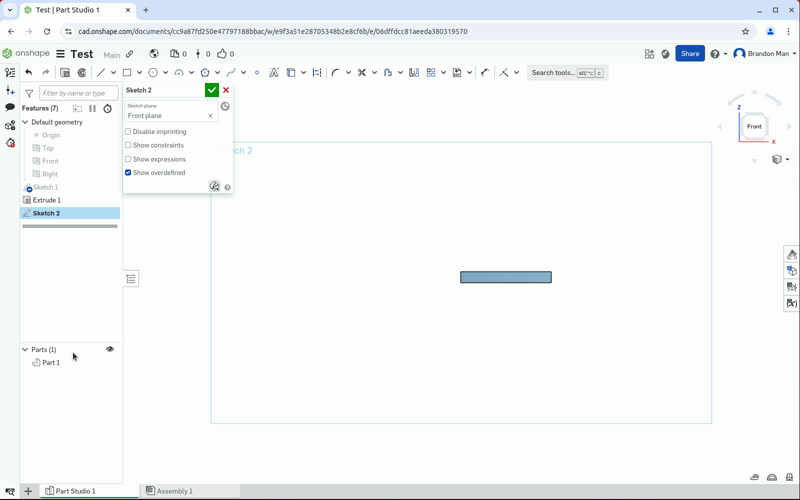
key(y)
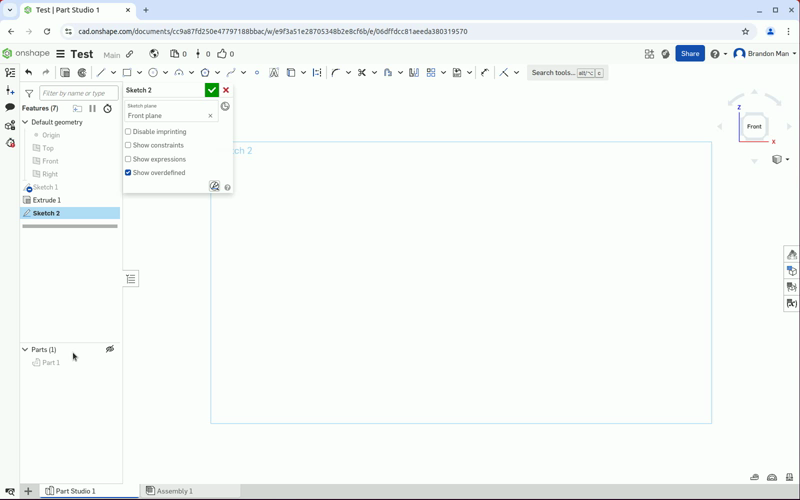
key(l)
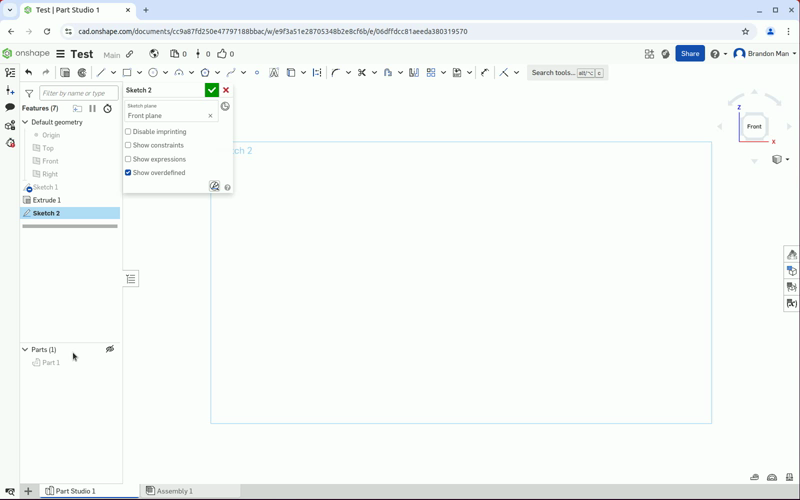
key_down(shift)
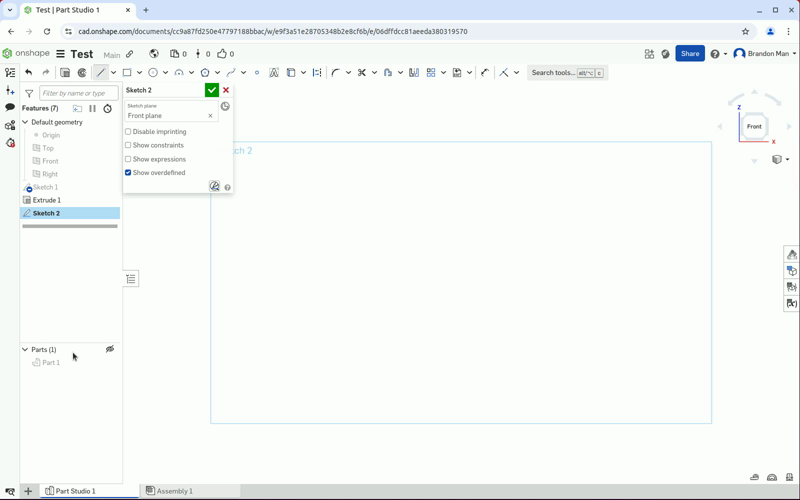
mouse_move(460, 271)
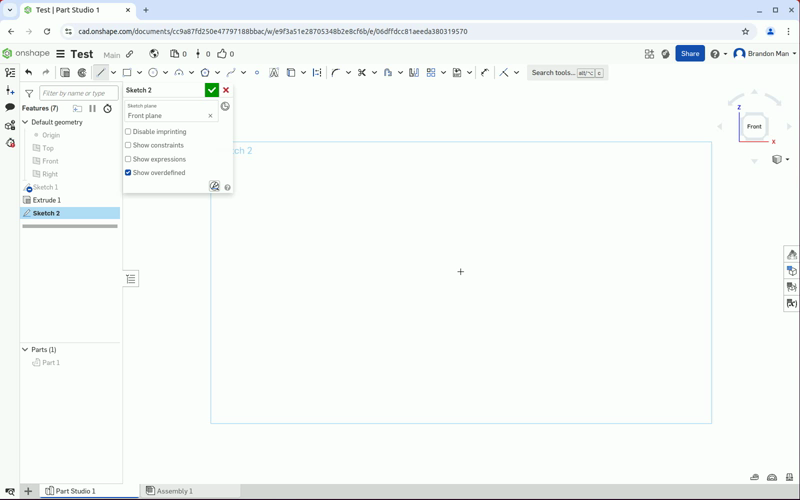
click(460, 271)
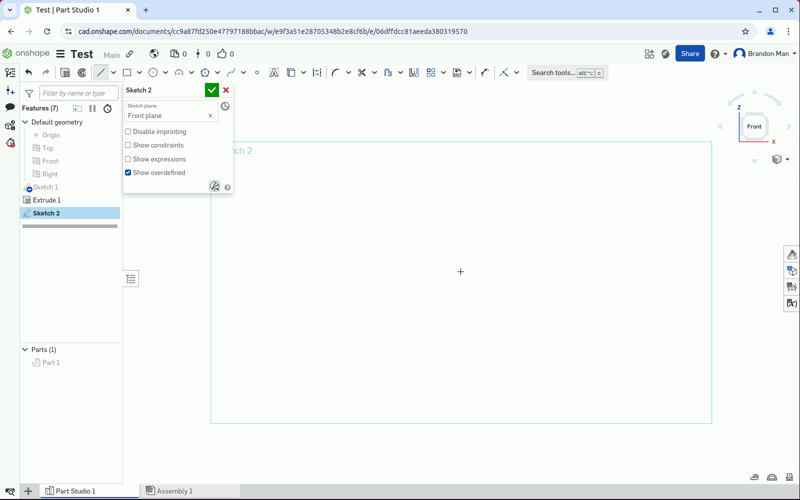
key_up(shift)
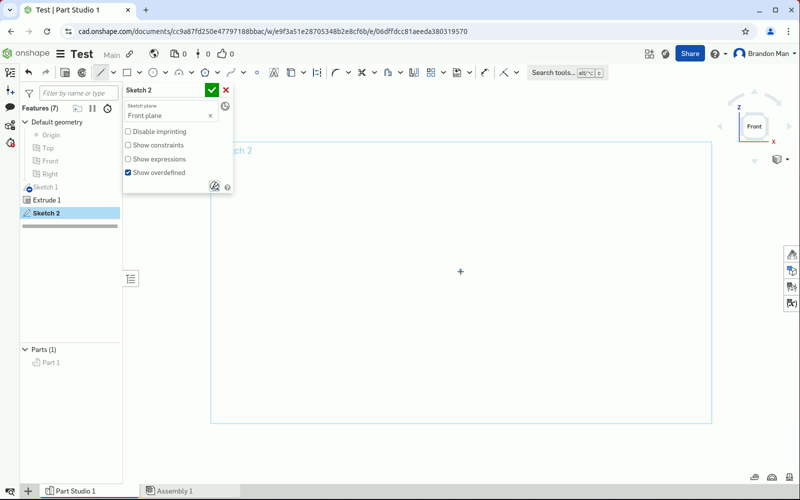
key_down(shift)
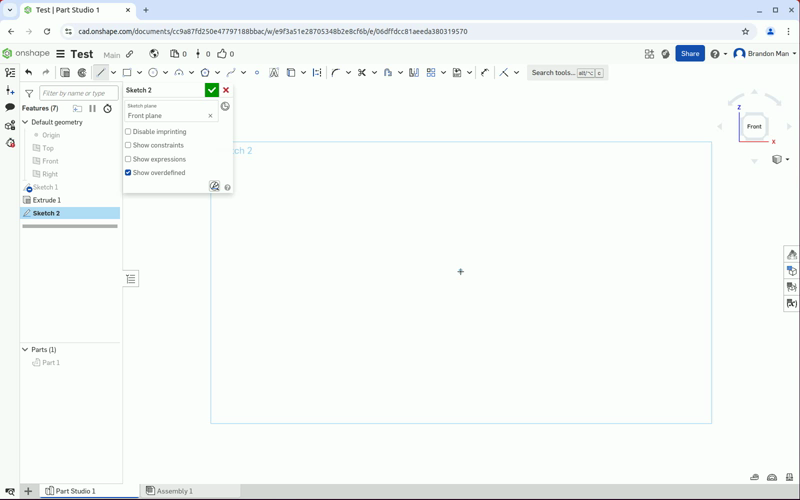
mouse_move(551, 271)
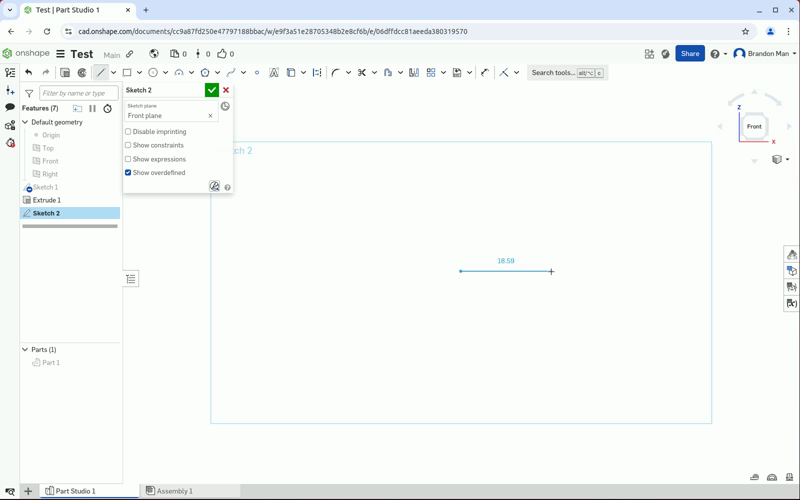
click(551, 271)
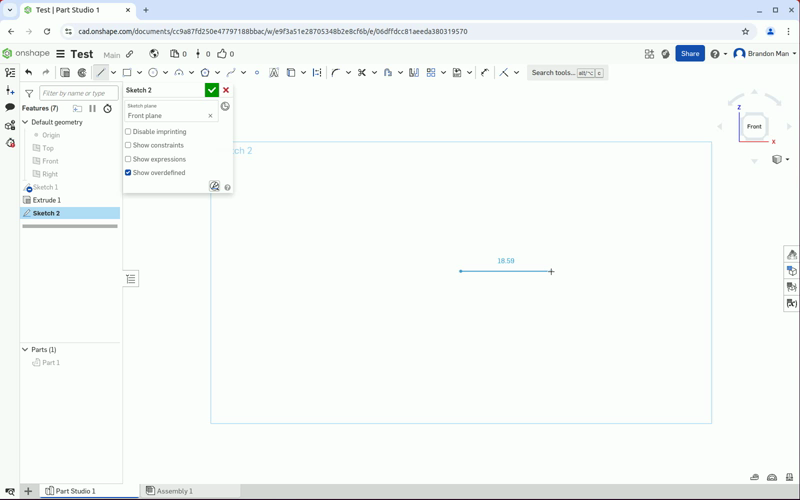
key_up(shift)
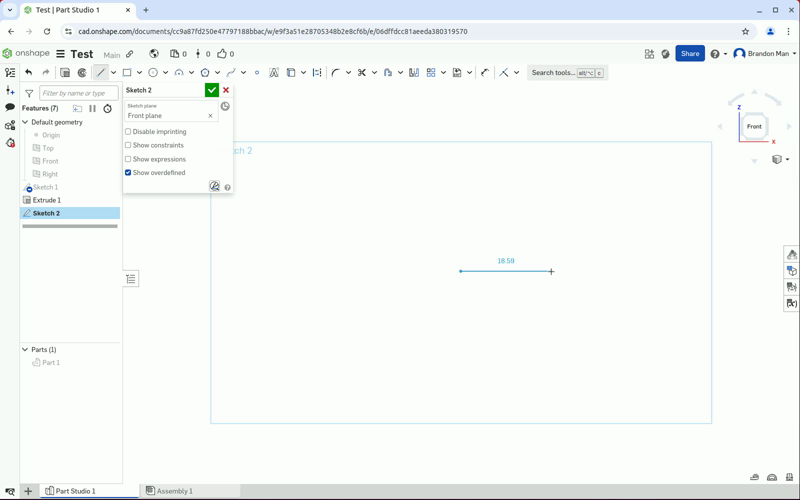
key(esc)
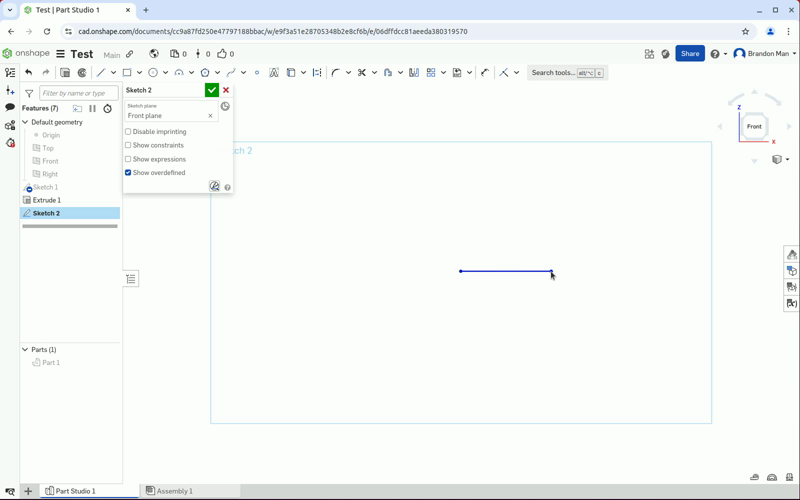
key(a)
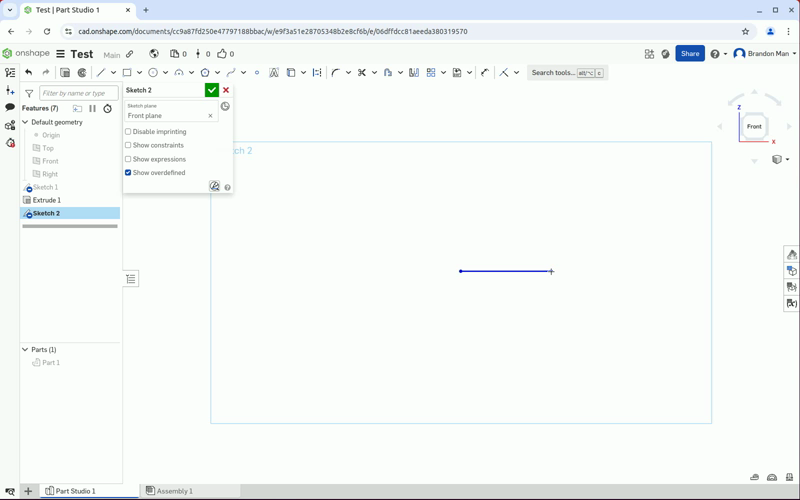
mouse_move(551, 271)
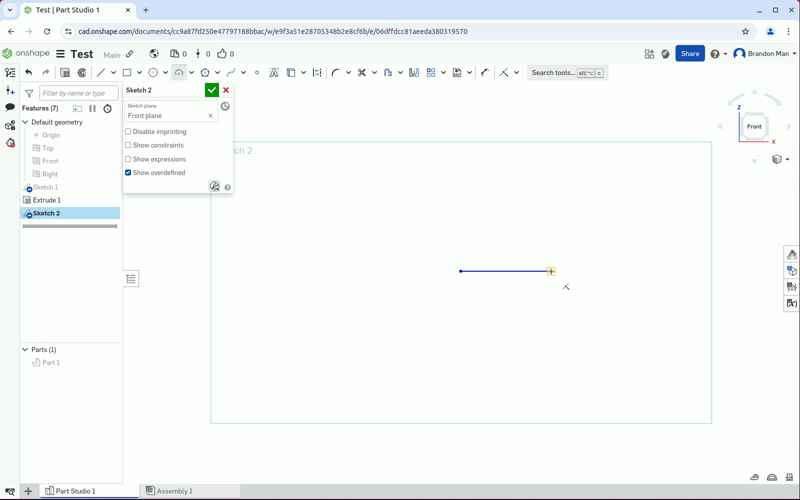
click(551, 271)
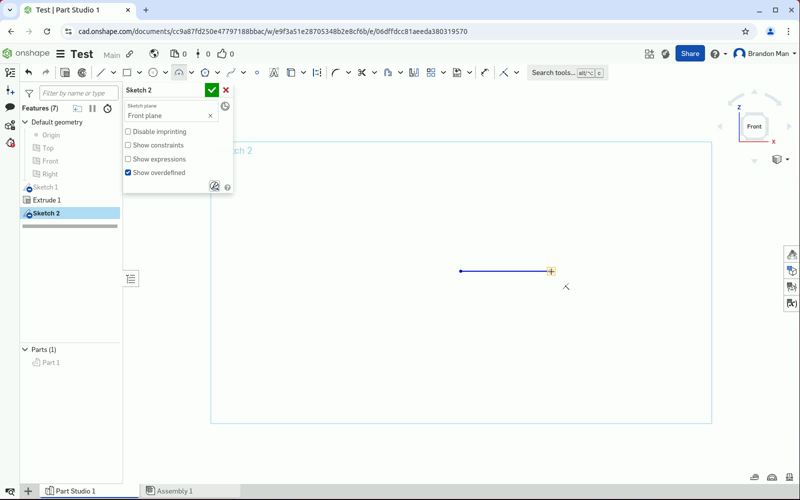
key_down(shift)
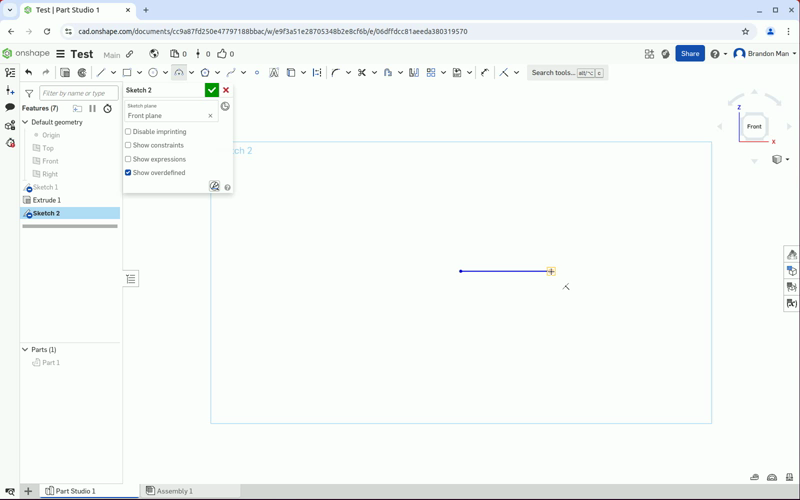
mouse_move(528, 248)
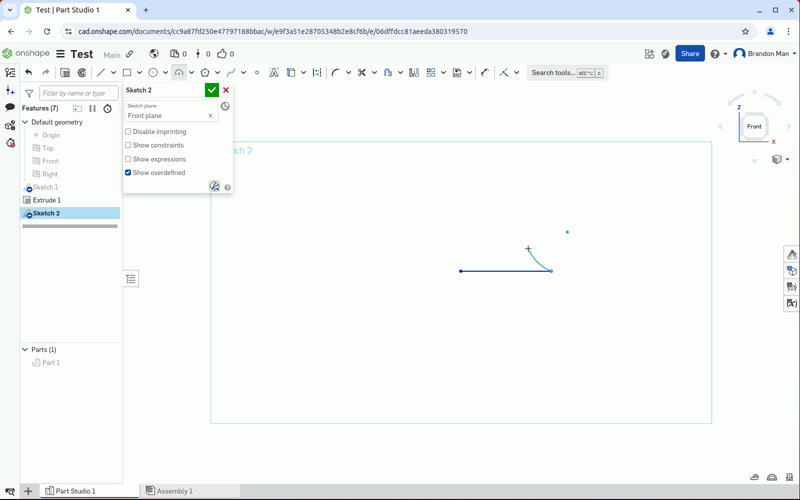
click(528, 248)
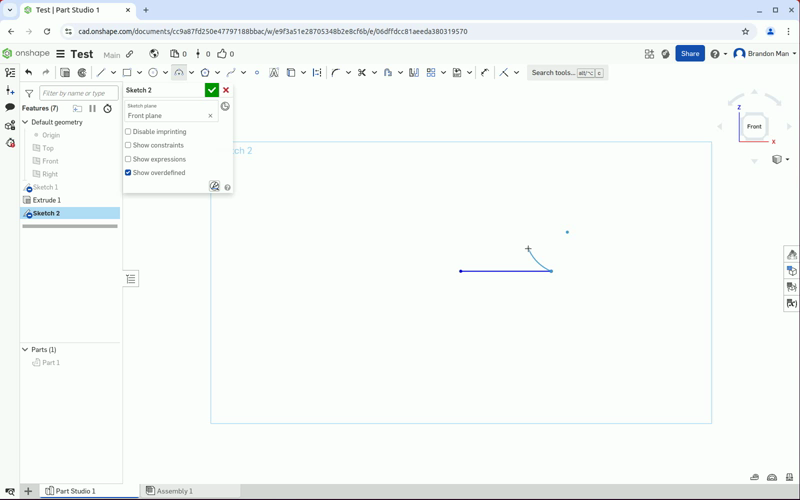
mouse_move(535, 264)
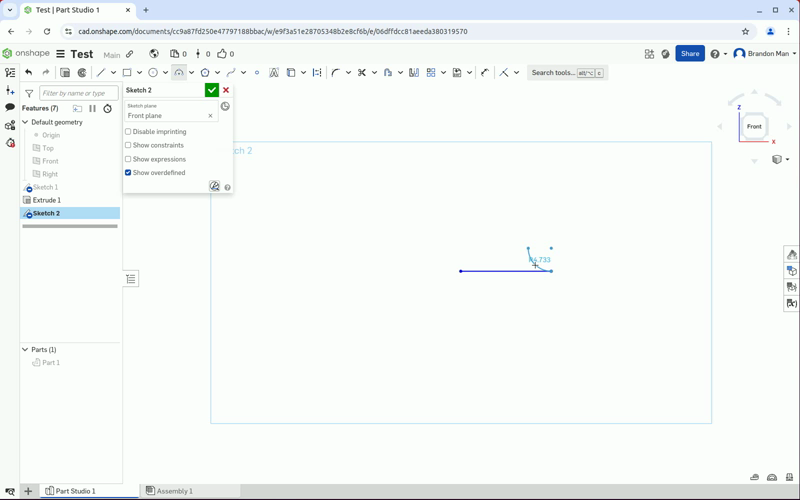
click(535, 264)
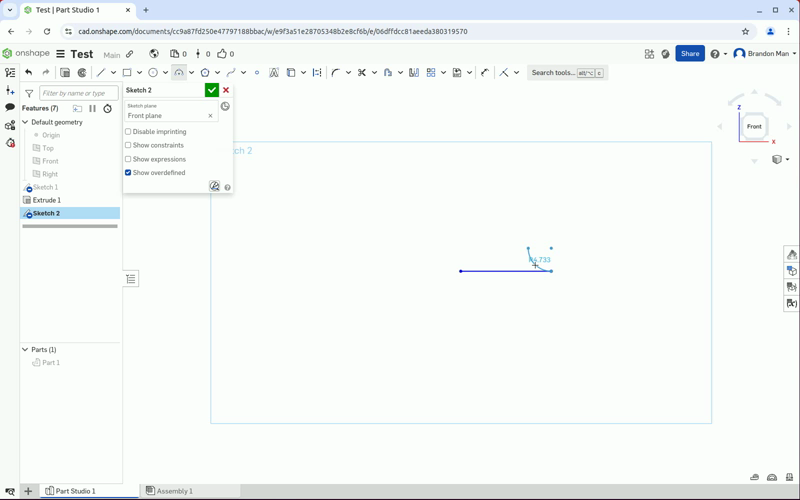
key_up(shift)
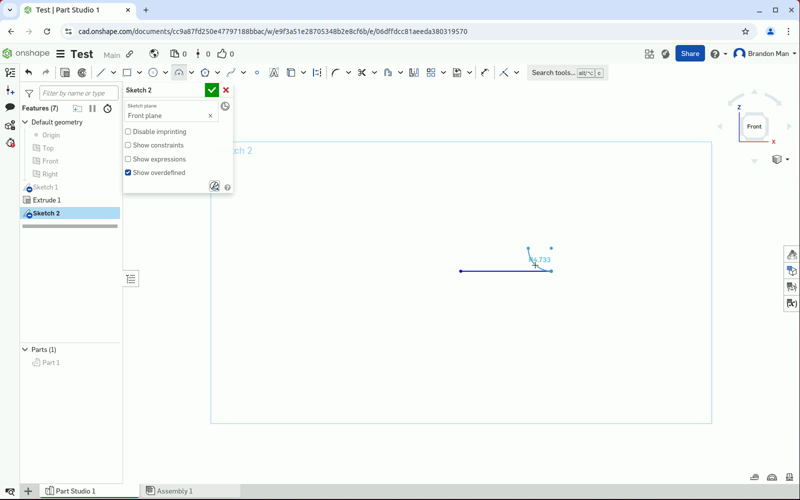
key(esc)
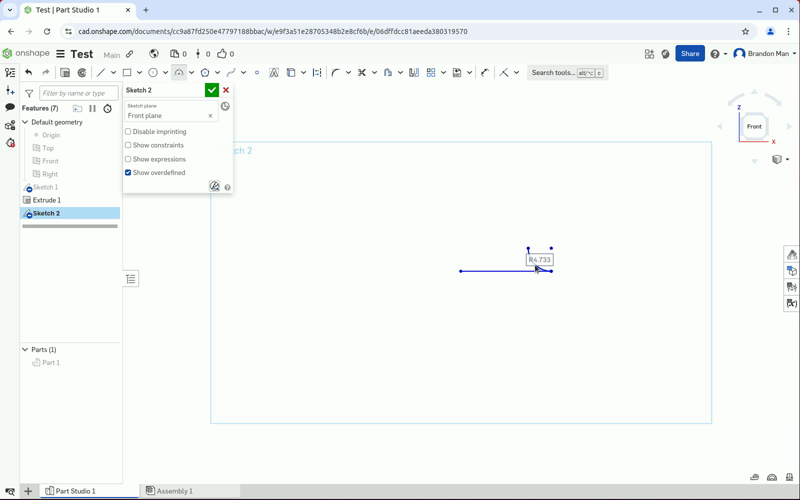
key(l)
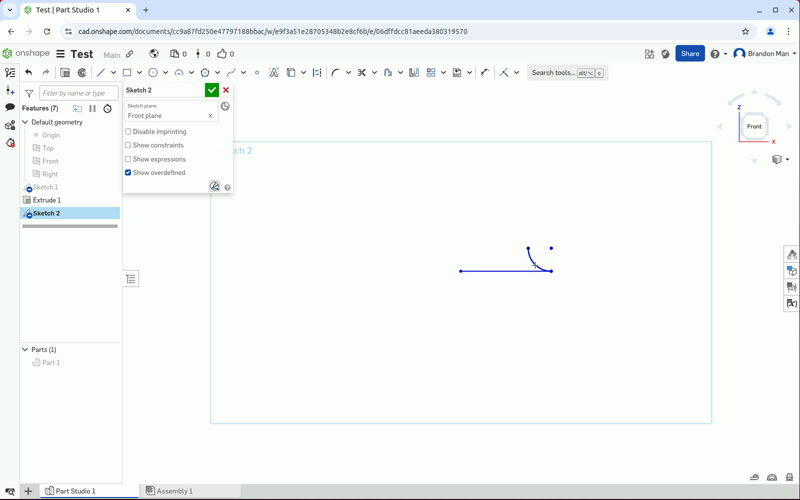
mouse_move(528, 248)
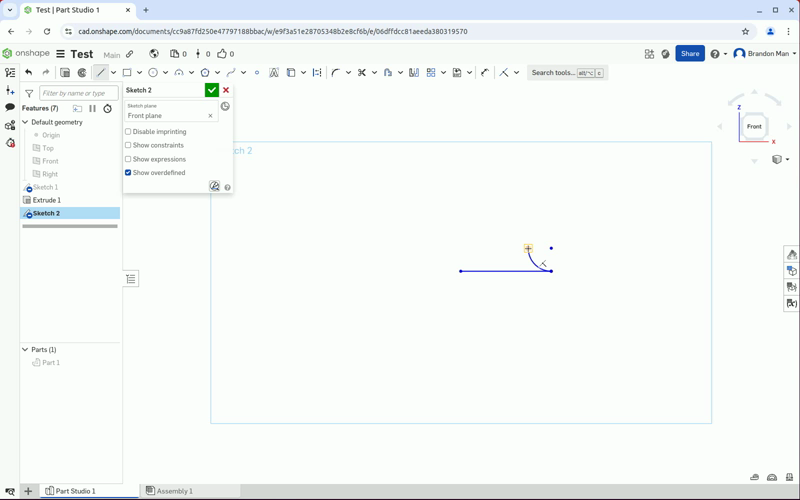
click(528, 248)
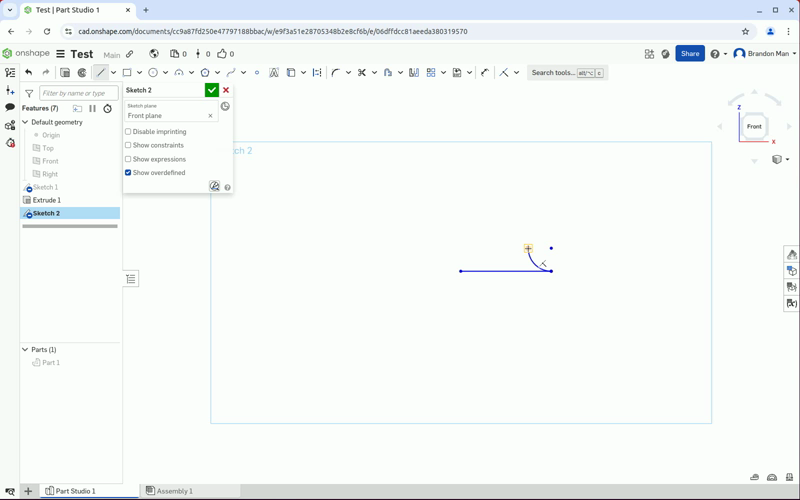
key_down(shift)
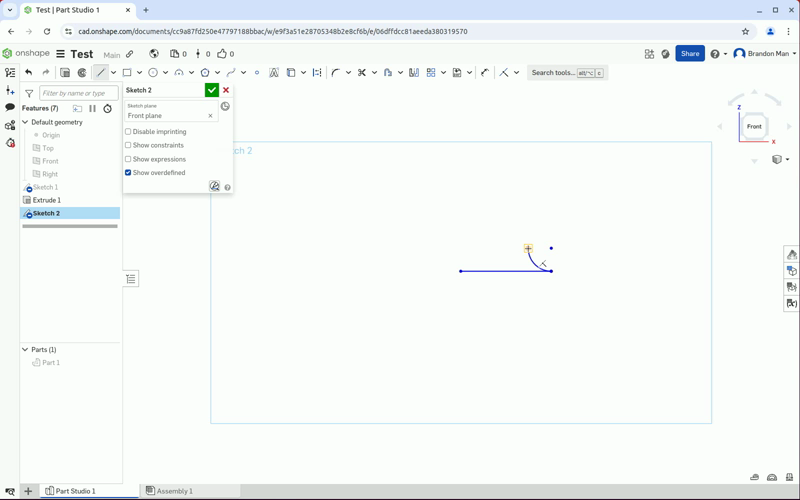
mouse_move(558, 248)
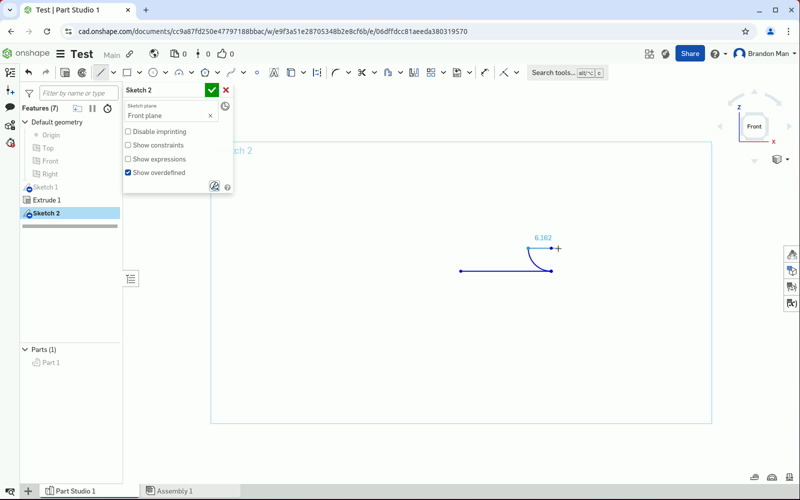
mouse_move(528, 192)
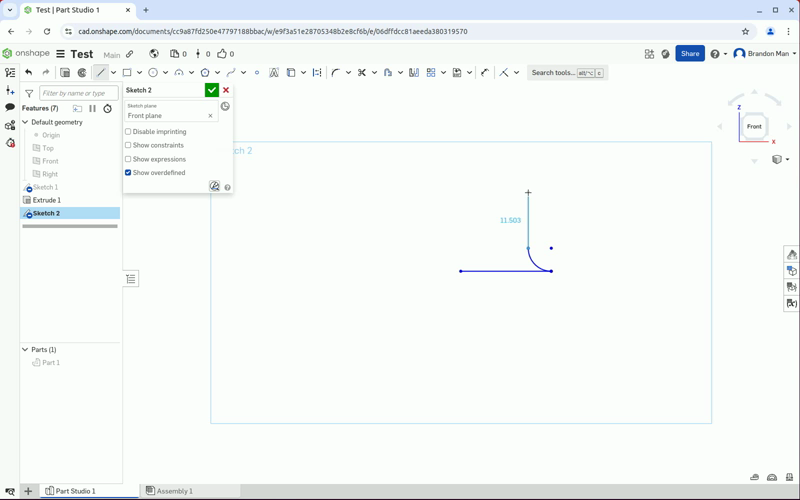
click(528, 192)
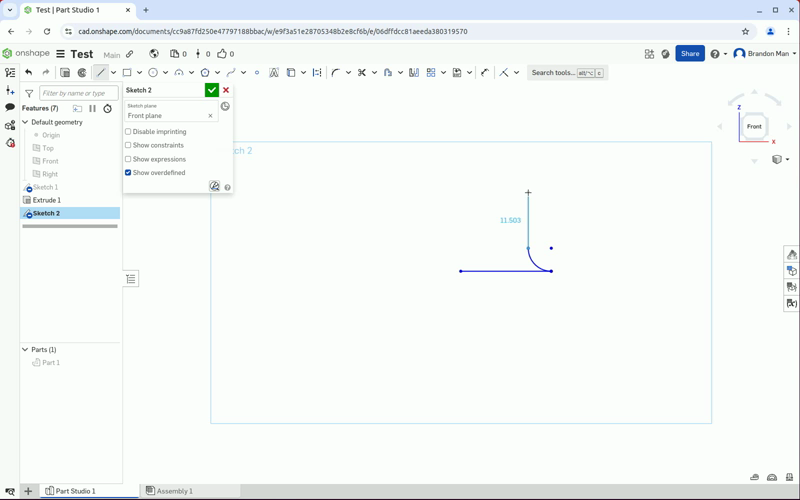
key_up(shift)
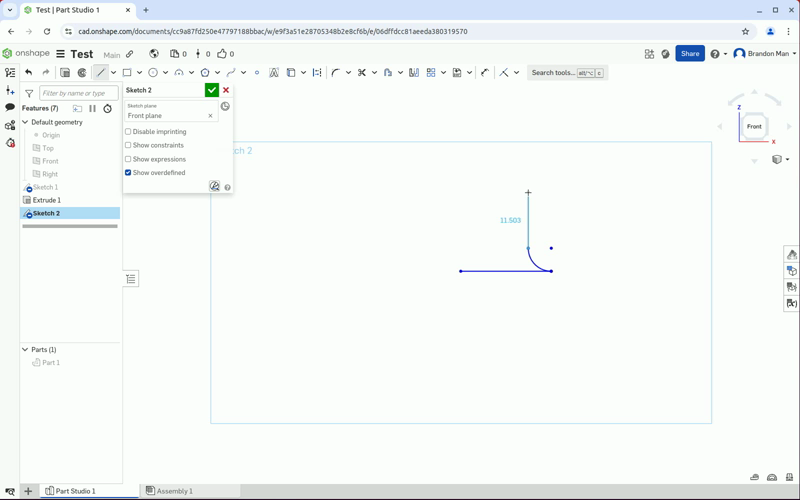
key(esc)
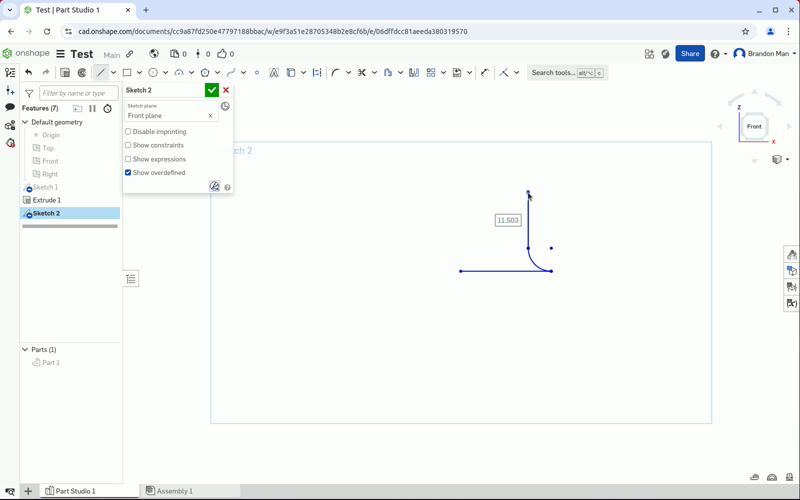
key(a)
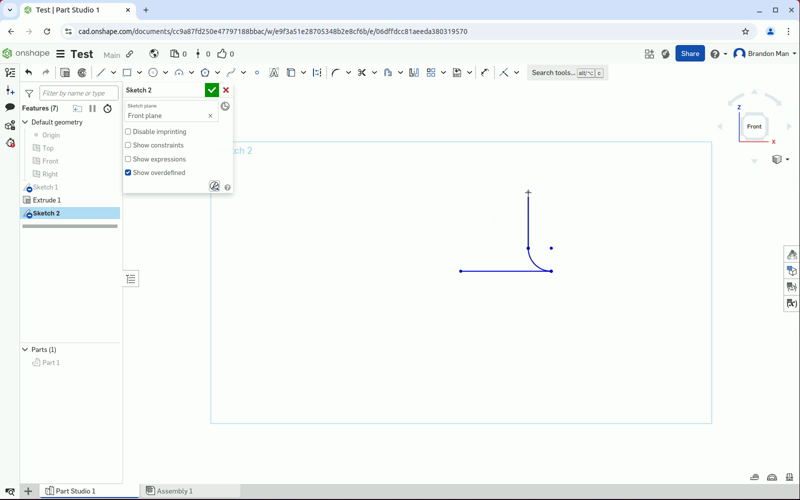
mouse_move(528, 192)
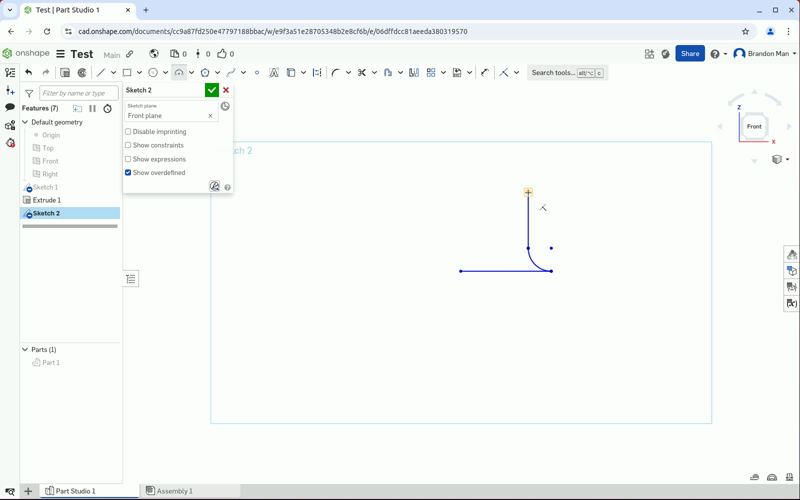
click(528, 192)
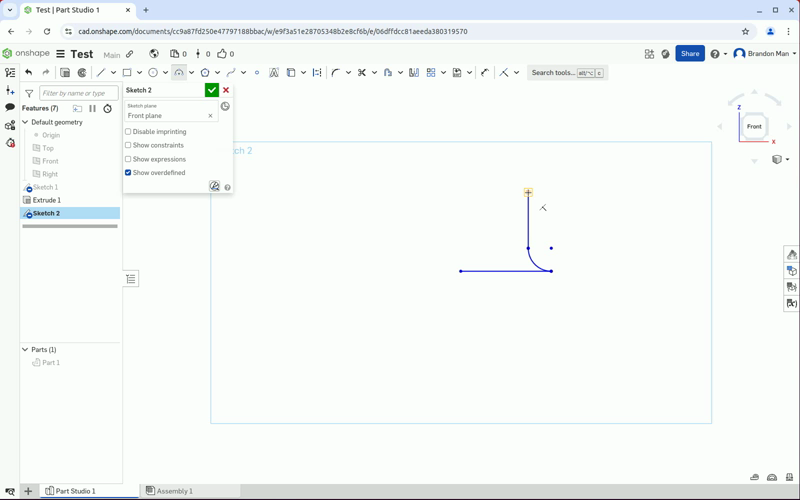
key_down(shift)
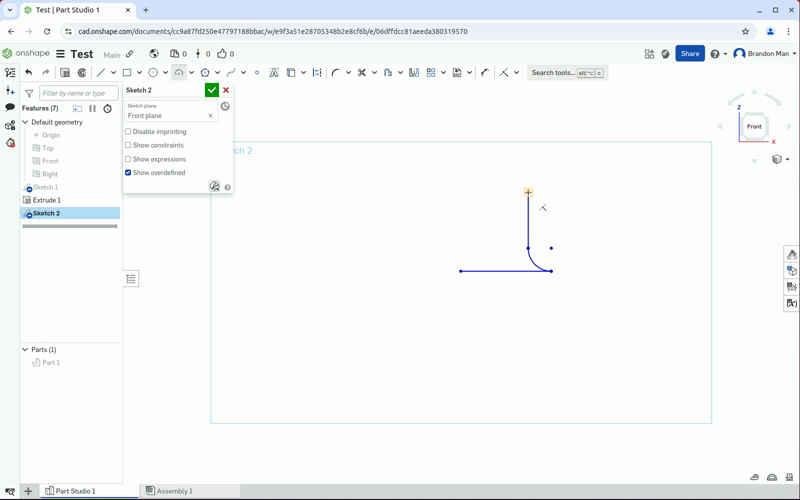
mouse_move(483, 192)
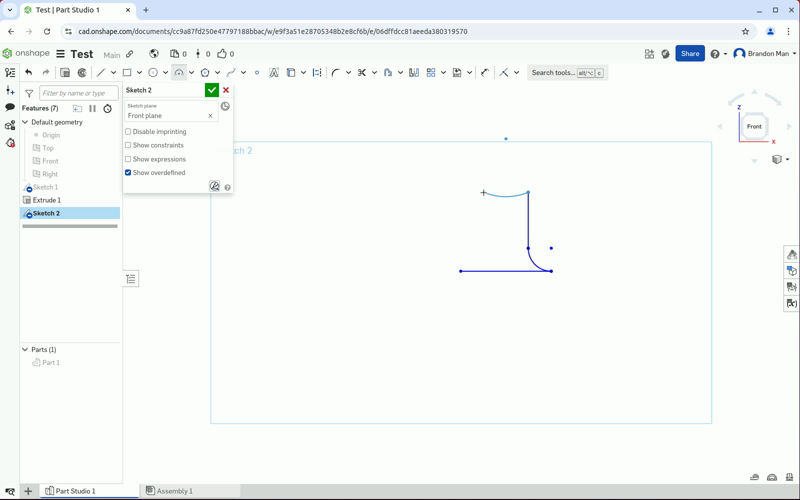
click(483, 192)
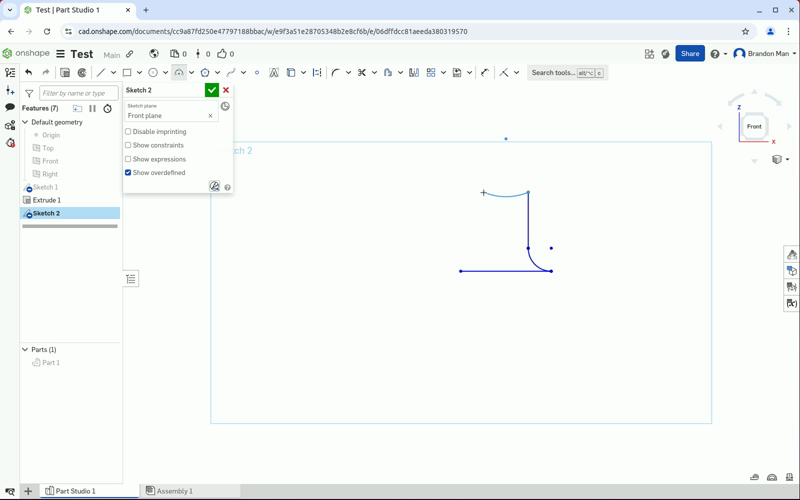
mouse_move(506, 214)
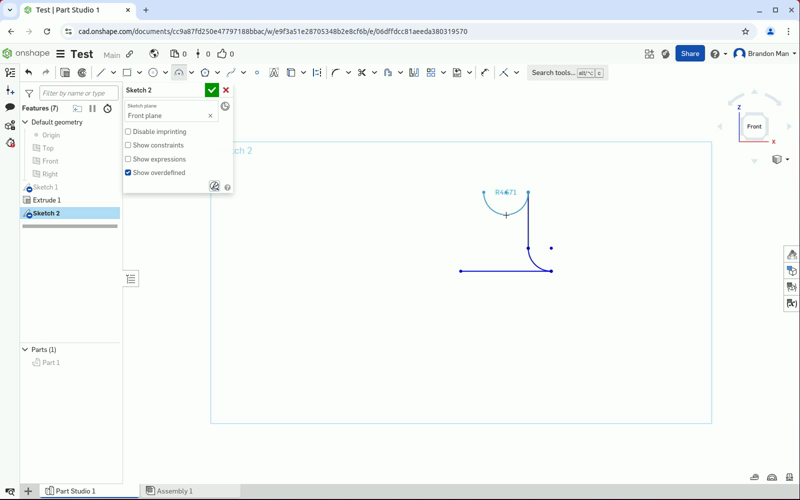
click(506, 214)
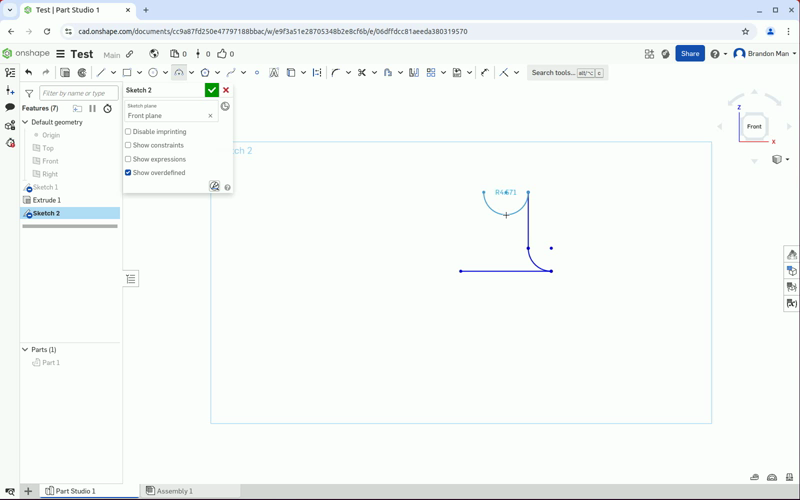
key_up(shift)
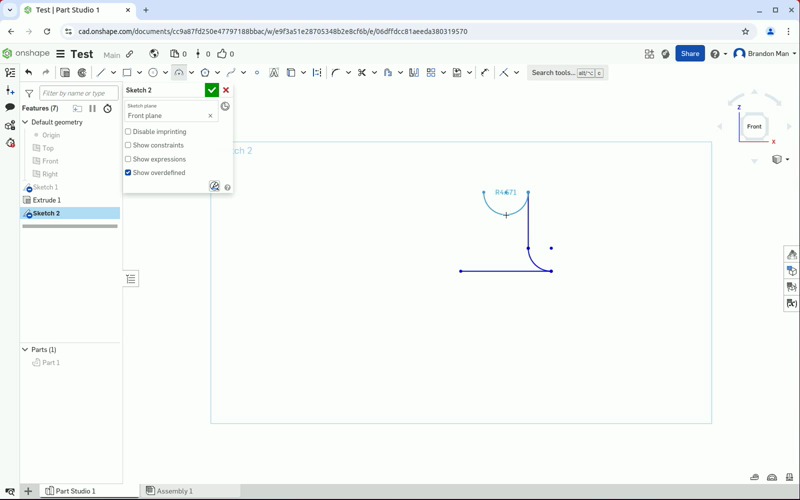
key(esc)
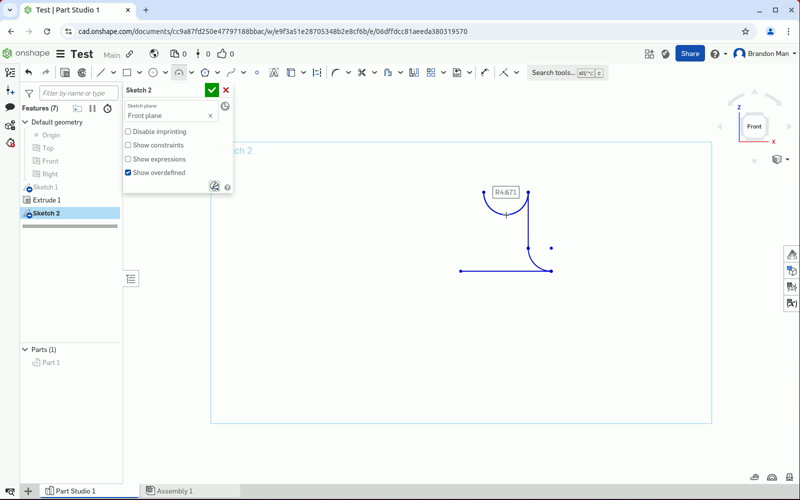
key(l)
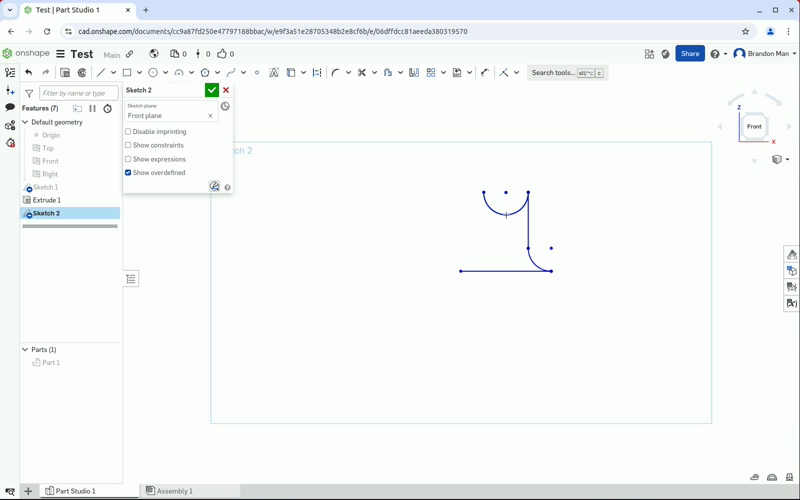
mouse_move(483, 192)
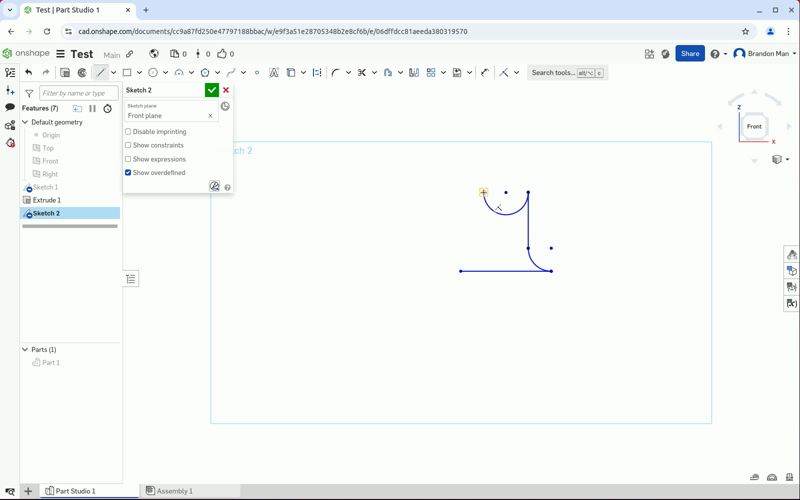
click(483, 192)
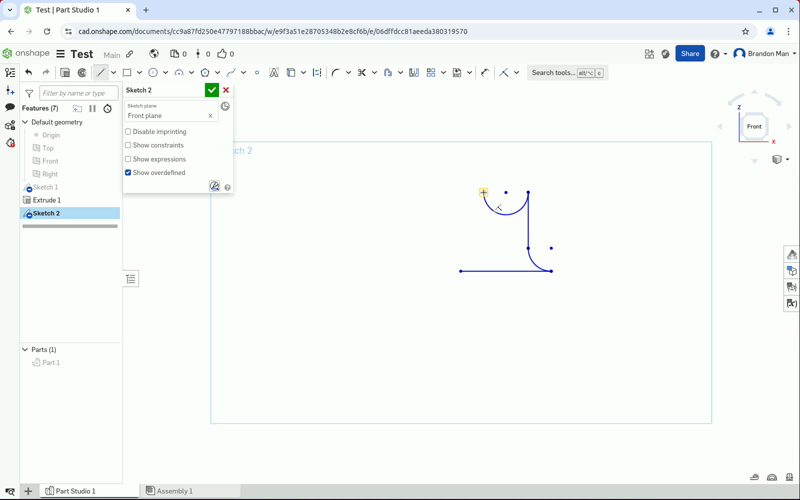
key_down(shift)
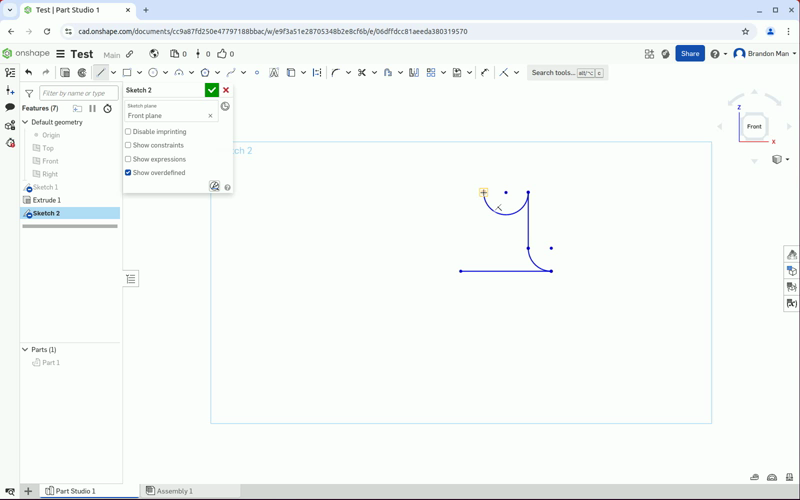
mouse_move(513, 192)
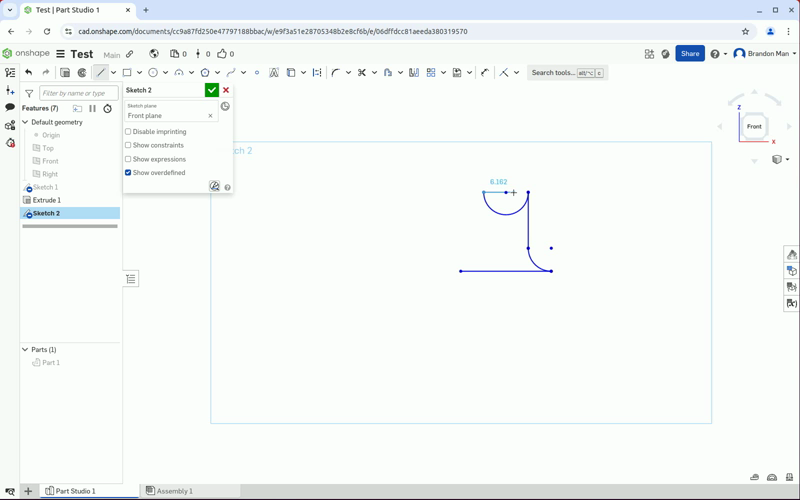
mouse_move(483, 248)
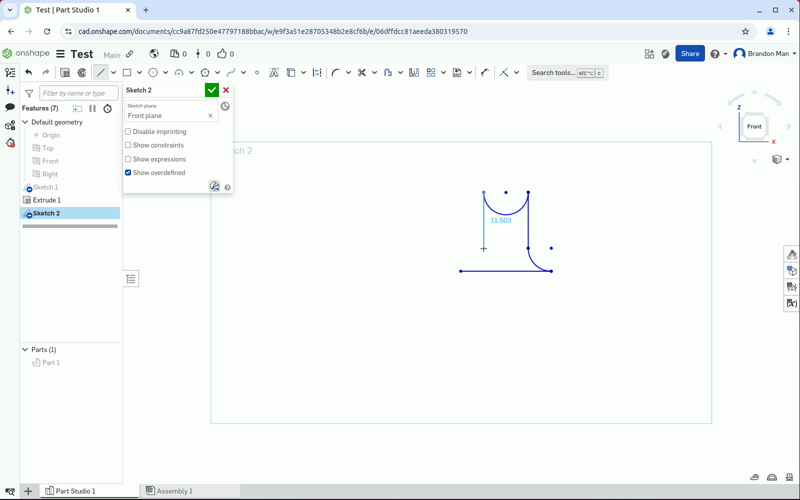
click(483, 248)
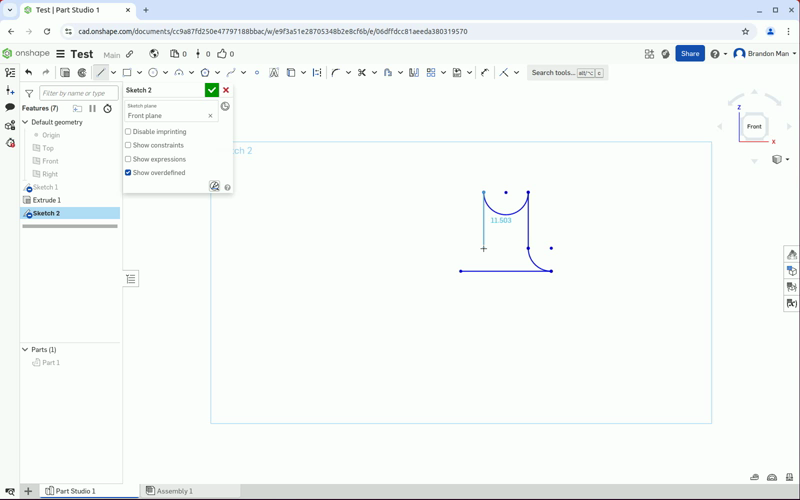
key_up(shift)
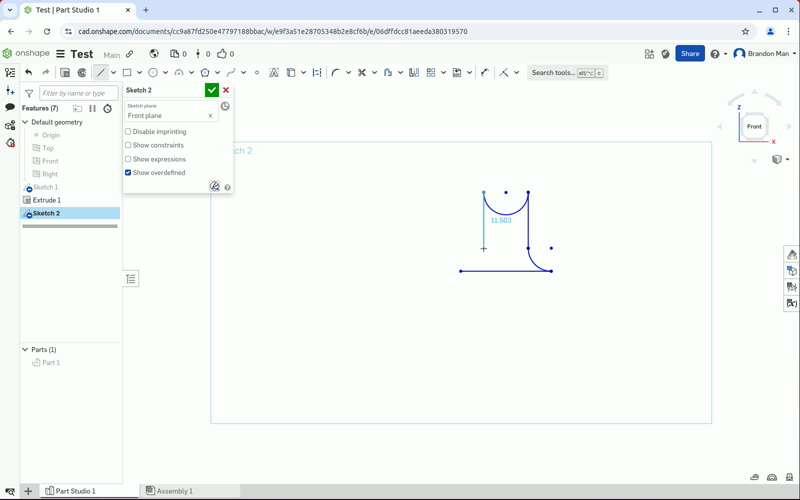
key(esc)
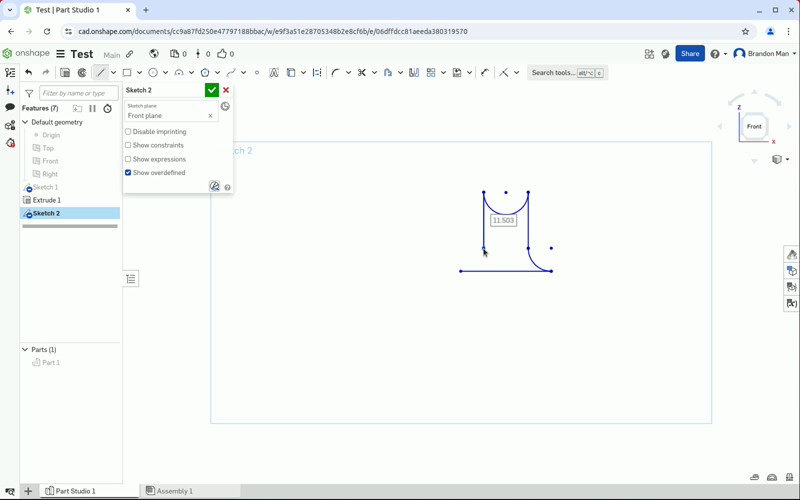
key(a)
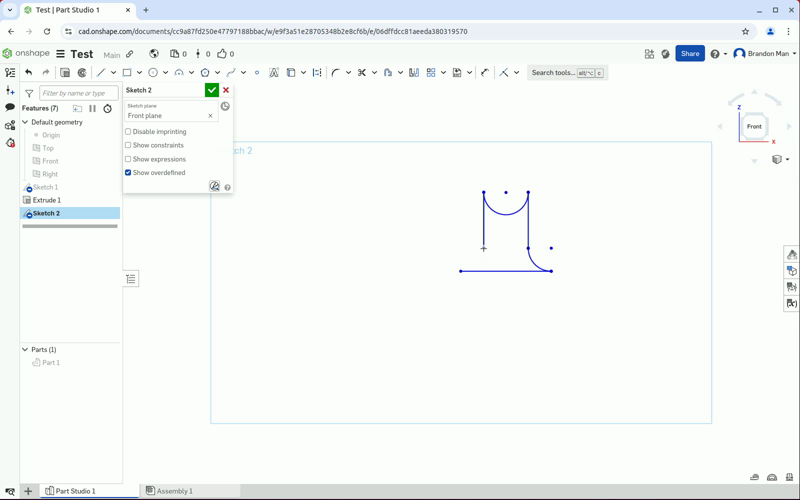
mouse_move(483, 248)
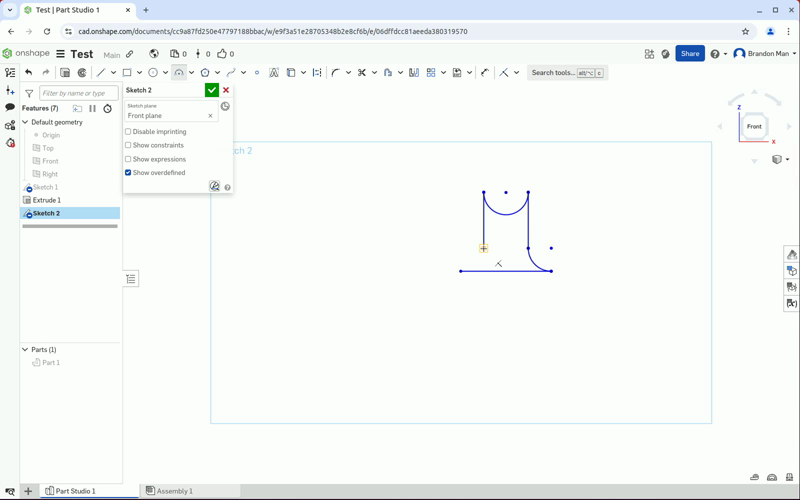
click(483, 248)
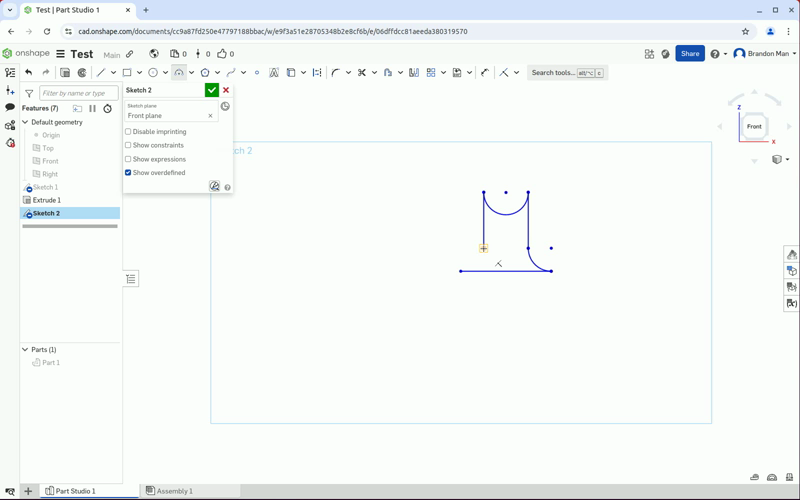
mouse_move(460, 271)
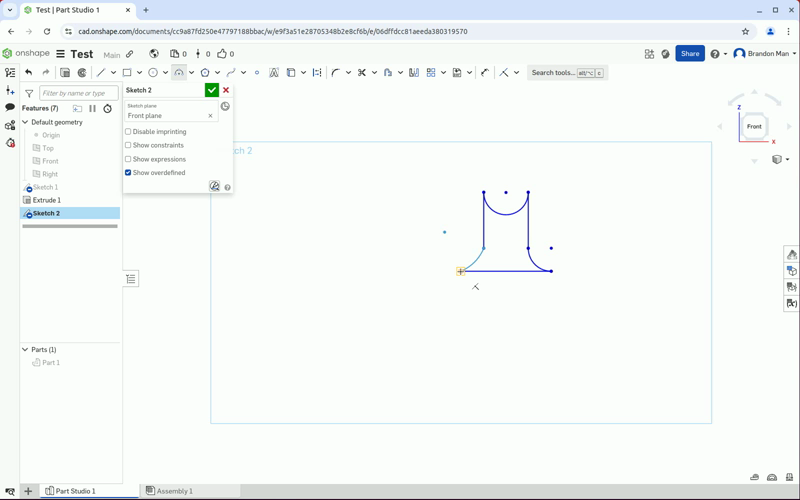
click(460, 271)
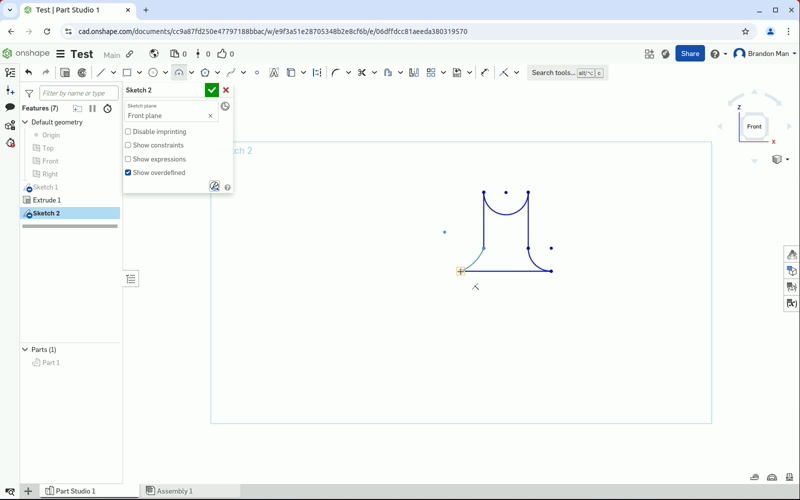
key_down(shift)
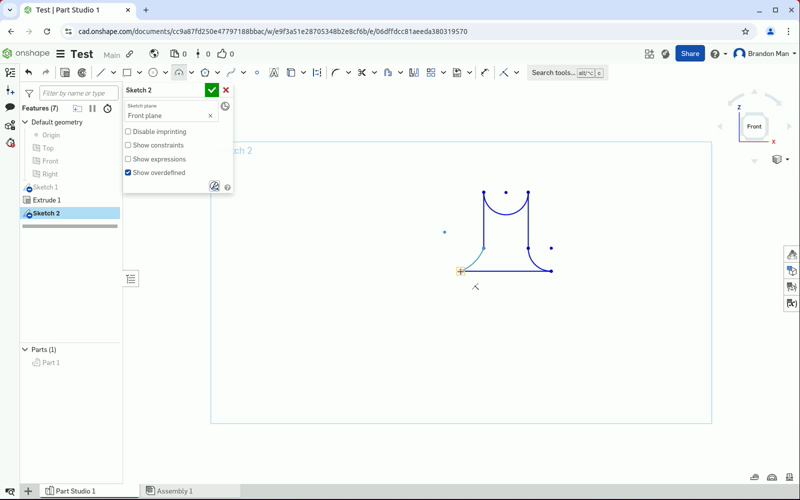
mouse_move(477, 264)
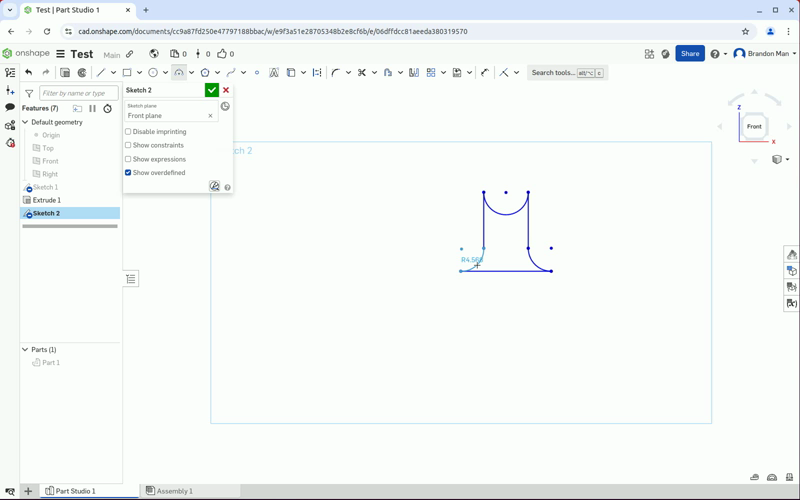
click(477, 264)
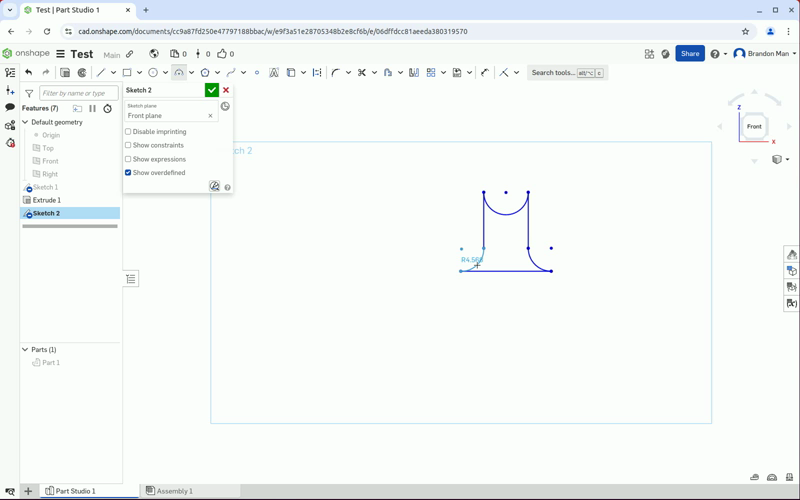
key_up(shift)
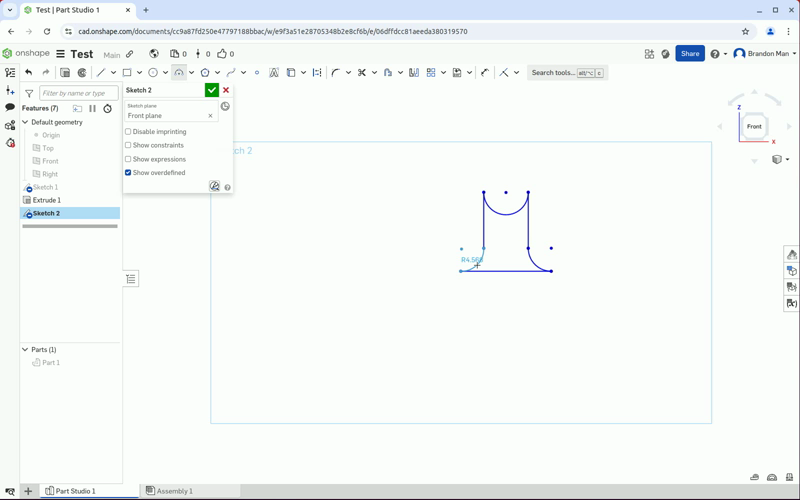
key(esc)
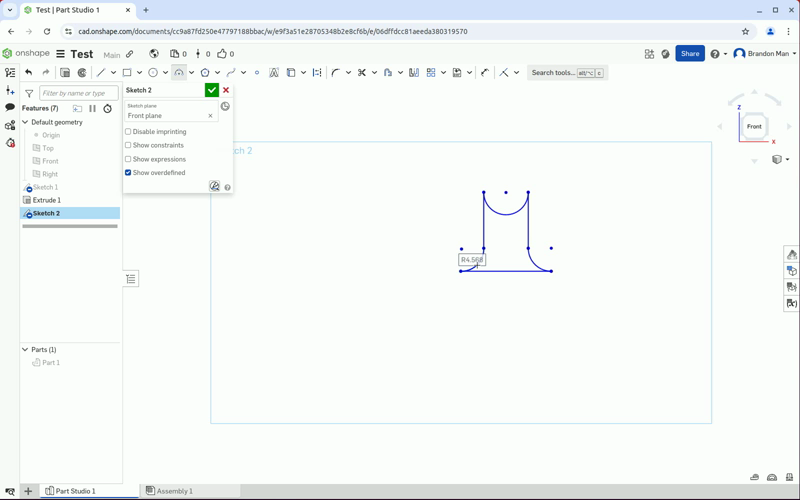
mouse_move(500, 196)
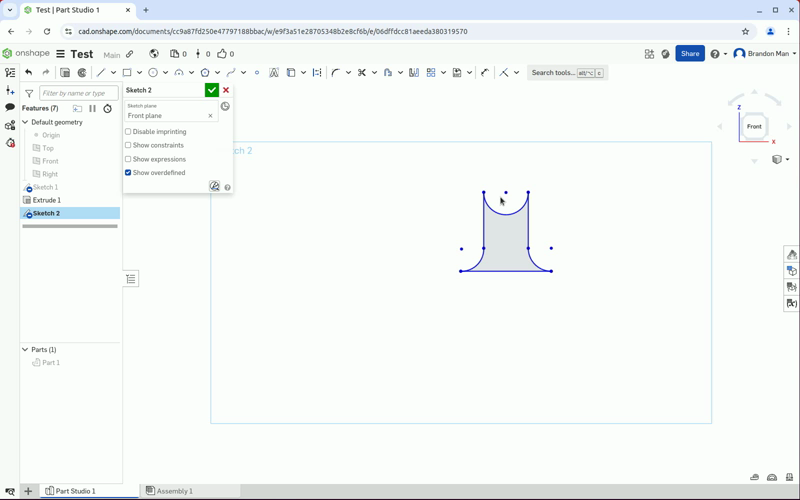
scroll(6)
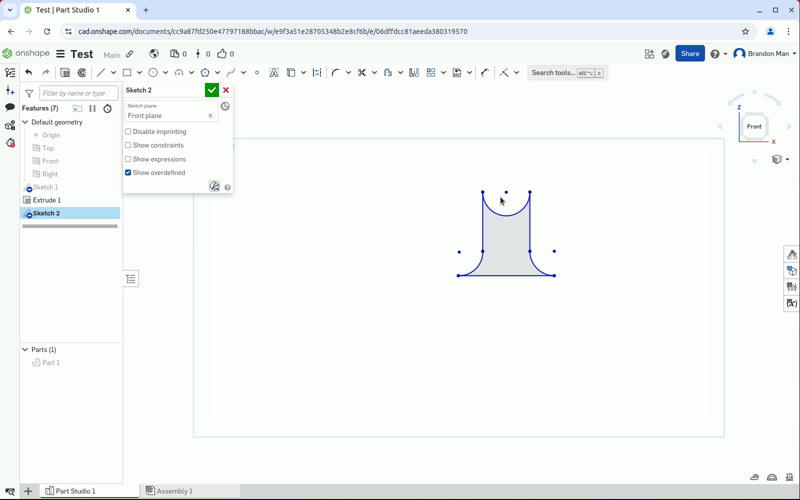
scroll(6)
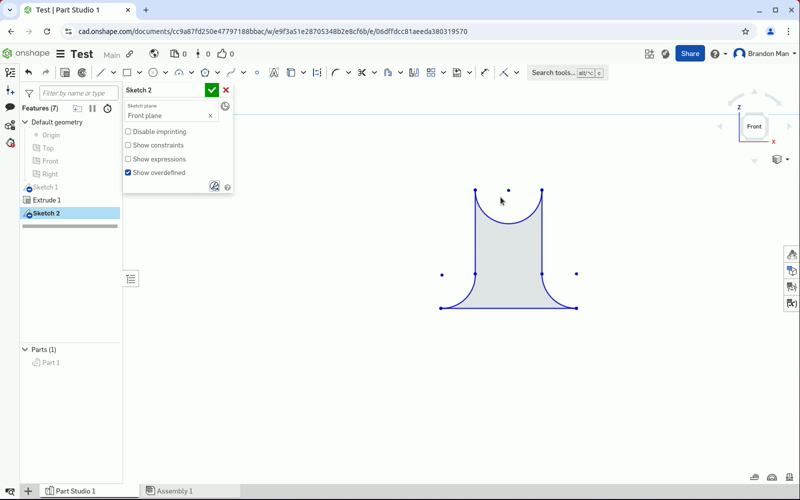
scroll(6)
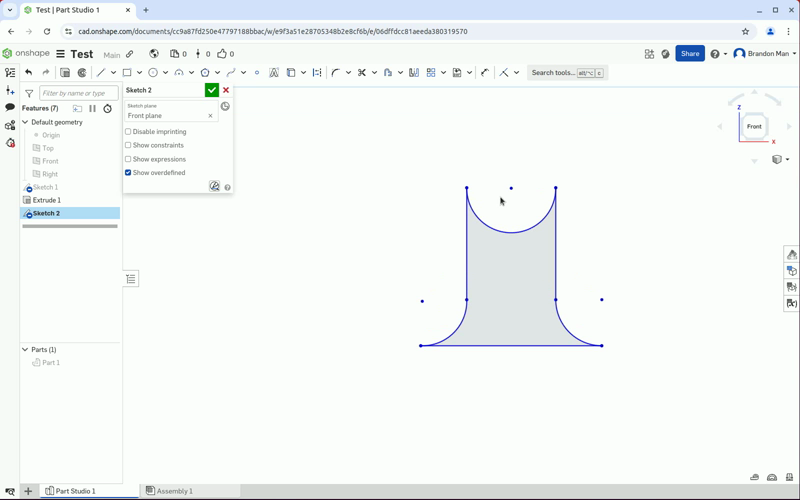
scroll(6)
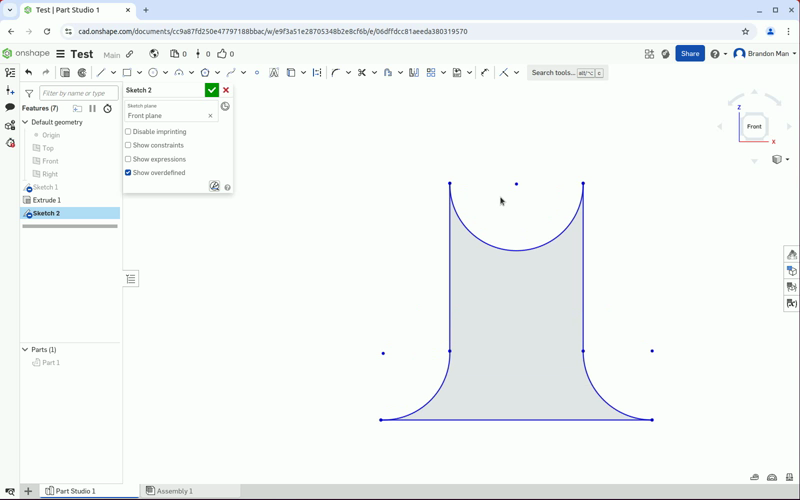
scroll(6)
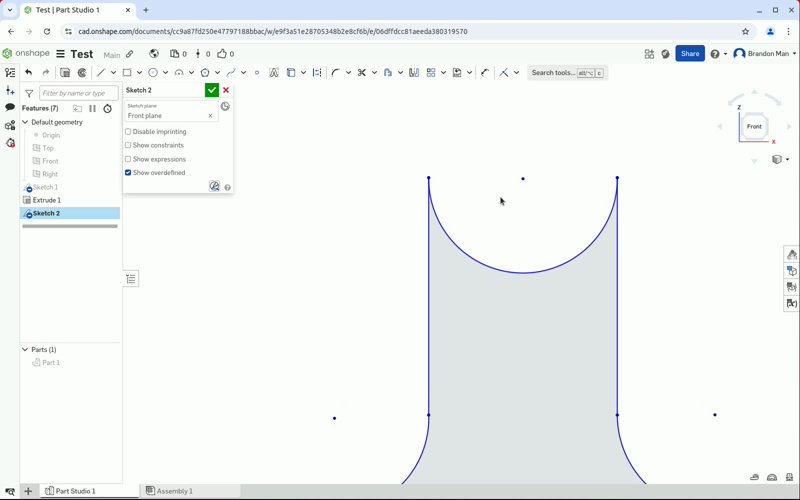
scroll(6)
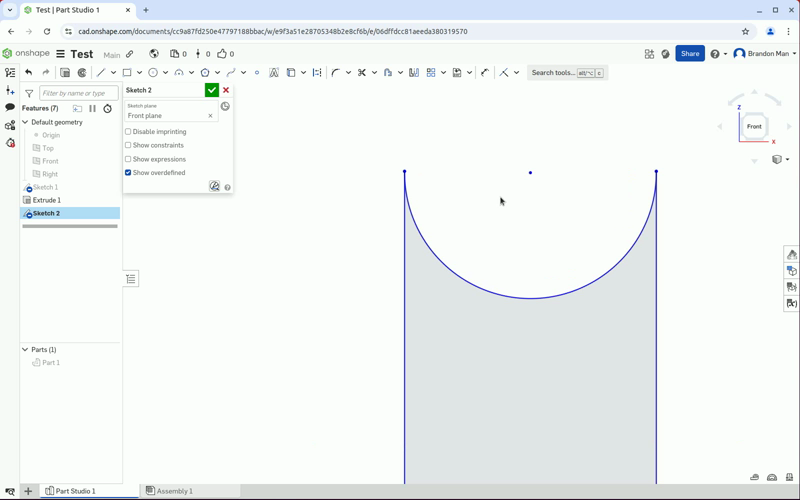
scroll(6)
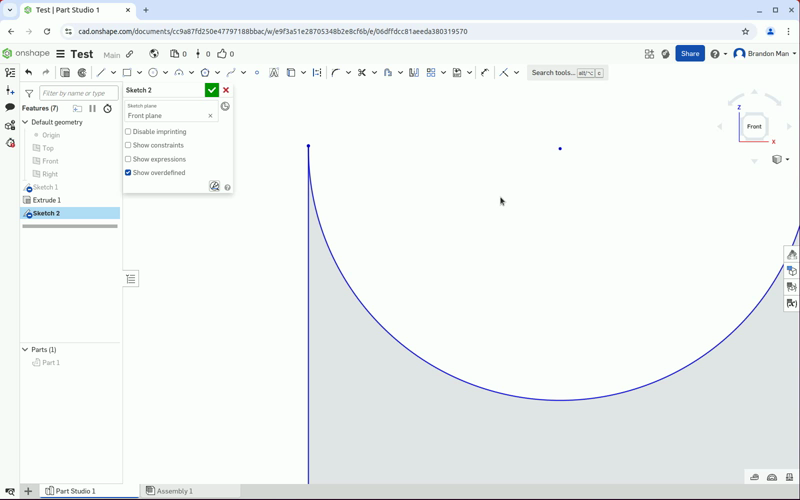
click(500, 196)
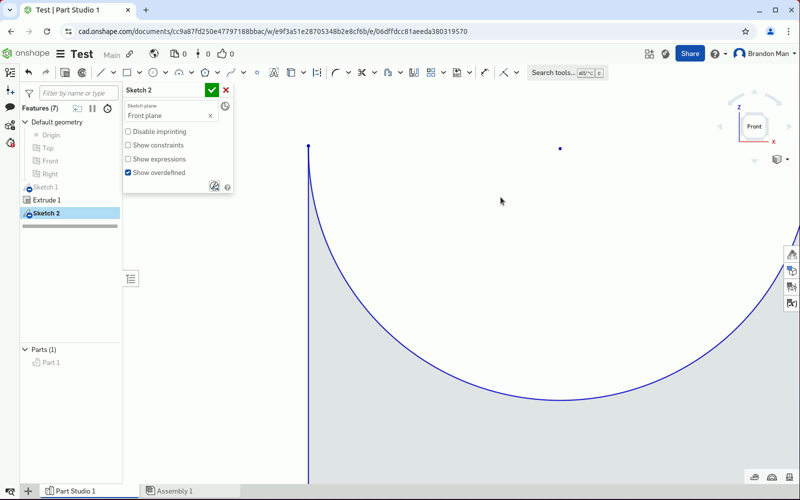
scroll(-6)
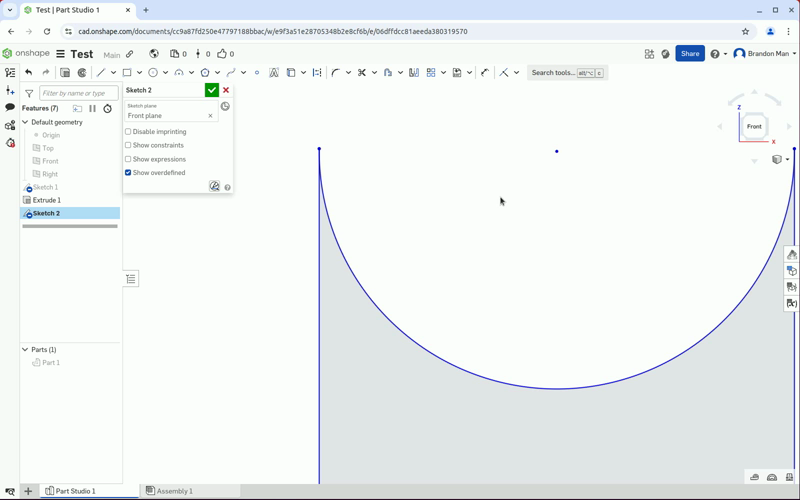
scroll(-6)
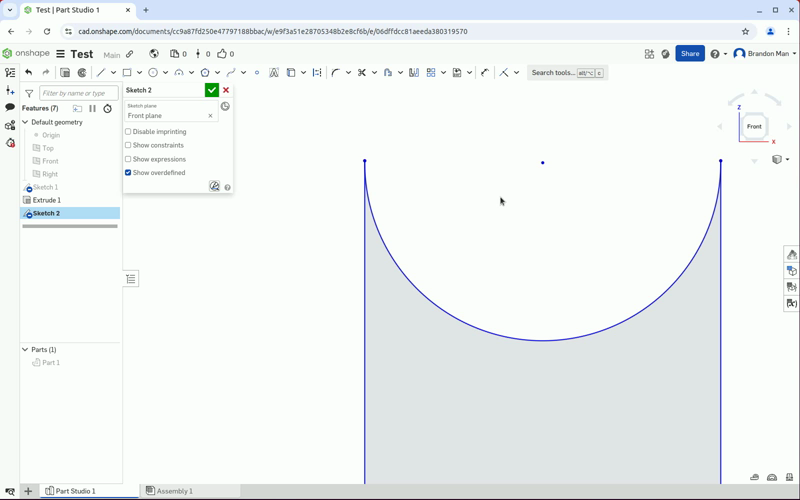
scroll(-6)
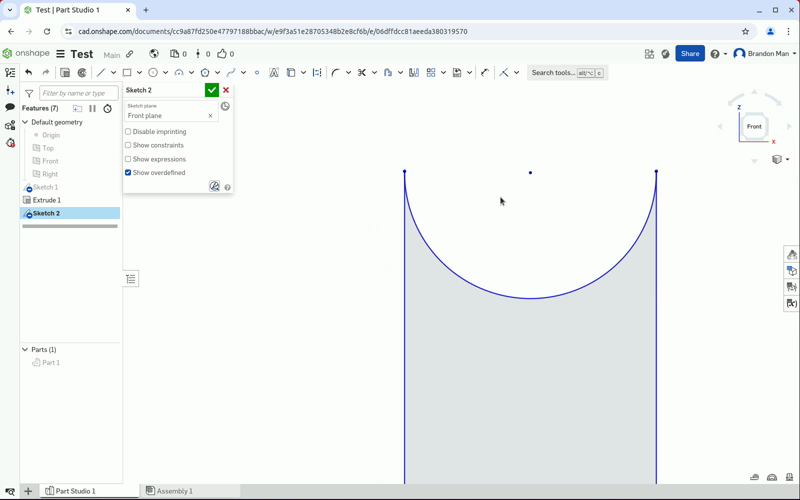
scroll(-6)
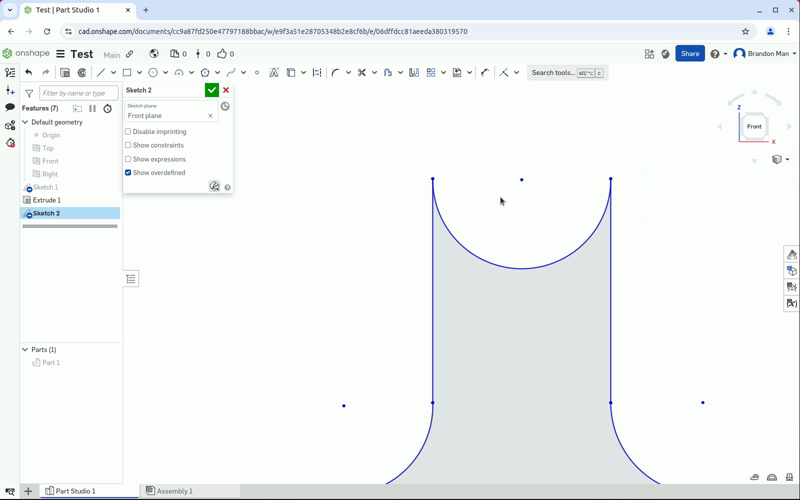
scroll(-6)
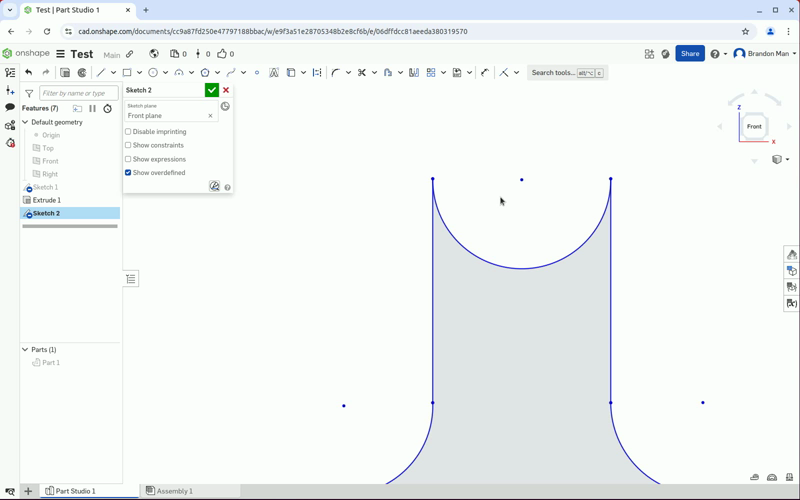
scroll(-6)
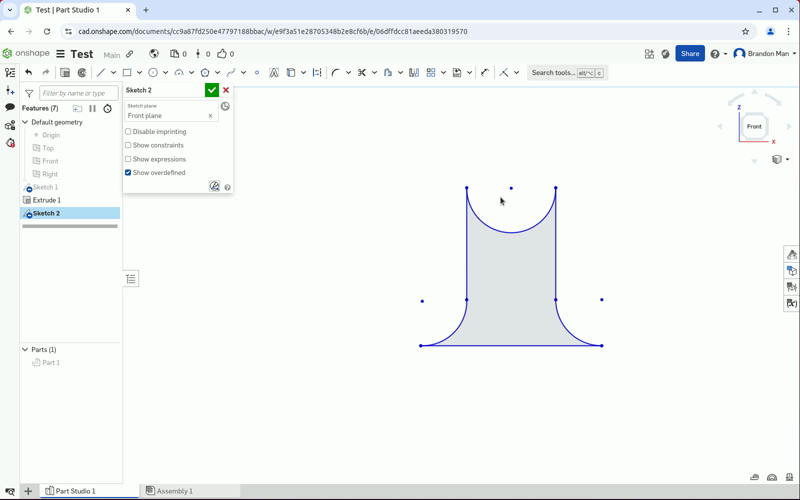
scroll(-6)
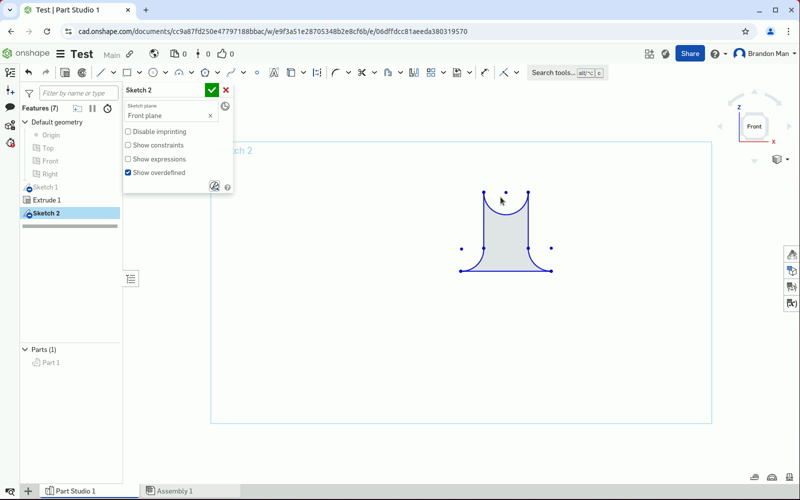
mouse_move(73, 352)
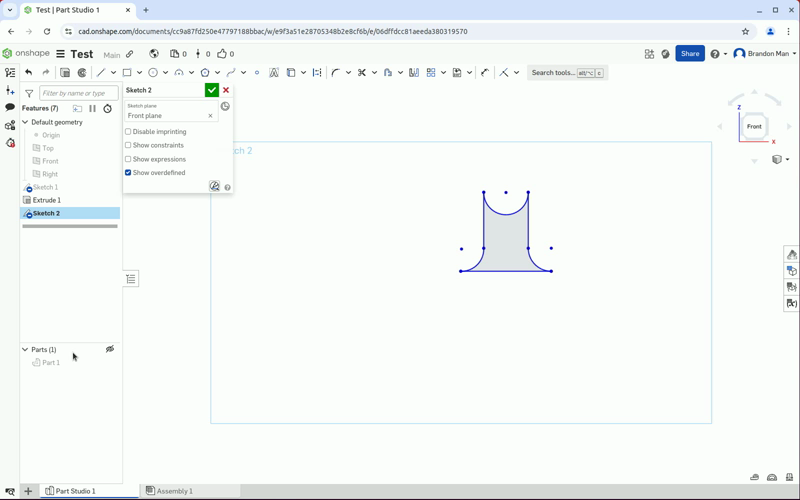
key(shift+y)
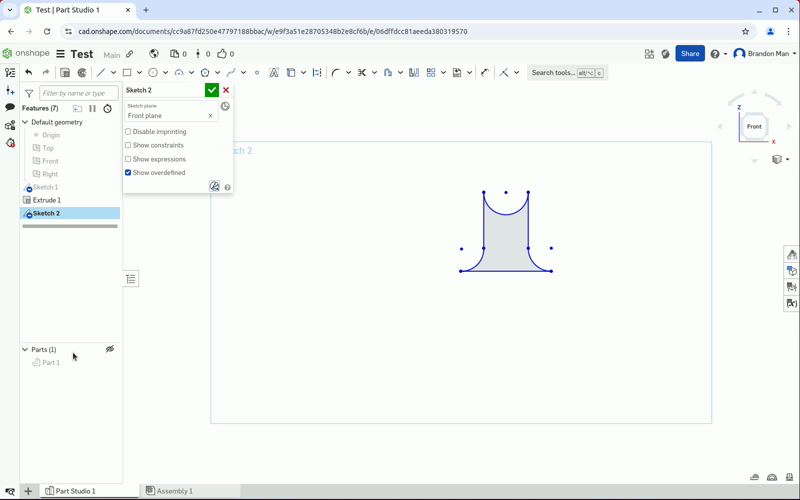
key(shift+e)
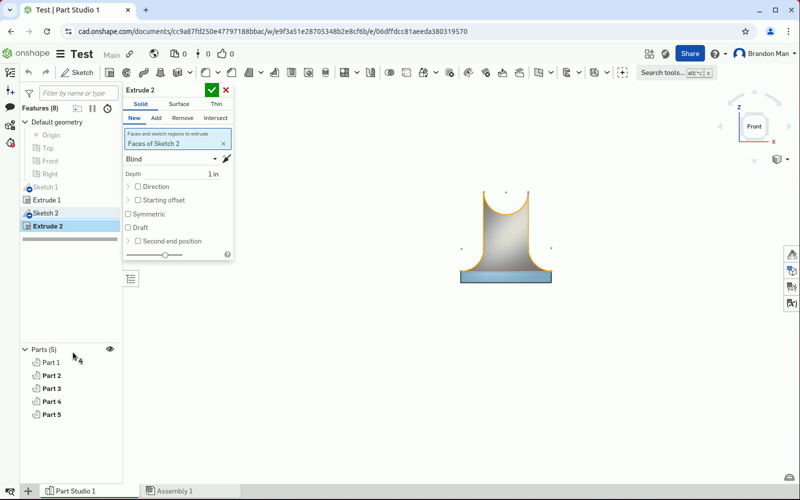
mouse_move(143, 106)
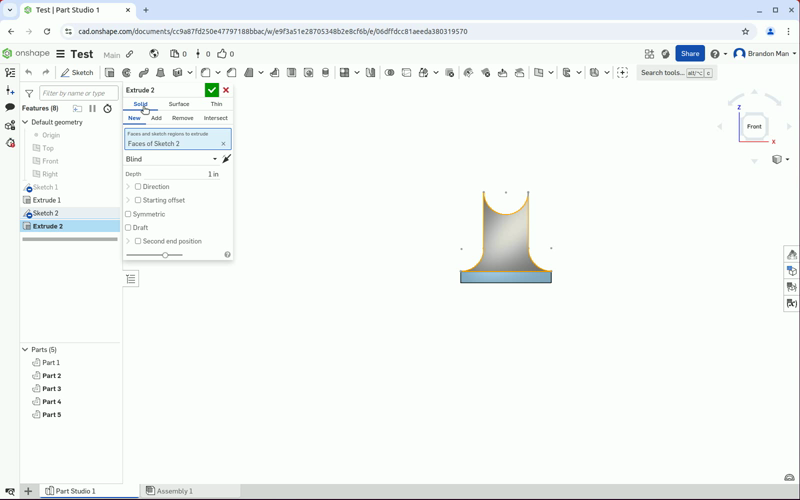
click(143, 106)
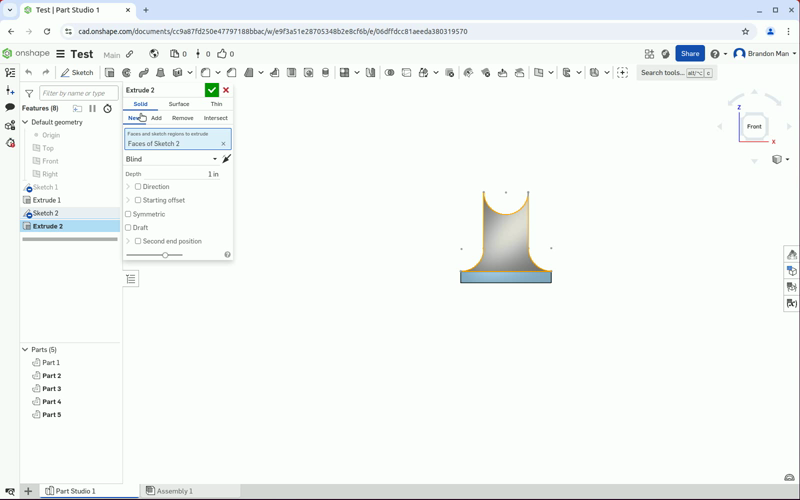
mouse_move(137, 120)
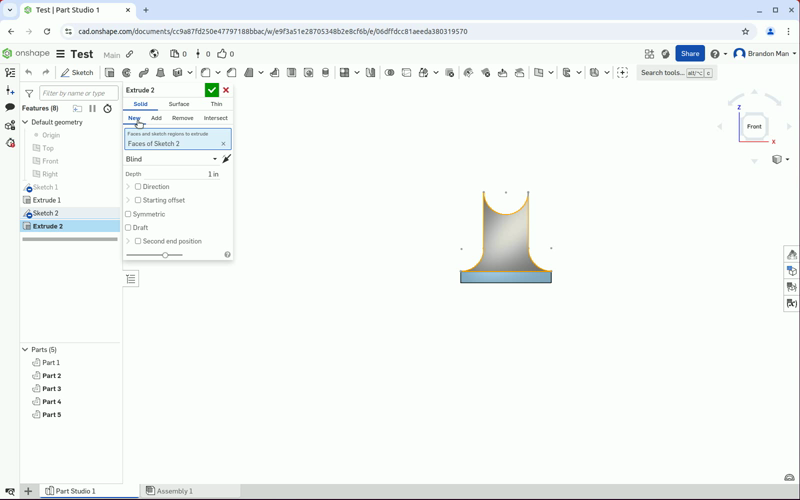
click(137, 120)
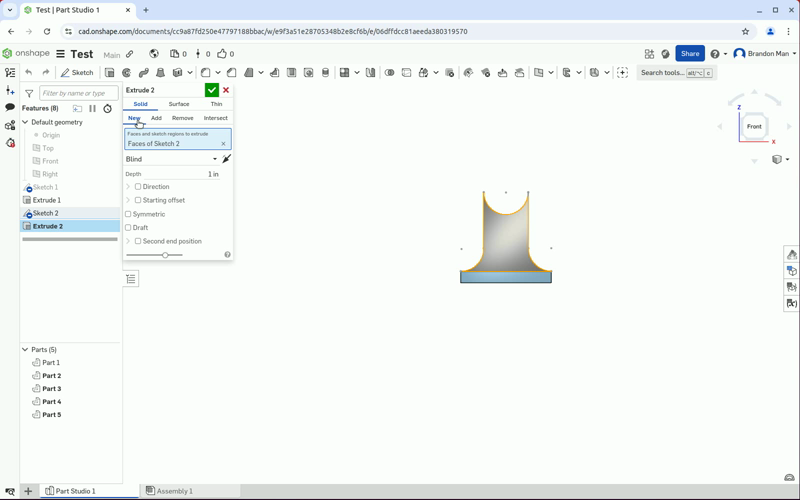
key(tab, 4)
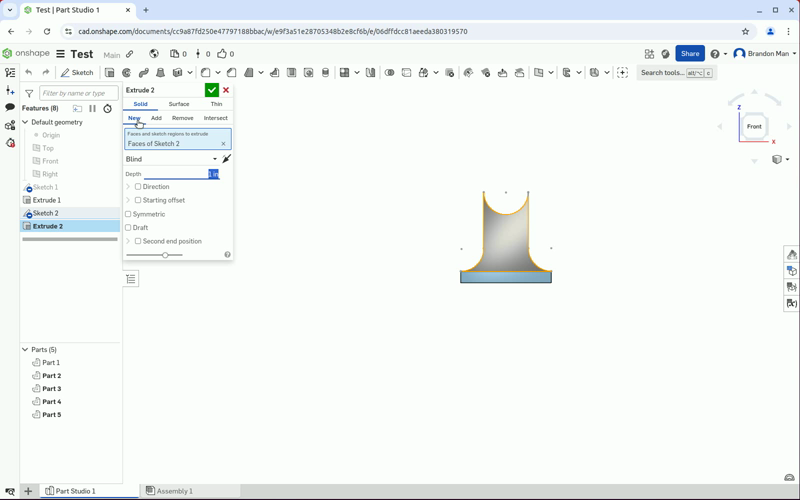
text(-11.554)
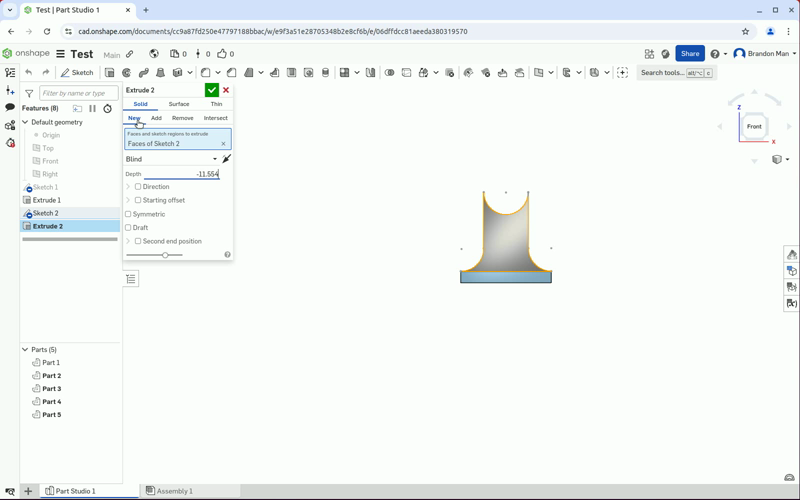
key(enter)
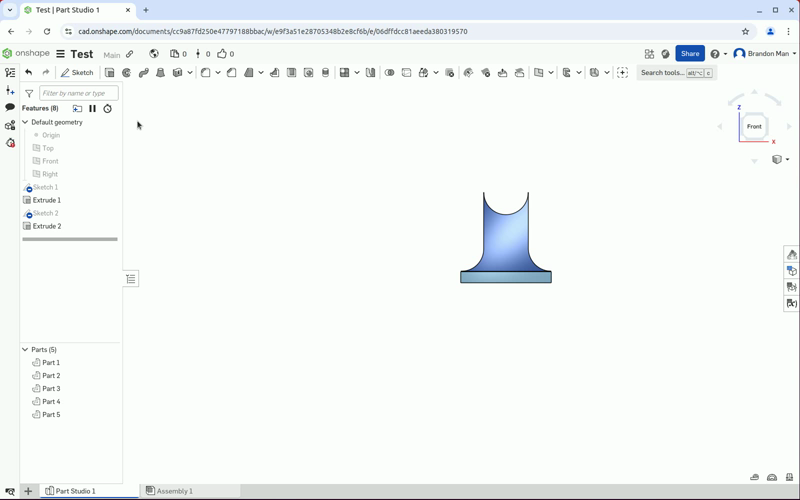
key(shift+h)
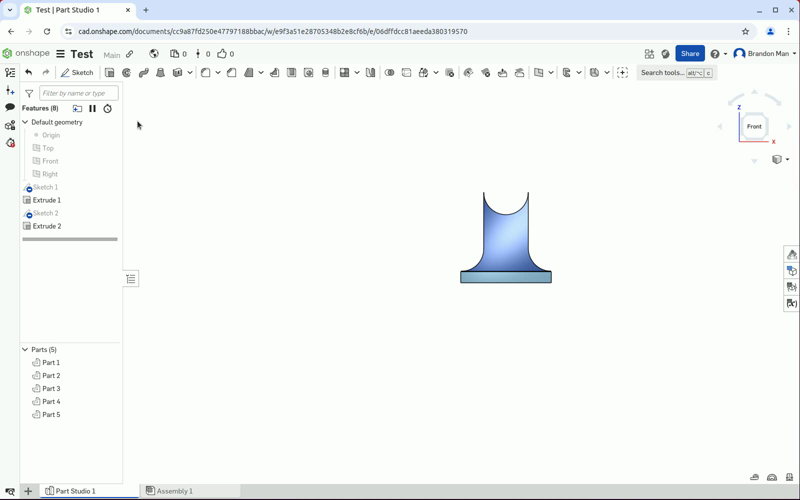
key(shift+h)
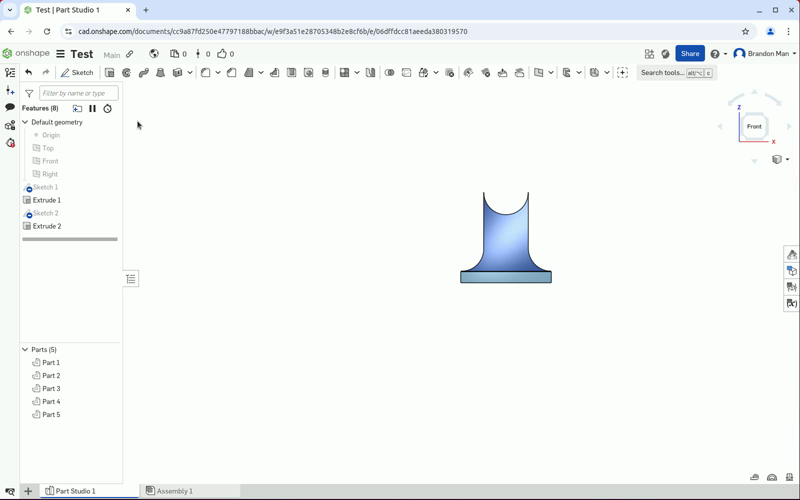
mouse_move(73, 189)
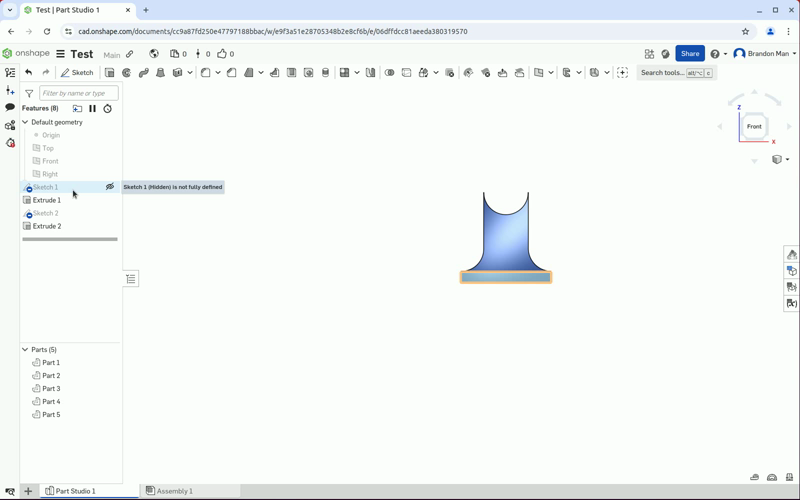
click(73, 189)
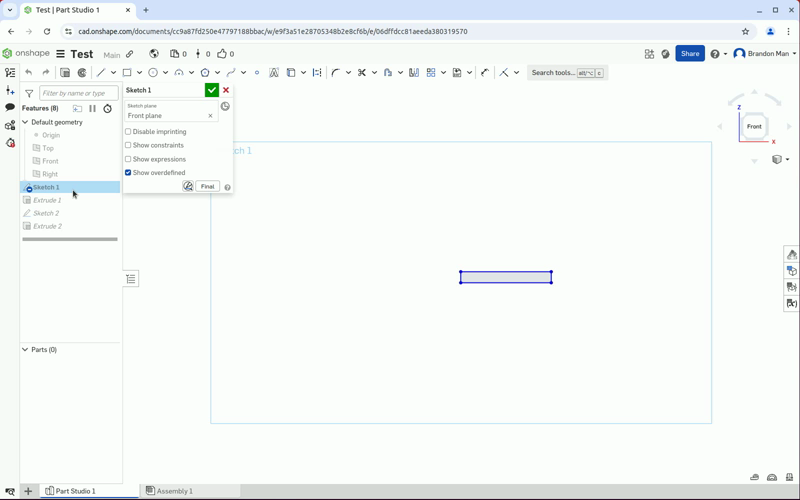
mouse_move(229, 92)
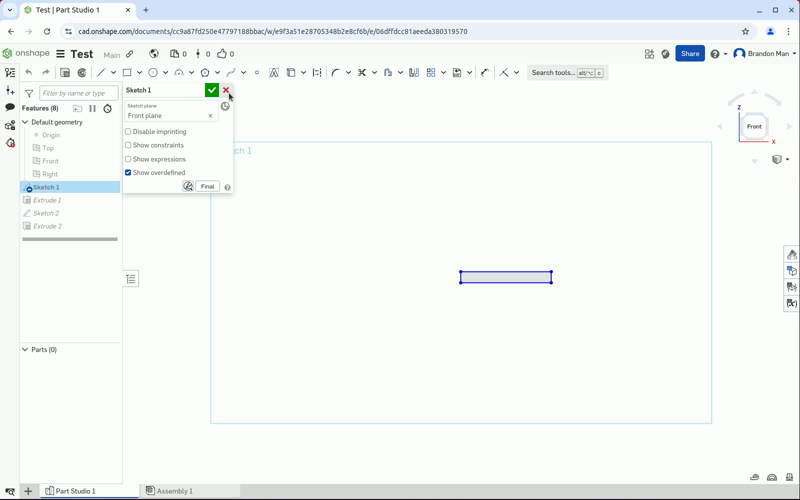
click(229, 92)
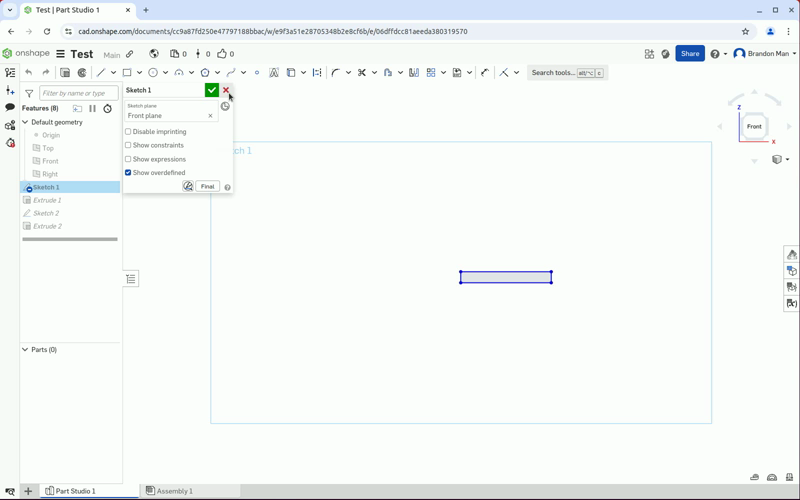
key(shift+s)
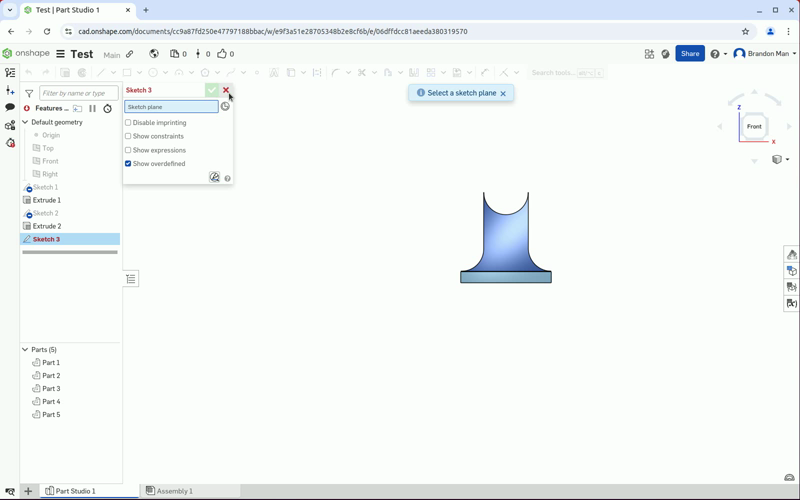
mouse_move(73, 163)
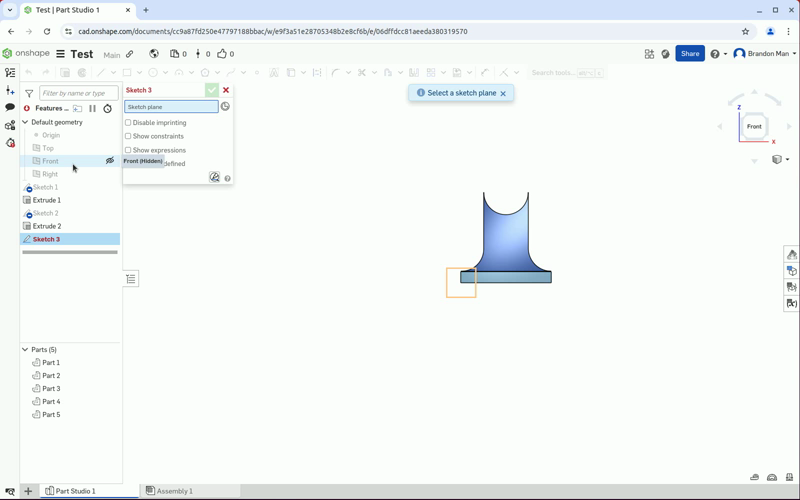
click(73, 163)
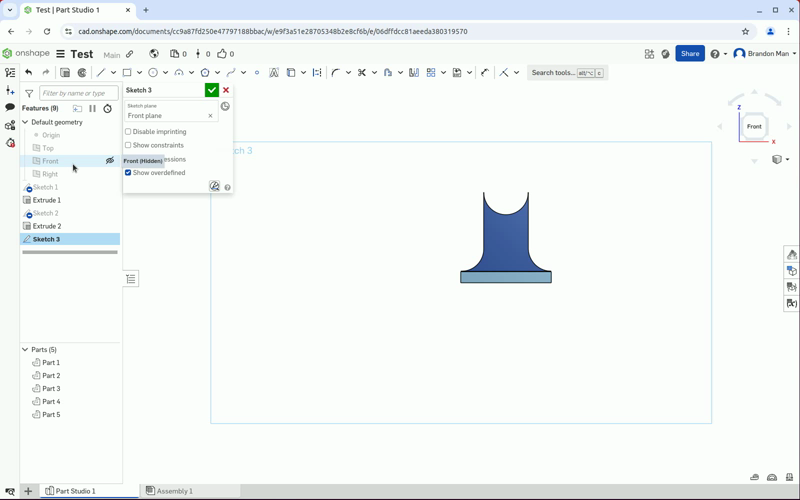
mouse_move(73, 352)
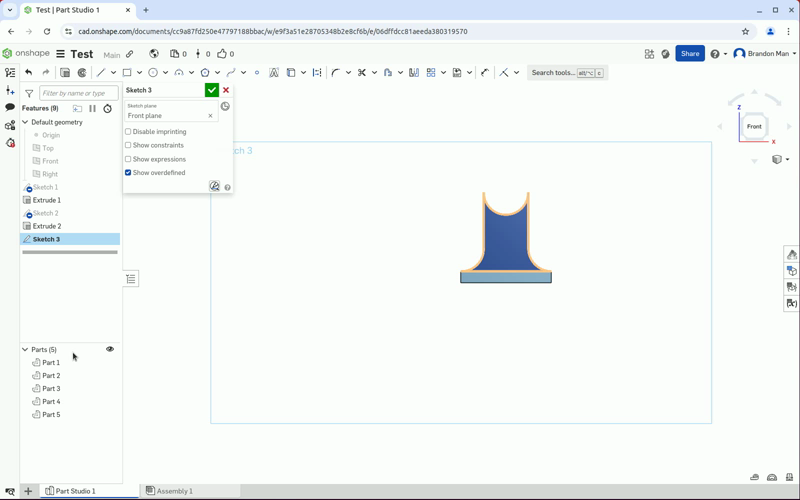
key(y)
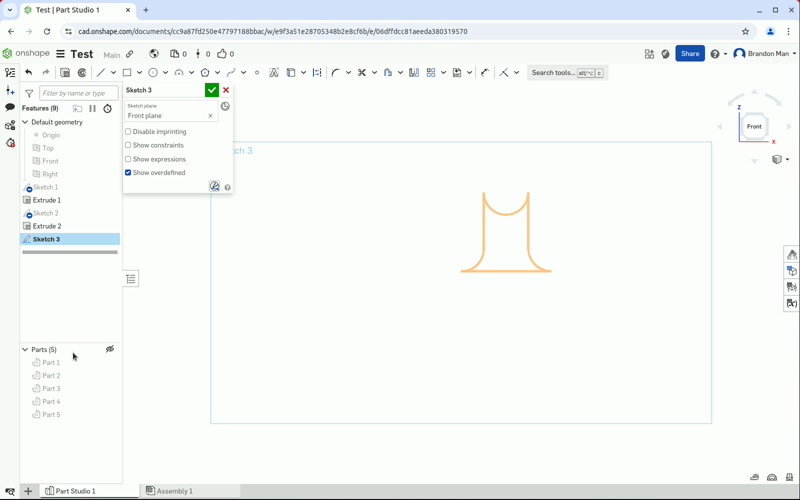
key(a)
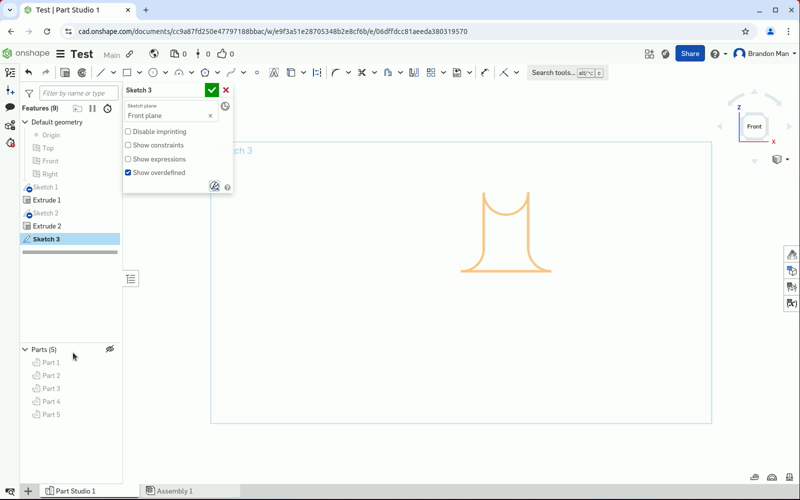
key_down(shift)
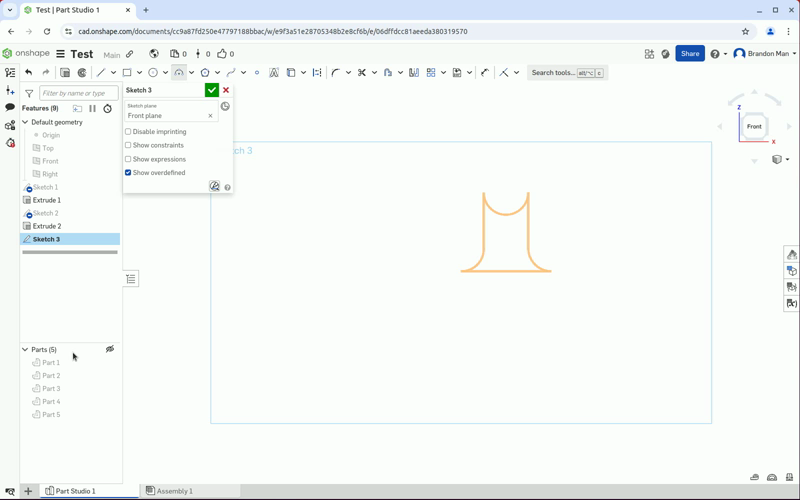
mouse_move(483, 192)
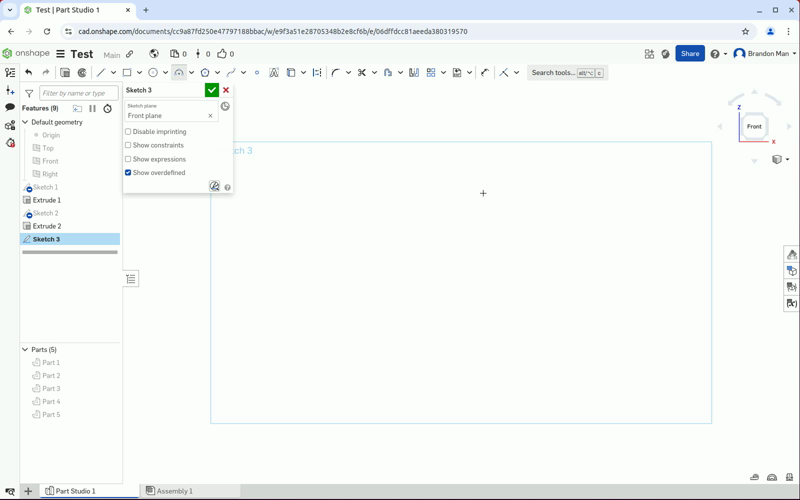
click(483, 192)
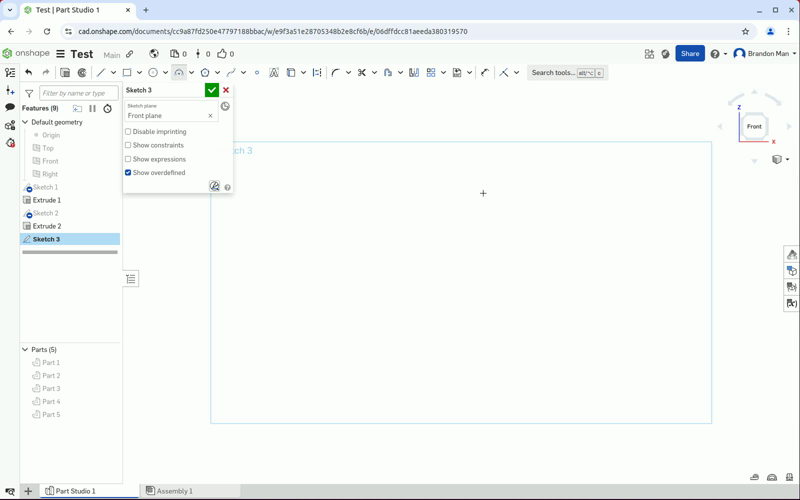
key_up(shift)
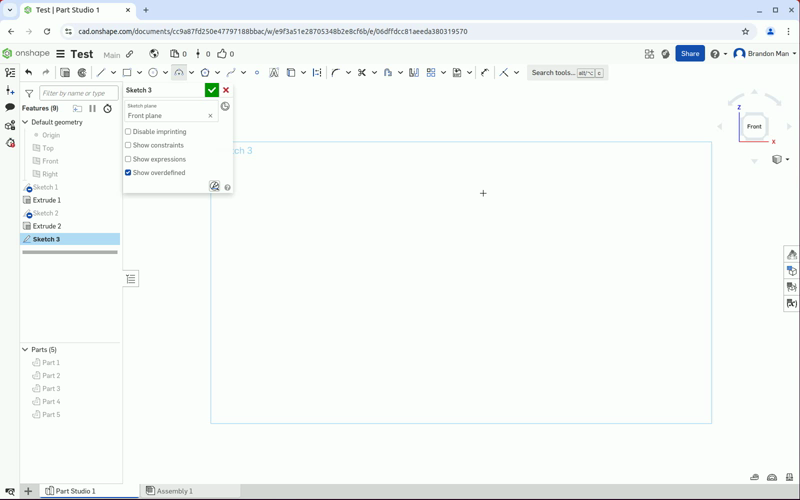
key_down(shift)
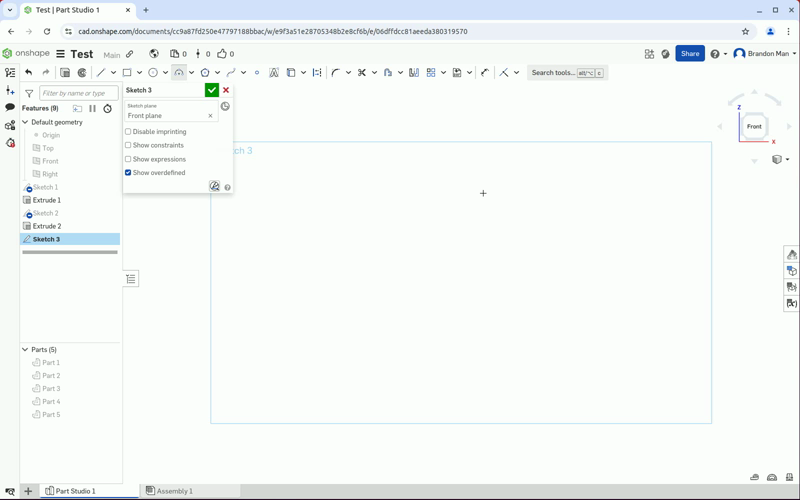
mouse_move(528, 192)
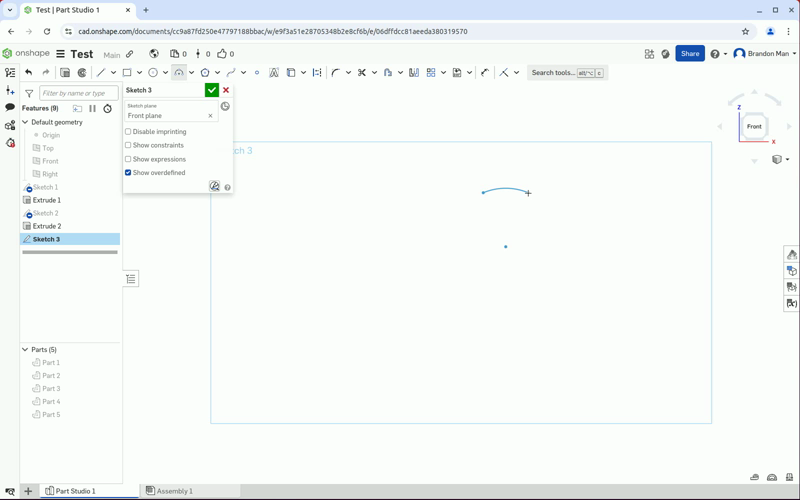
click(528, 192)
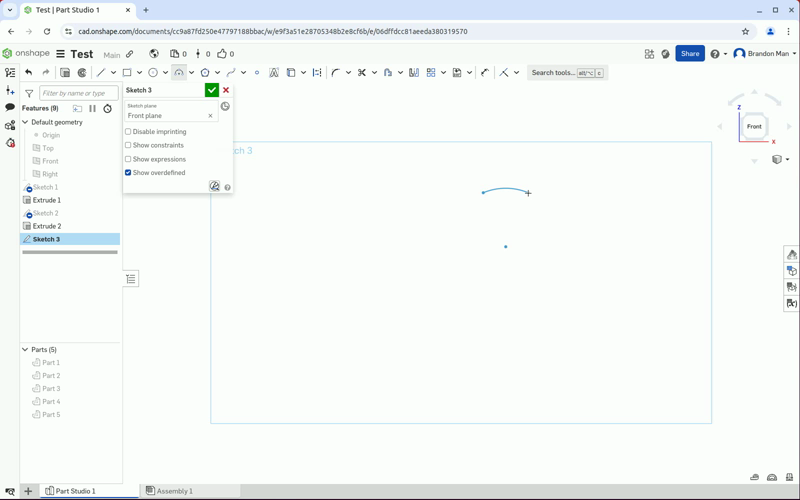
mouse_move(505, 215)
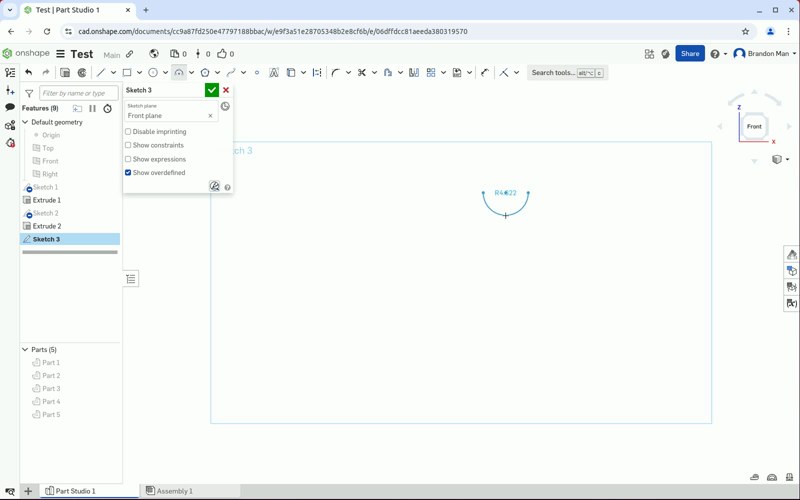
click(505, 215)
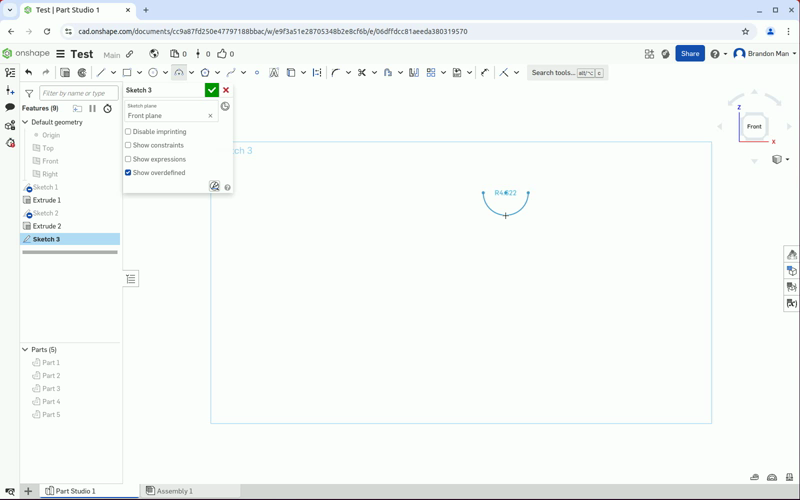
key_up(shift)
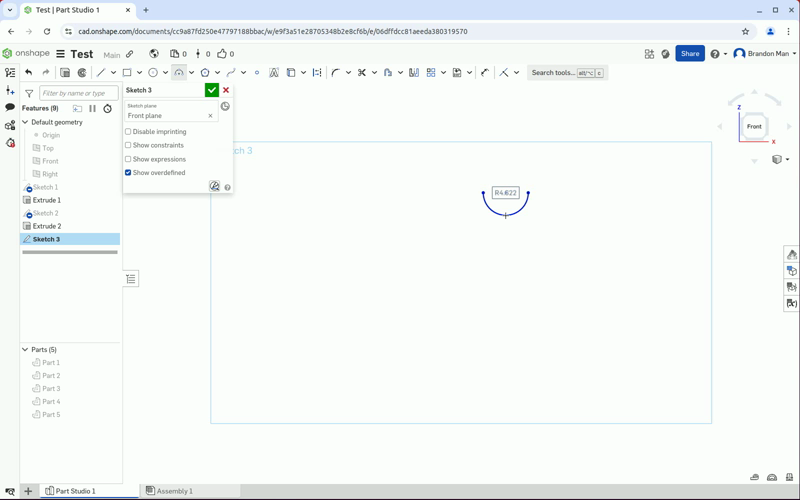
key(esc)
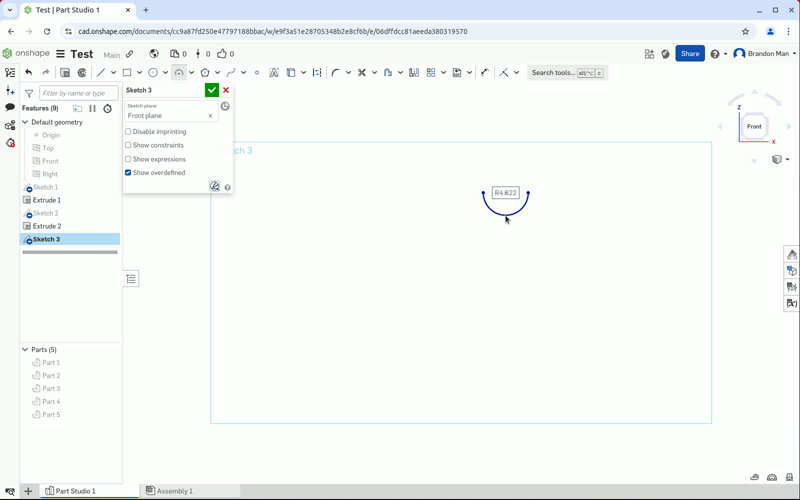
key(l)
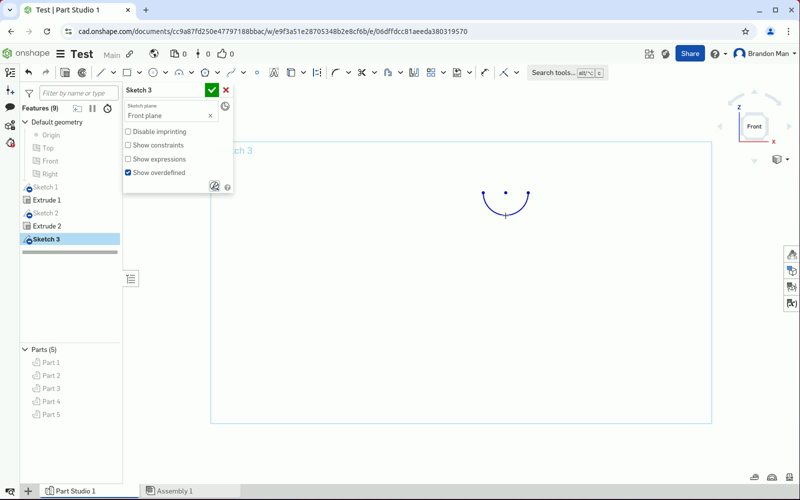
mouse_move(528, 192)
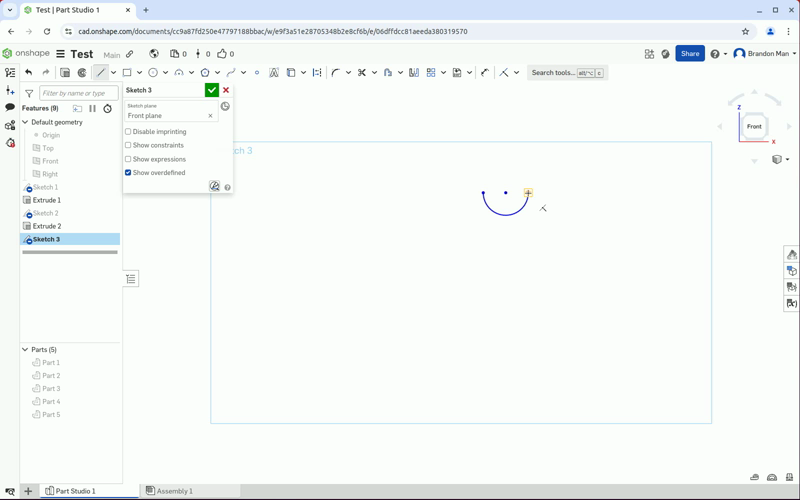
click(528, 192)
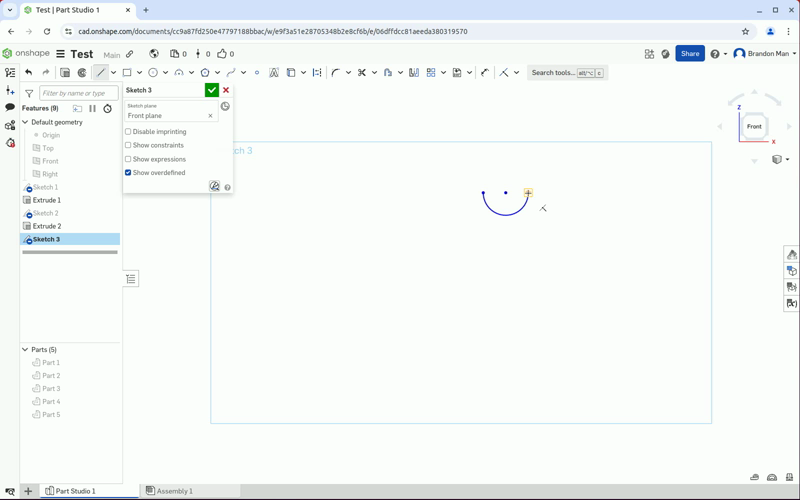
key_down(shift)
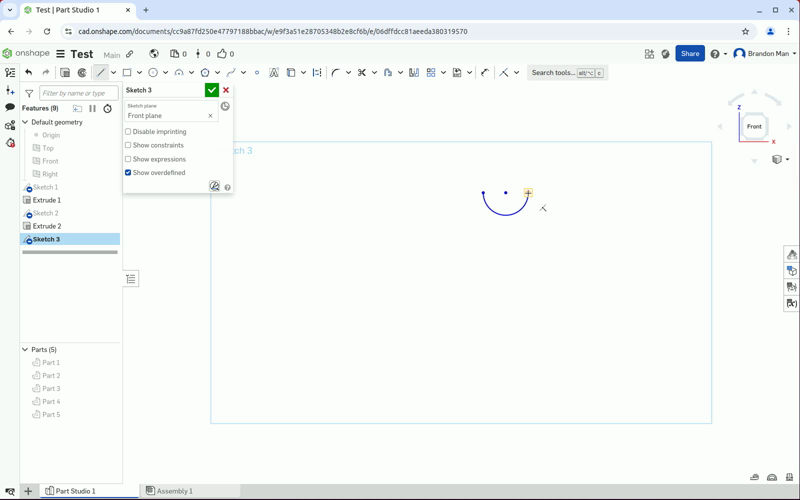
mouse_move(558, 192)
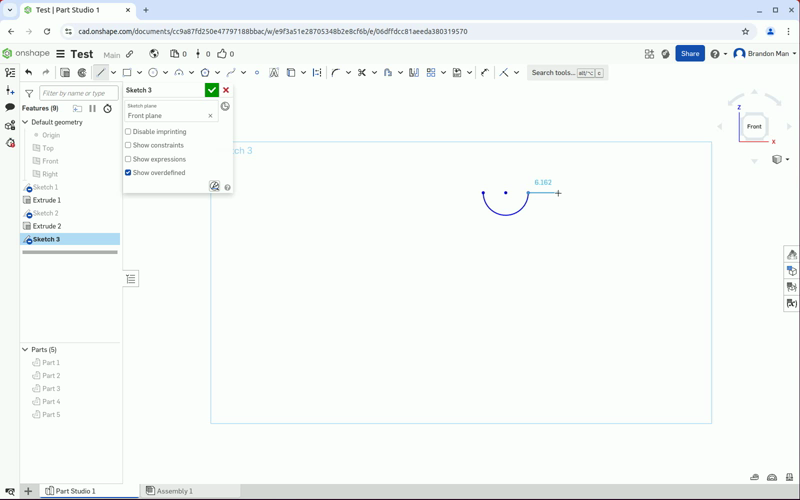
mouse_move(516, 192)
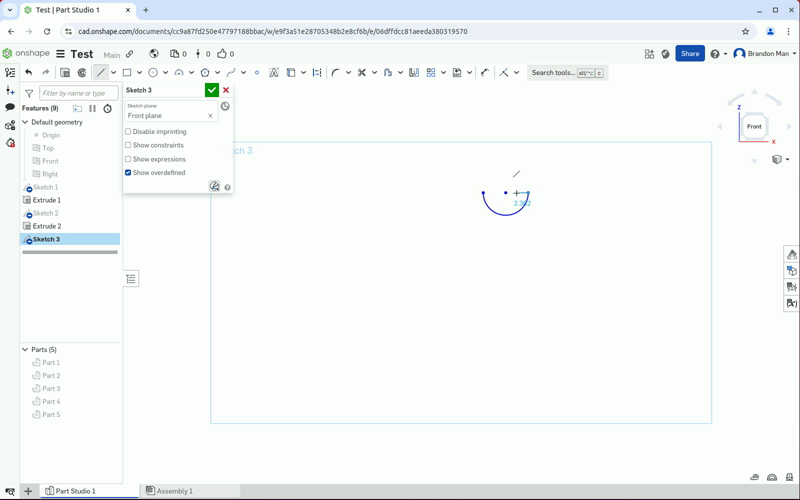
click(516, 192)
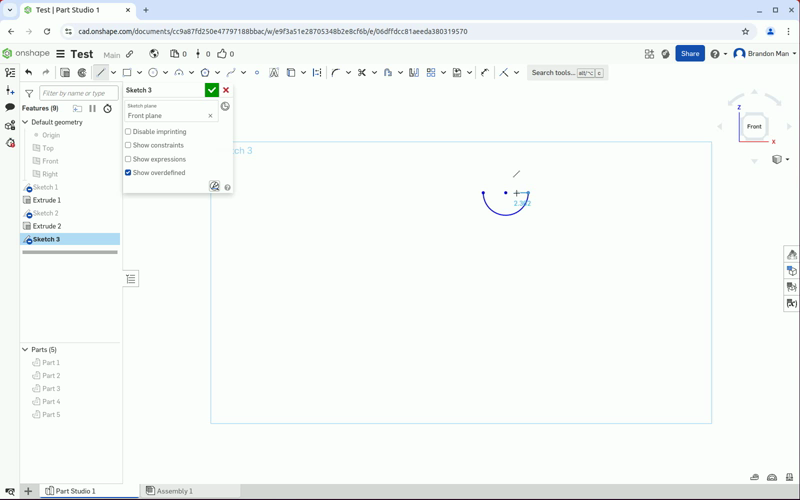
key_up(shift)
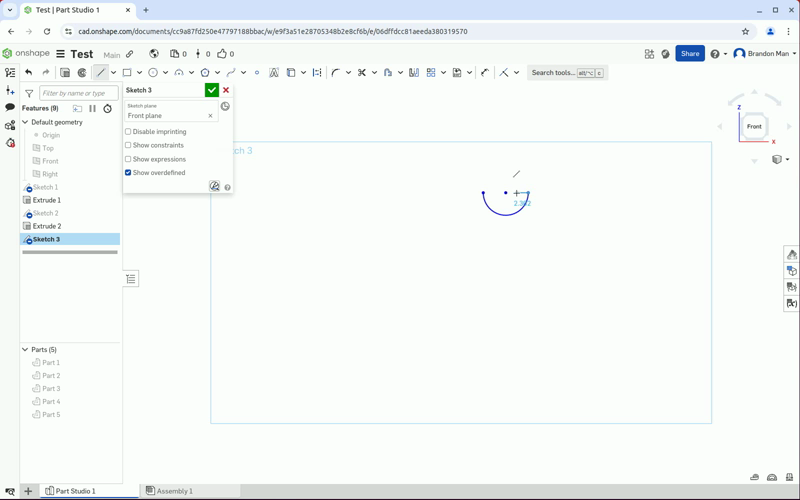
key(esc)
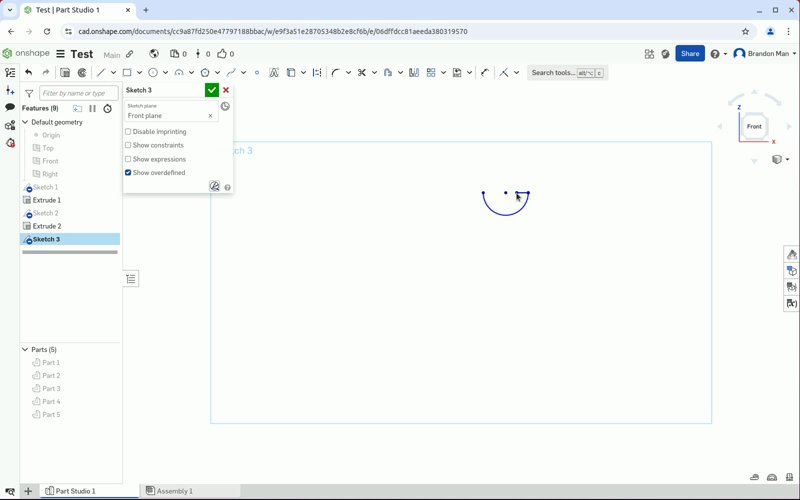
key(a)
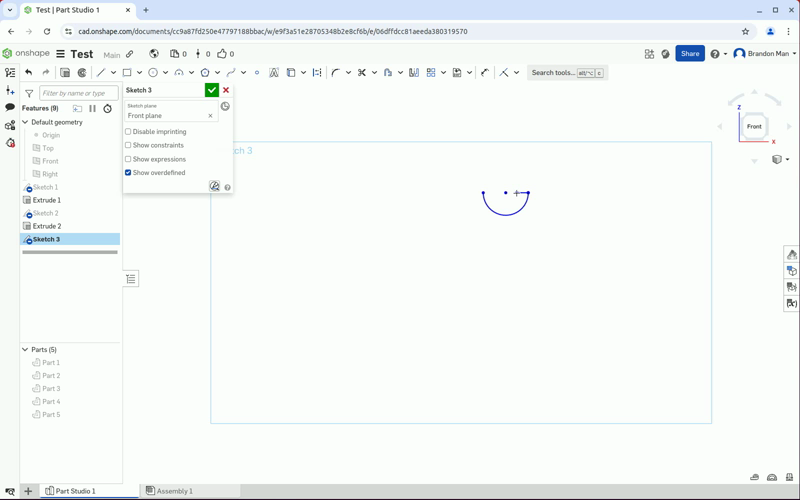
mouse_move(516, 192)
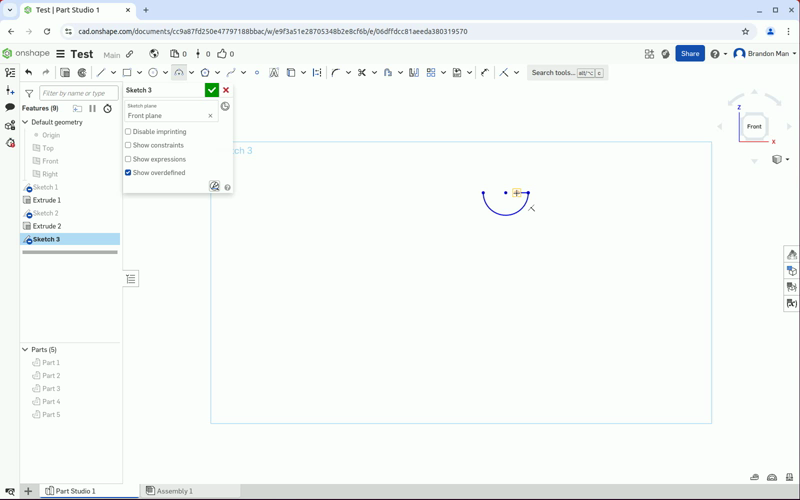
click(516, 192)
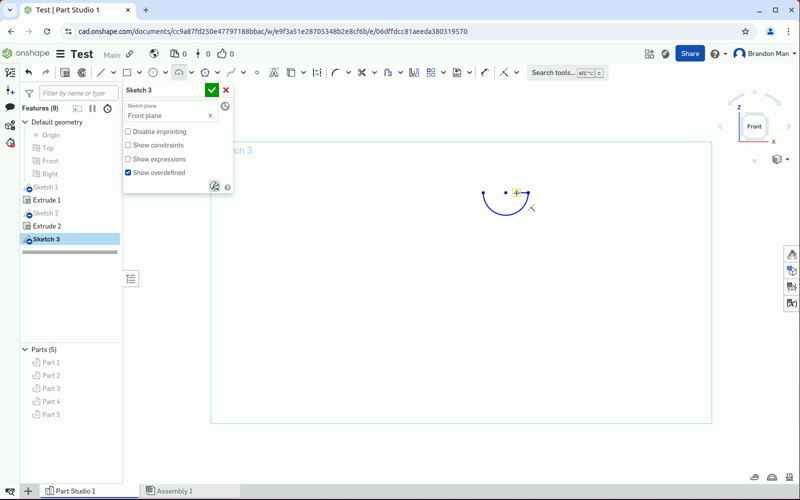
key_down(shift)
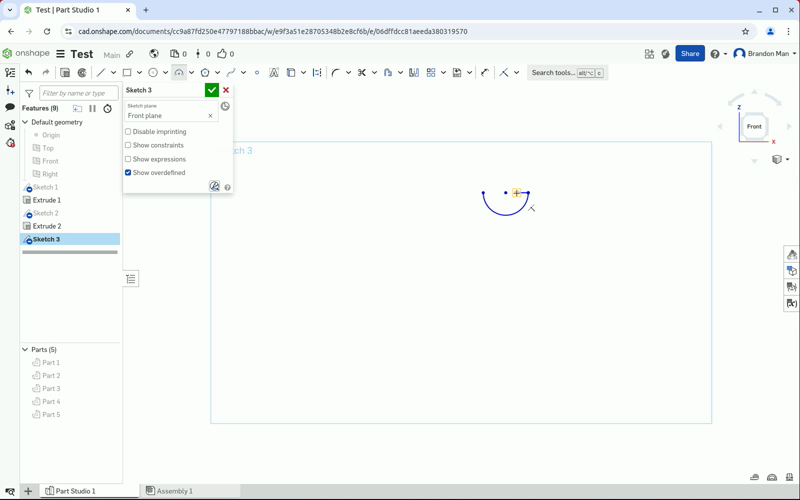
mouse_move(494, 192)
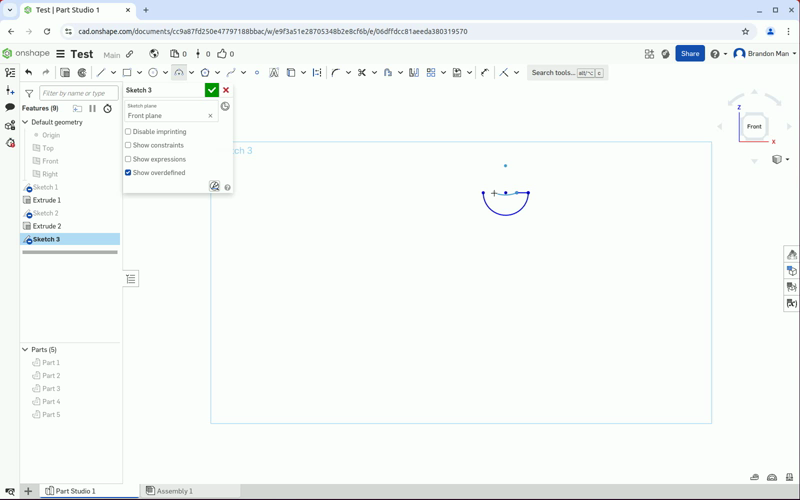
click(494, 192)
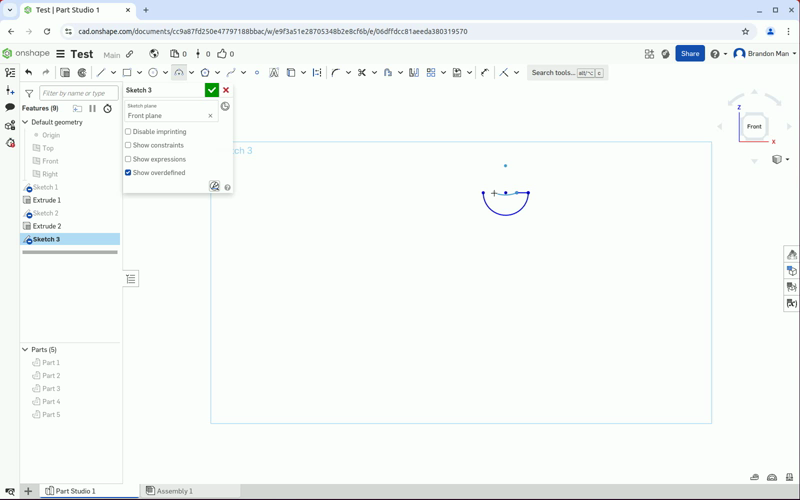
mouse_move(505, 203)
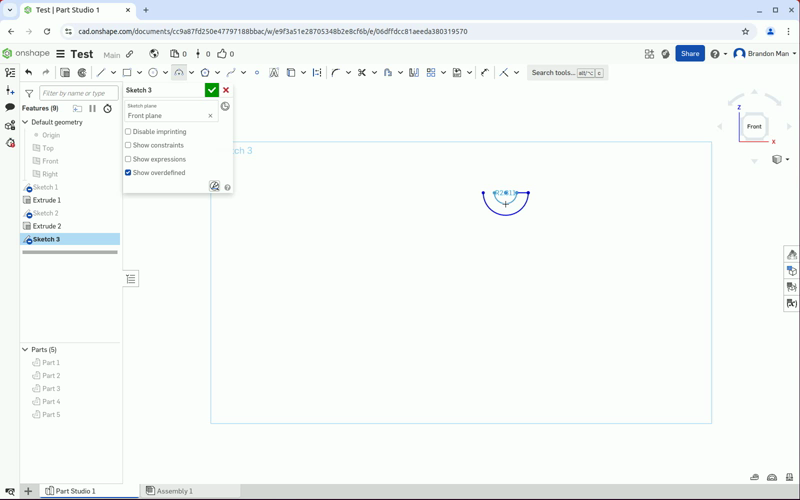
click(505, 203)
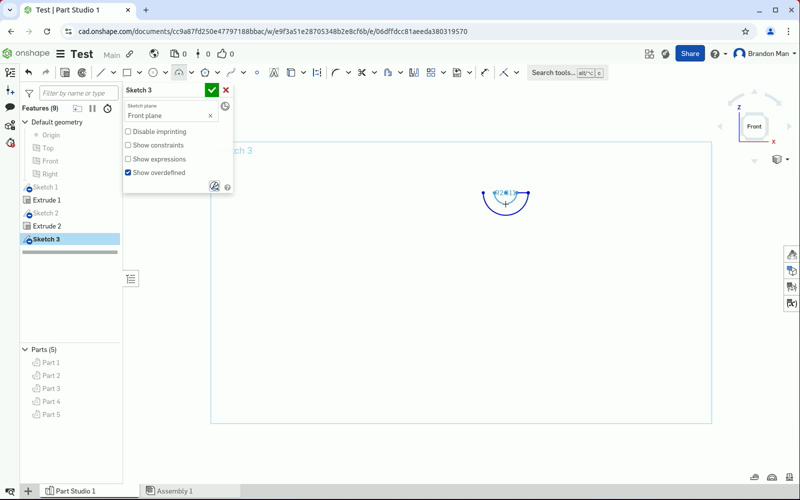
key_up(shift)
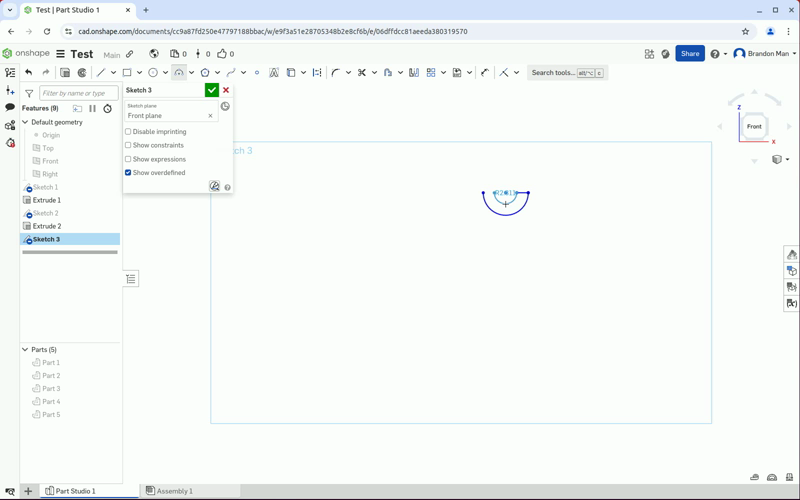
key(esc)
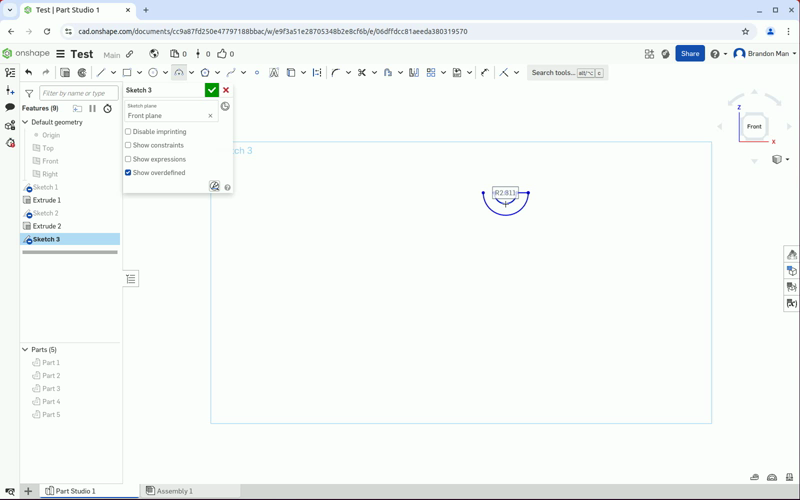
key(l)
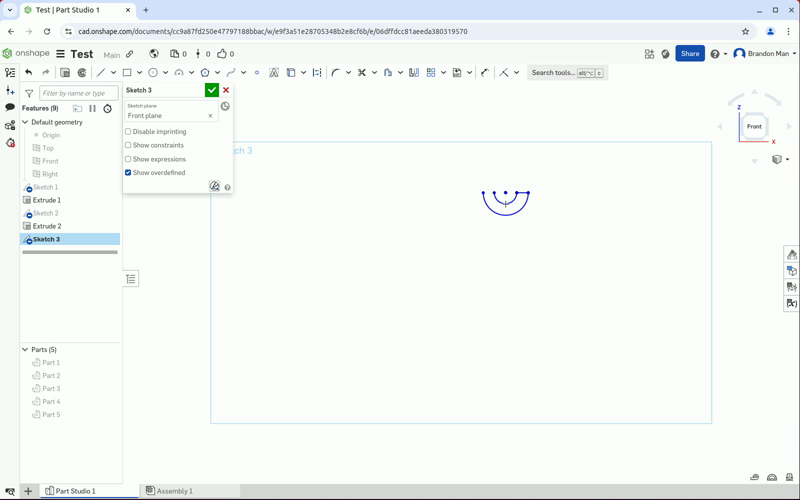
mouse_move(494, 192)
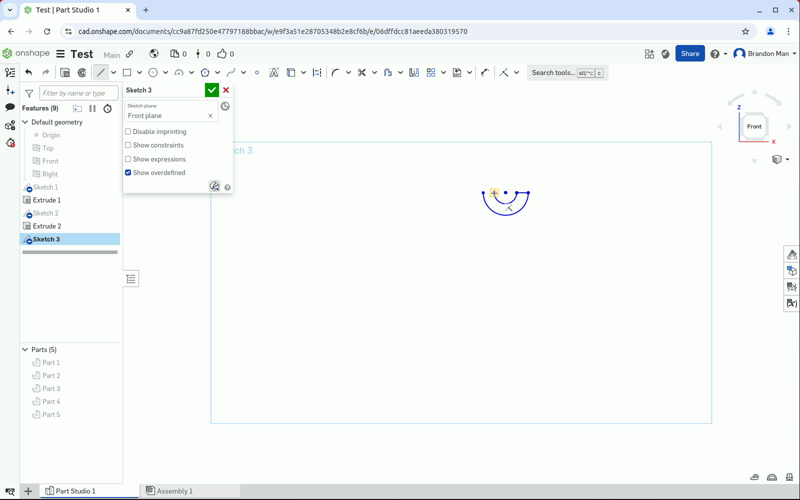
click(494, 192)
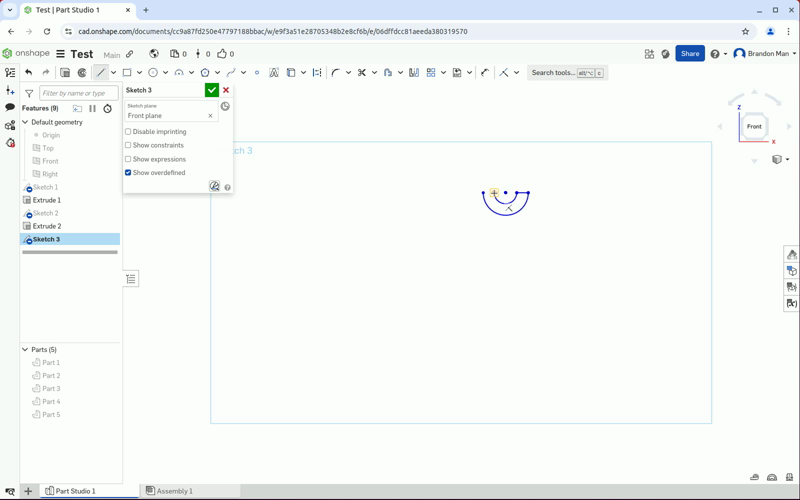
mouse_move(524, 192)
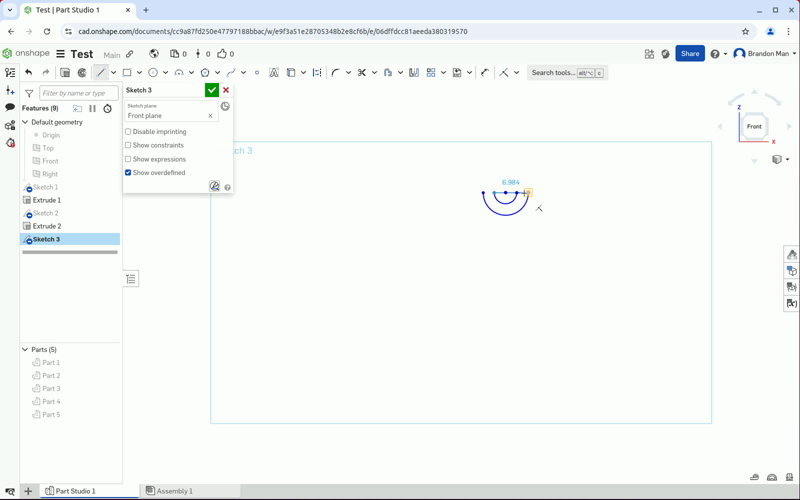
key_down(shift)
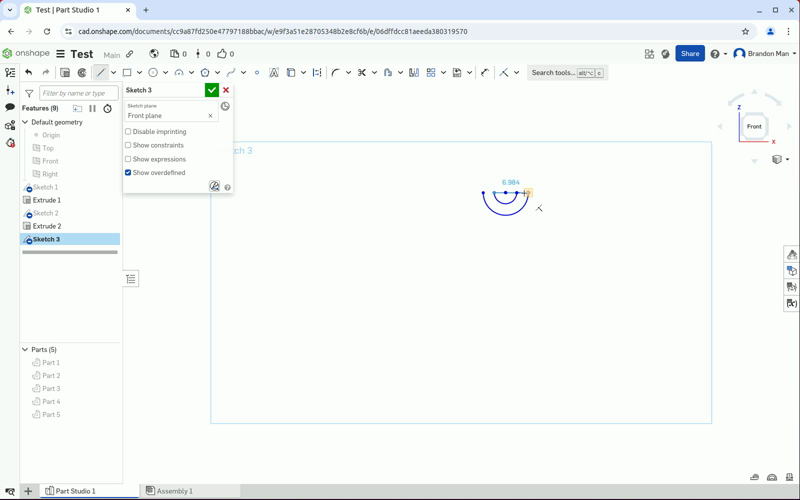
mouse_move(483, 192)
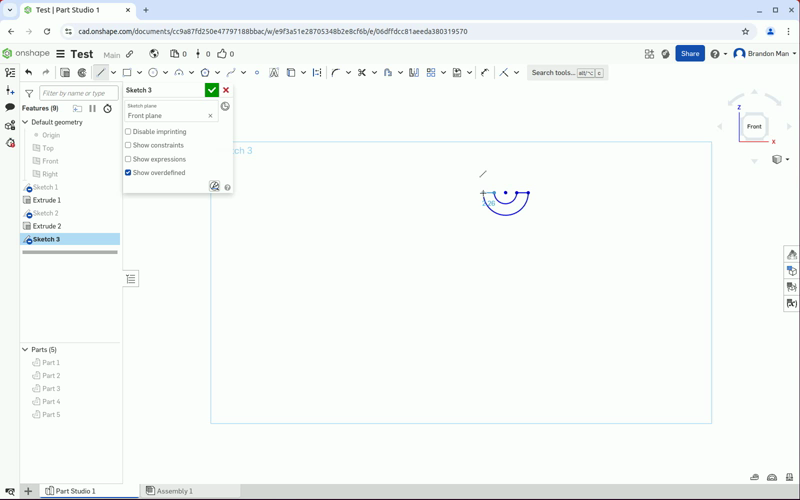
key_up(shift)
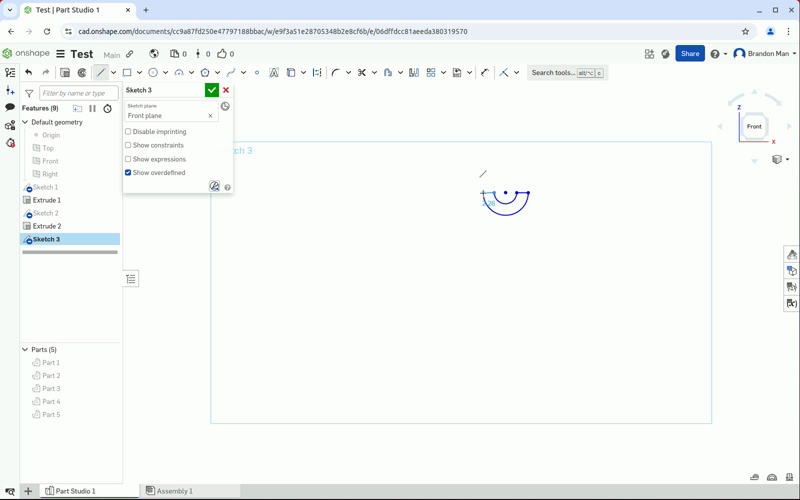
click(483, 192)
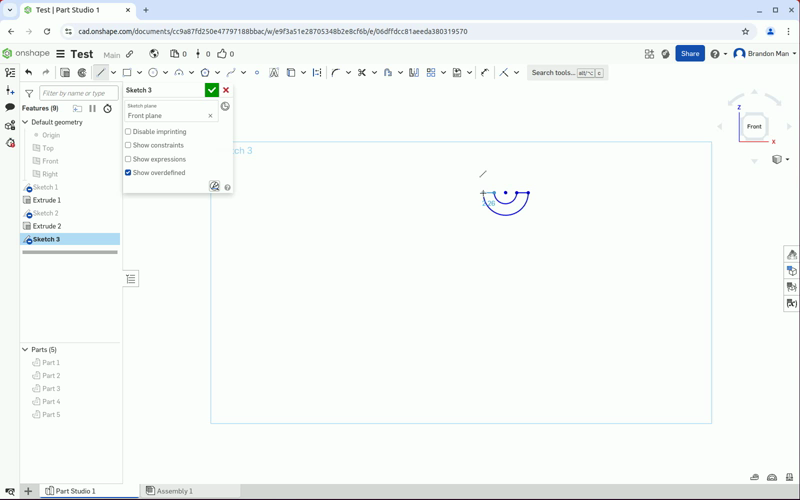
key(esc)
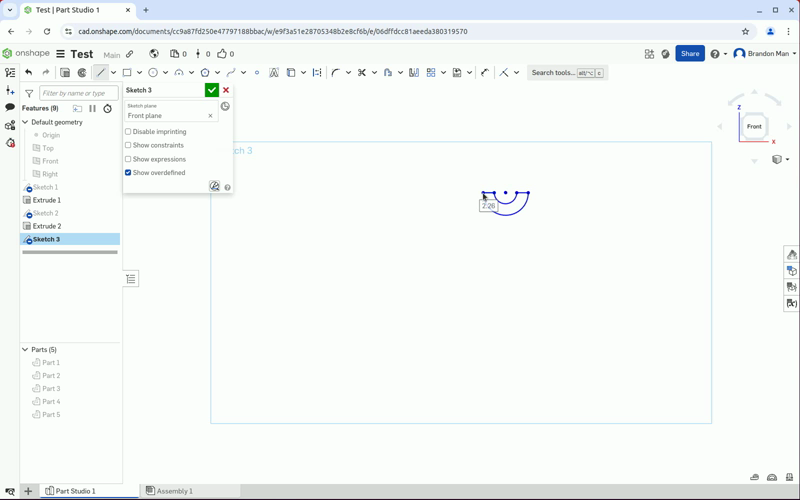
mouse_move(521, 195)
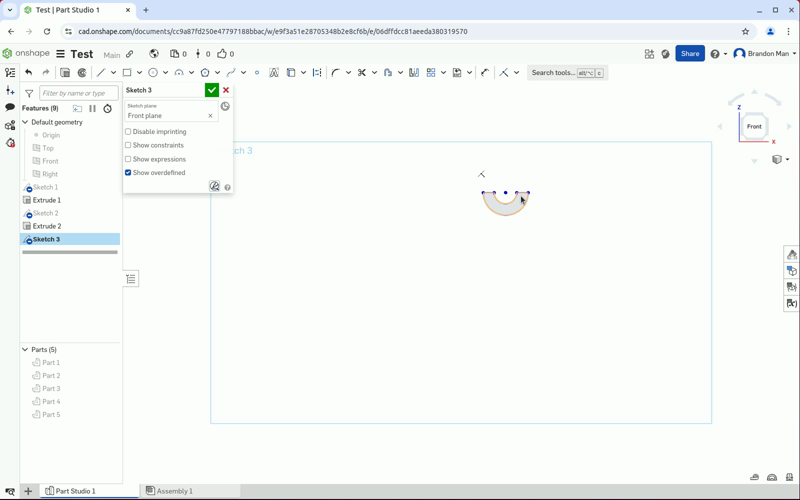
scroll(6)
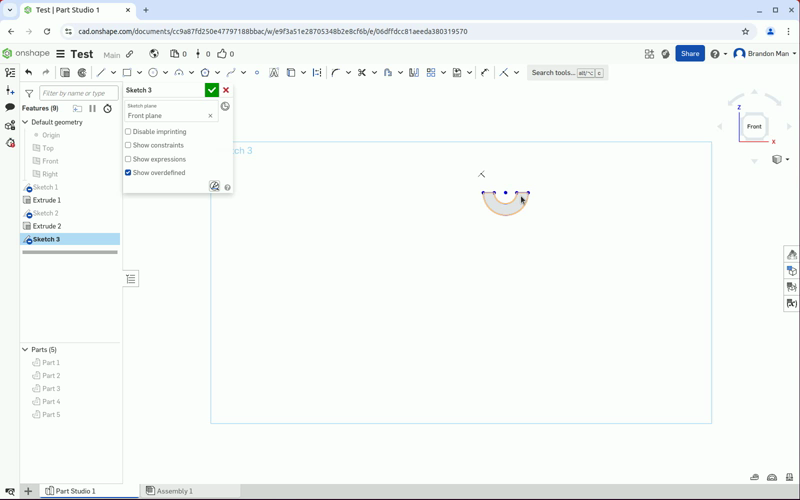
scroll(6)
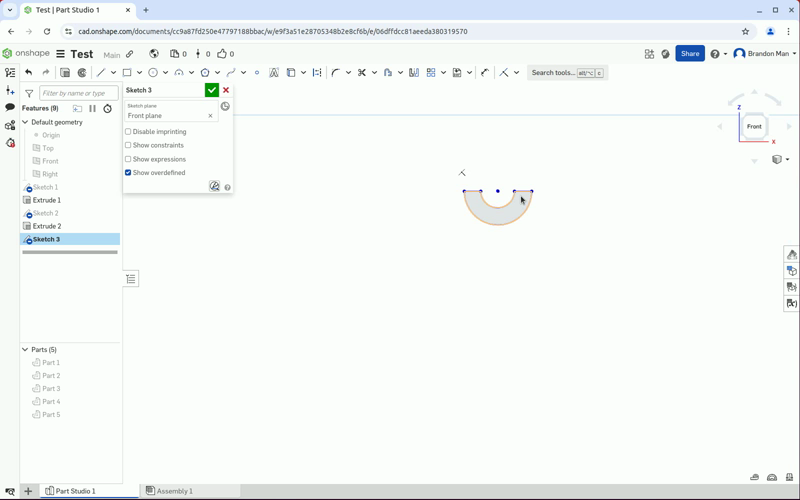
scroll(6)
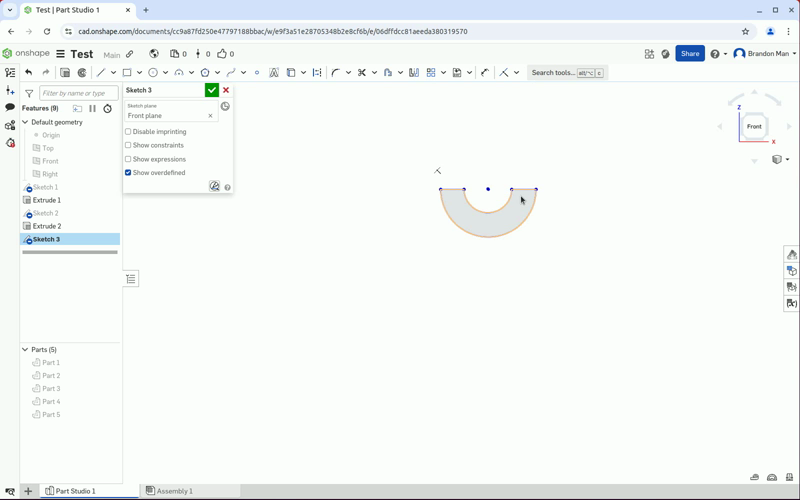
scroll(6)
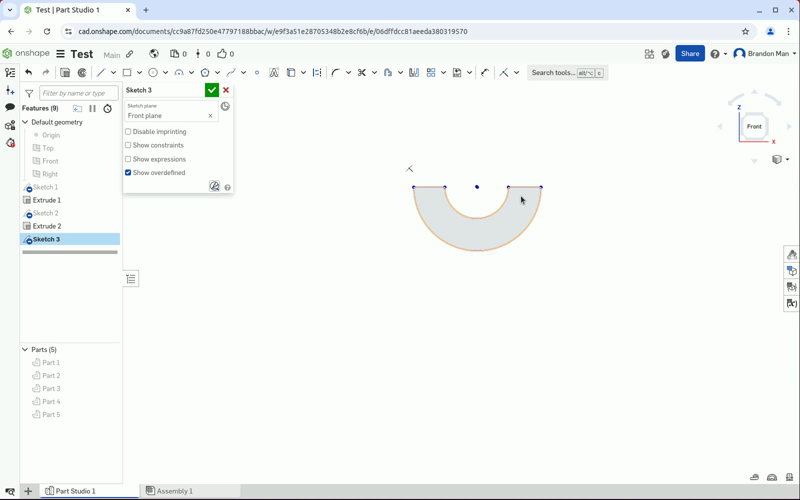
scroll(6)
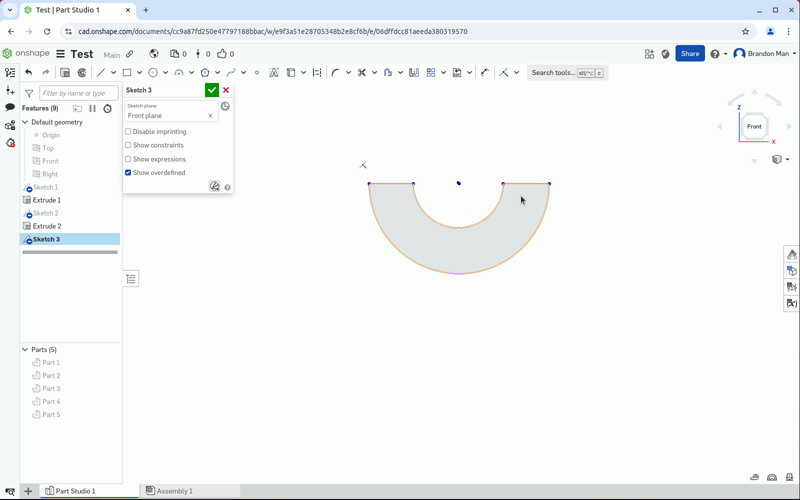
scroll(6)
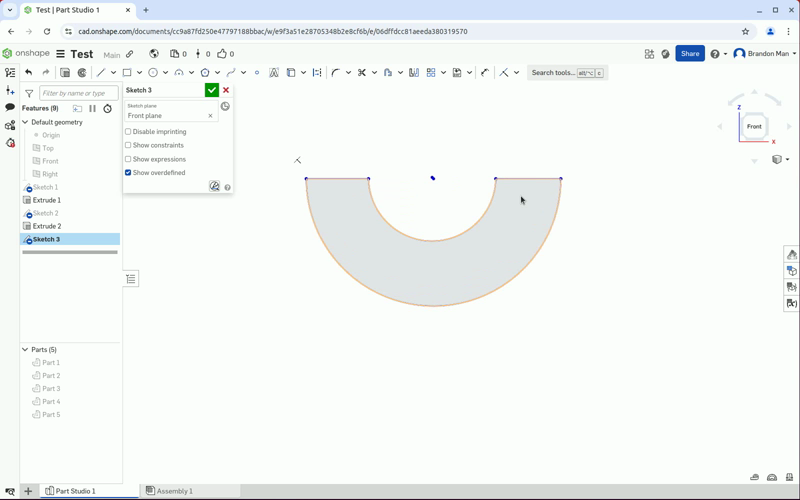
scroll(6)
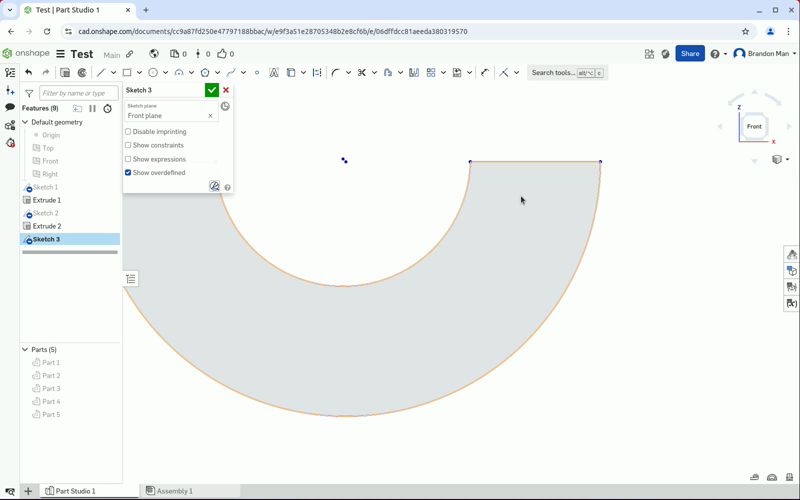
click(521, 195)
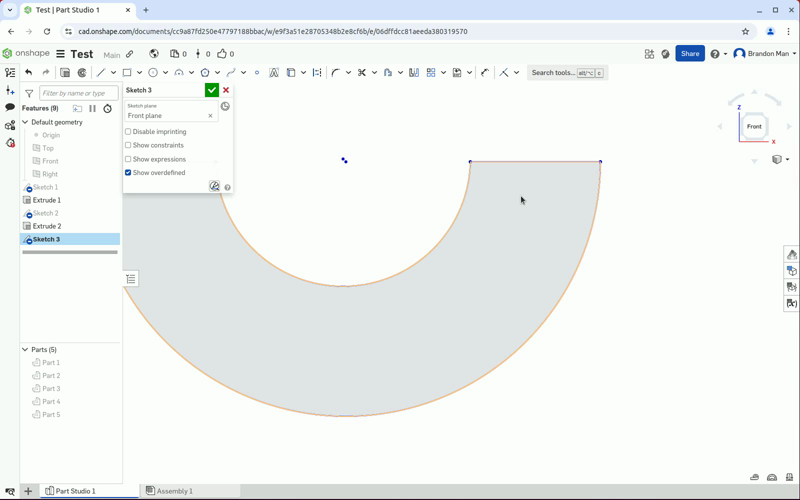
scroll(-6)
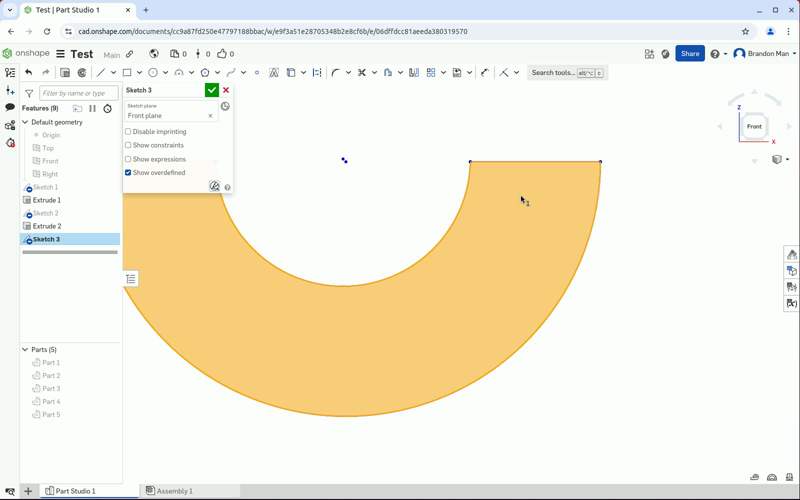
scroll(-6)
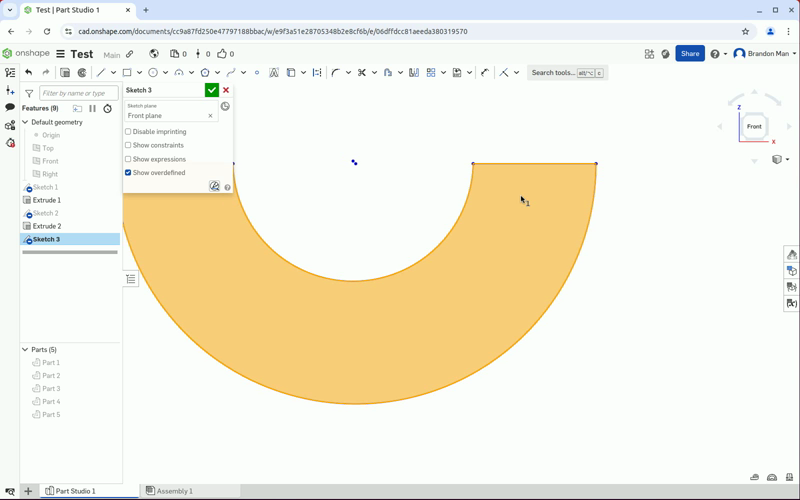
scroll(-6)
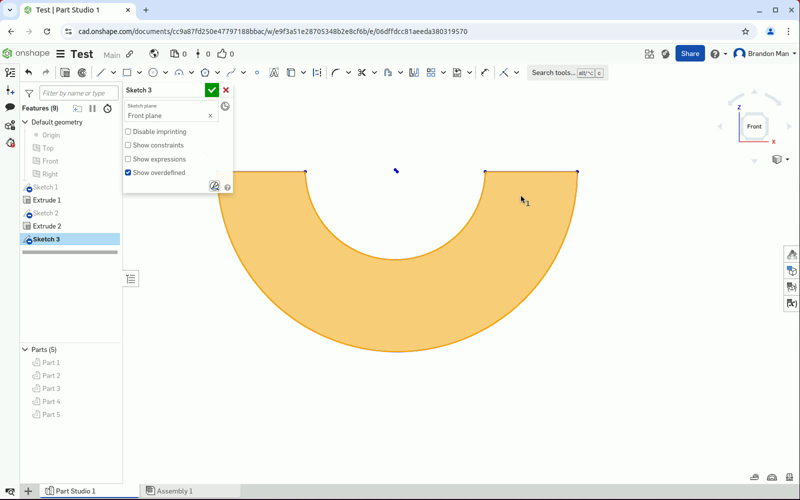
scroll(-6)
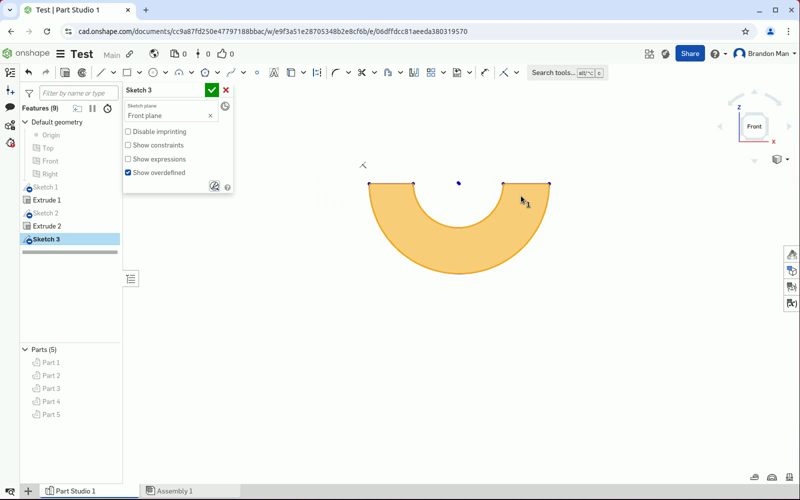
scroll(-6)
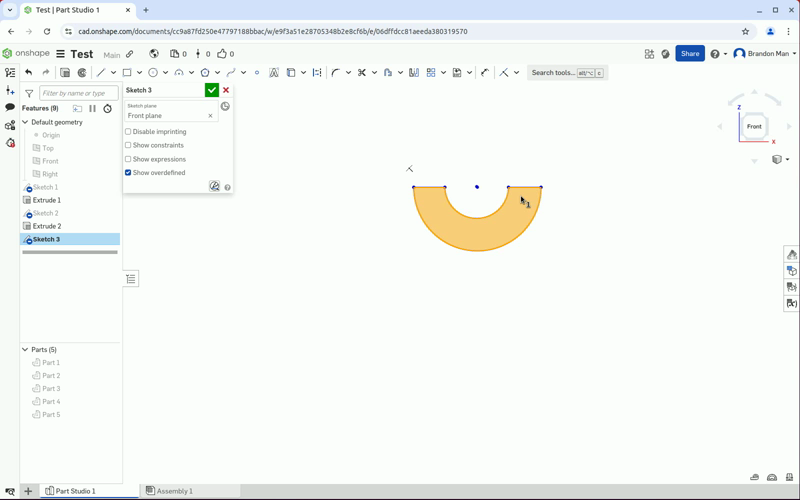
scroll(-6)
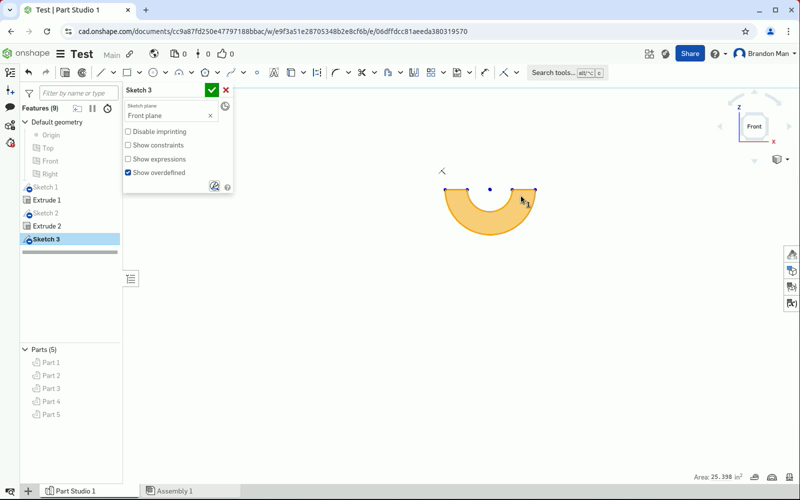
scroll(-6)
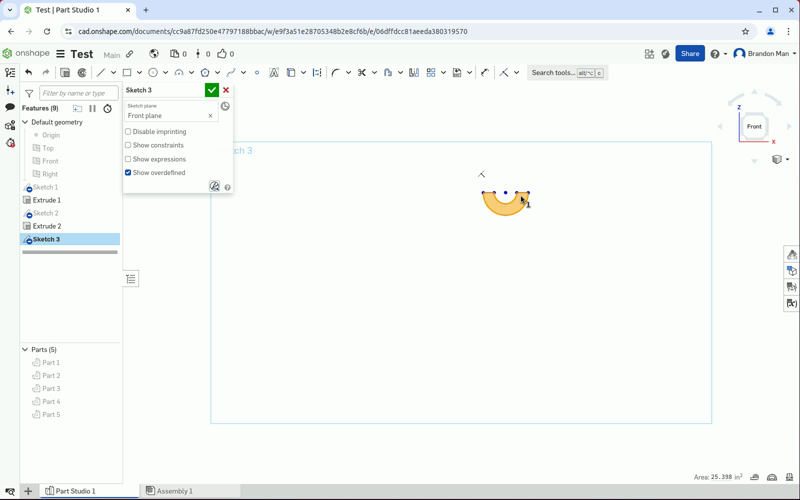
mouse_move(73, 352)
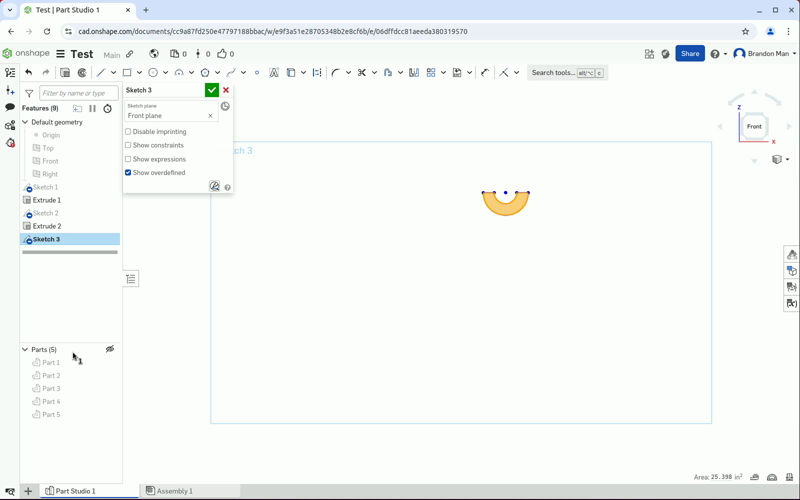
key(shift+y)
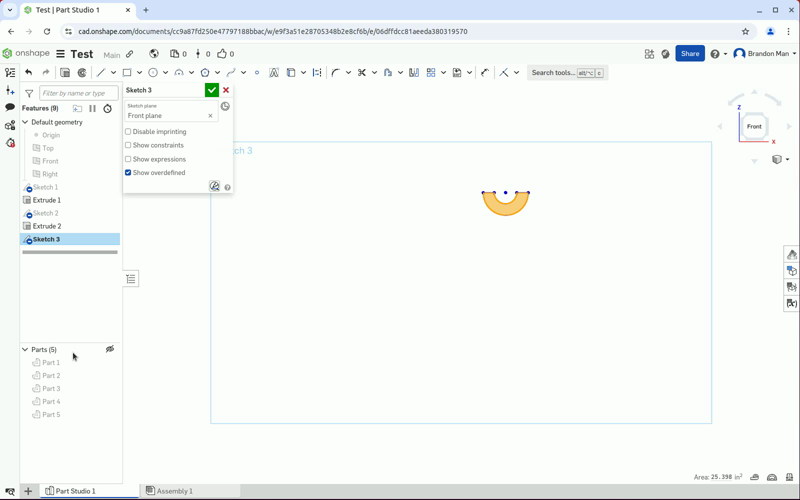
key(shift+e)
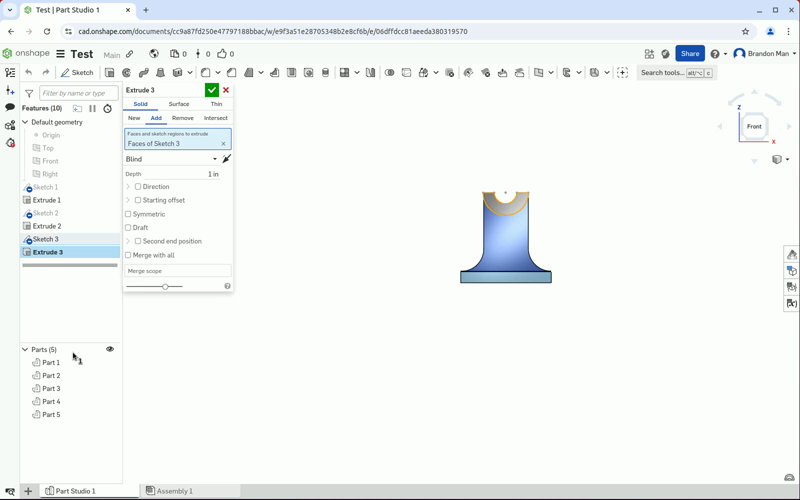
mouse_move(143, 106)
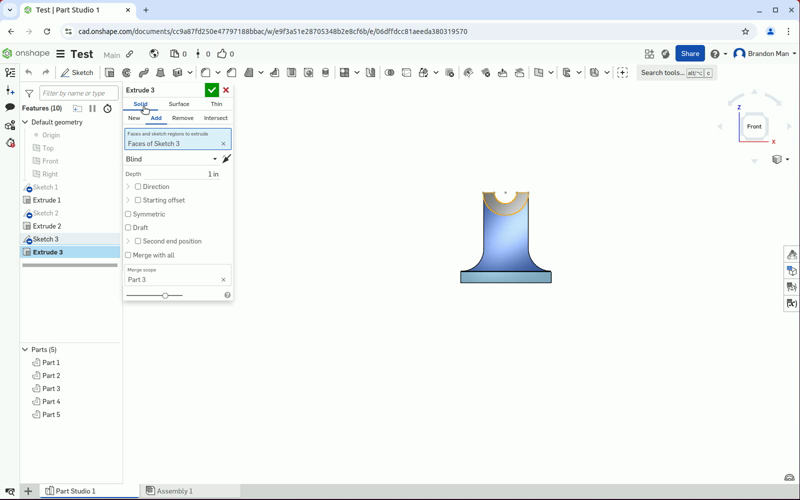
click(143, 106)
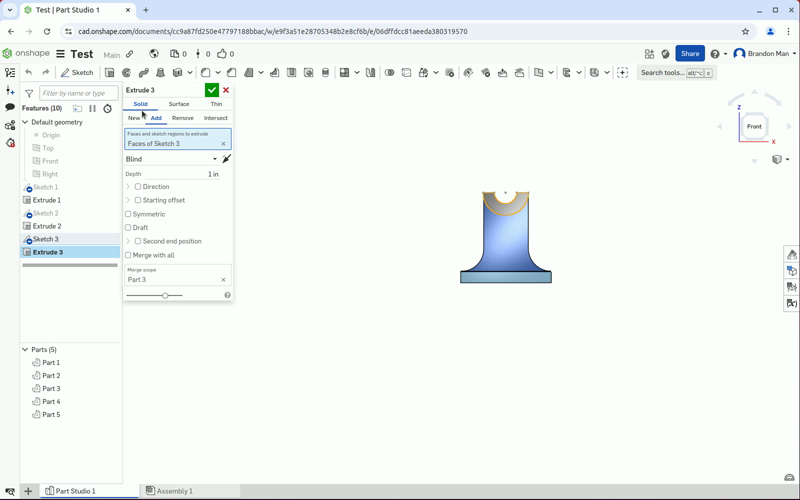
mouse_move(137, 120)
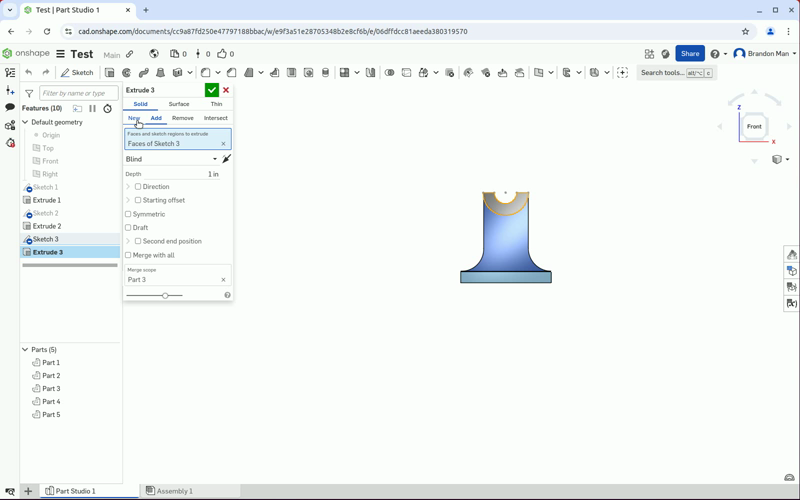
click(137, 120)
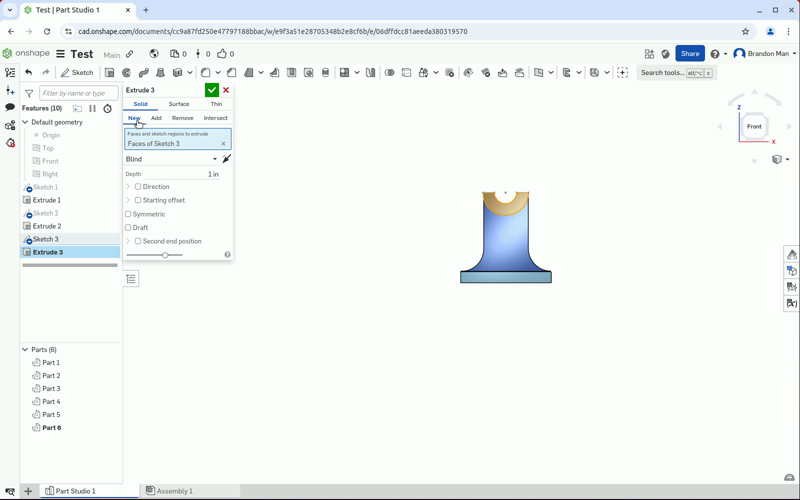
key(tab, 4)
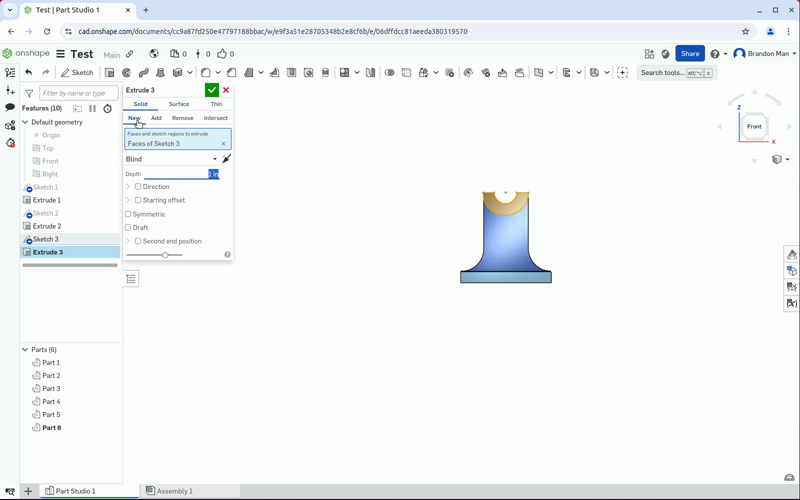
text(-11.554)
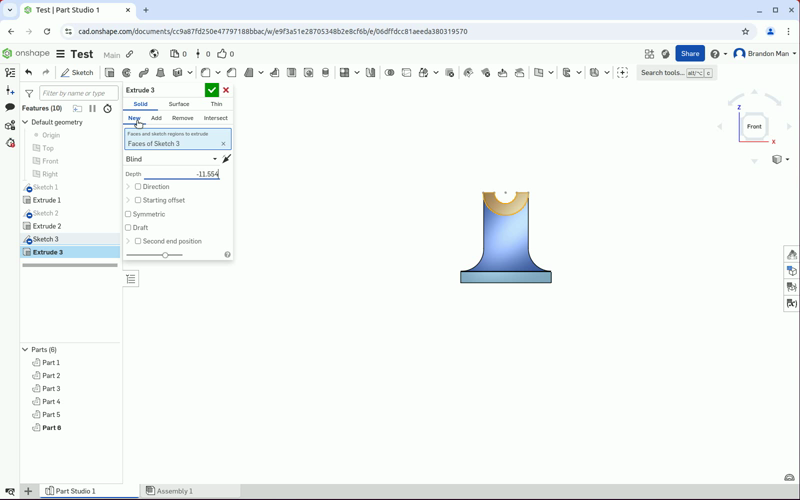
key(enter)
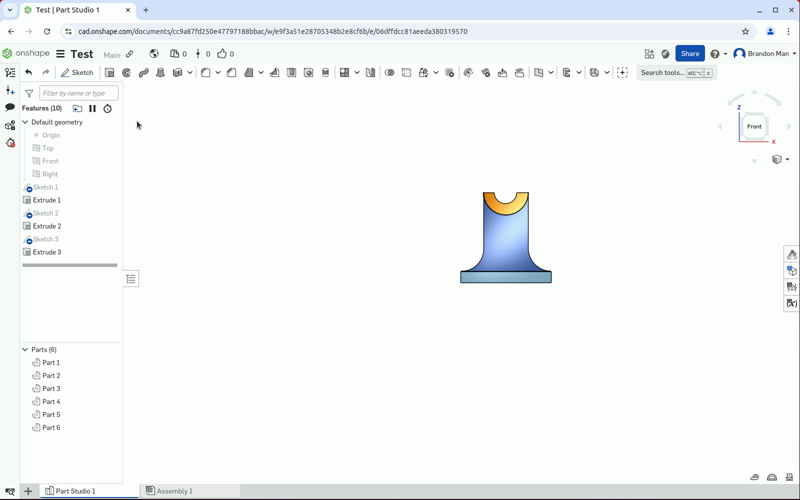
key(shift+h)
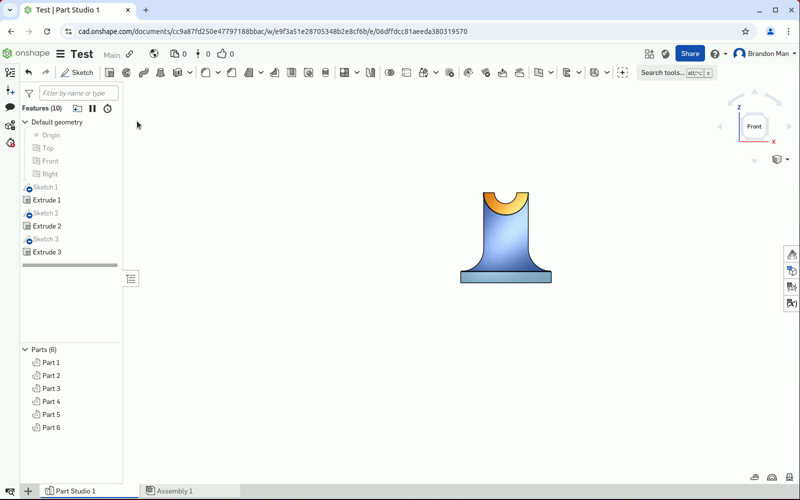
key(shift+h)
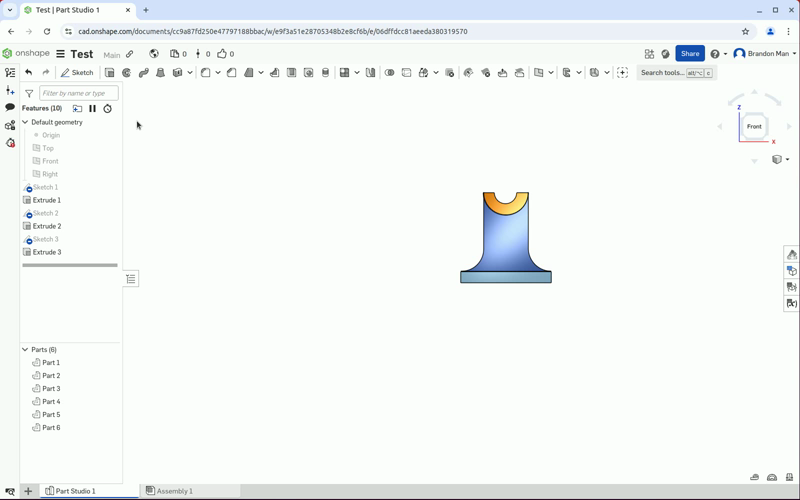
mouse_move(73, 189)
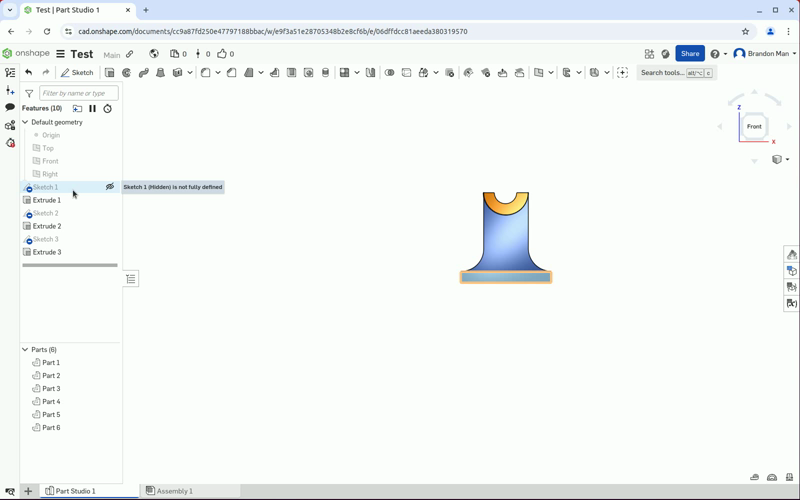
click(73, 189)
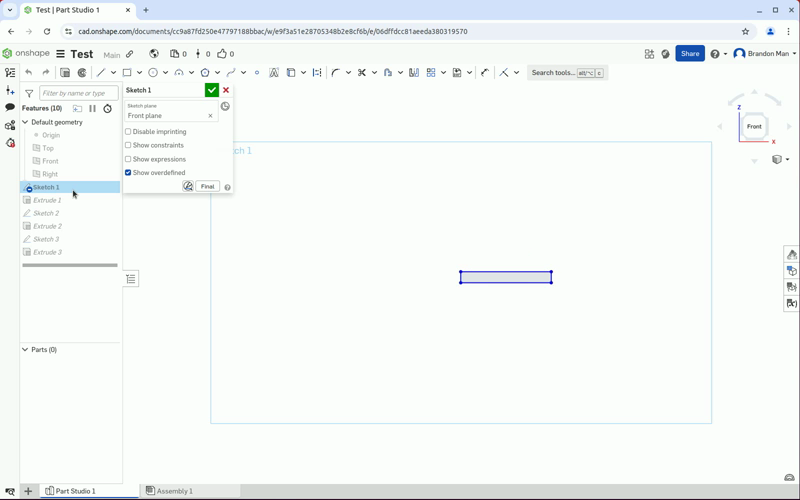
mouse_move(229, 92)
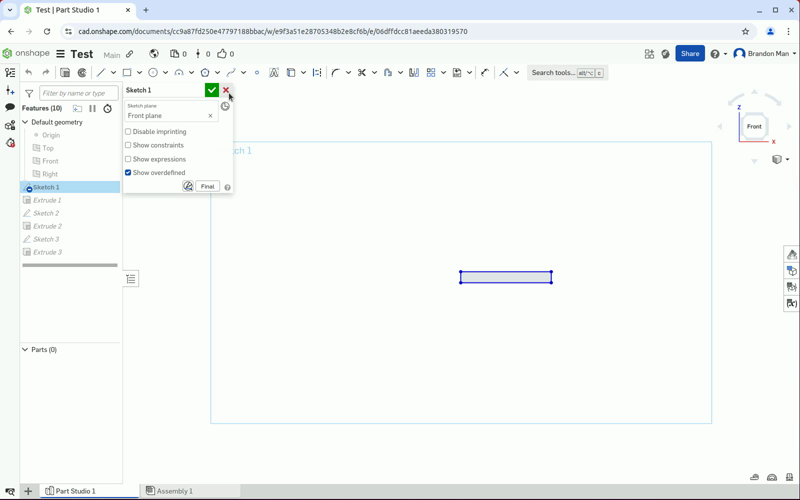
click(229, 92)
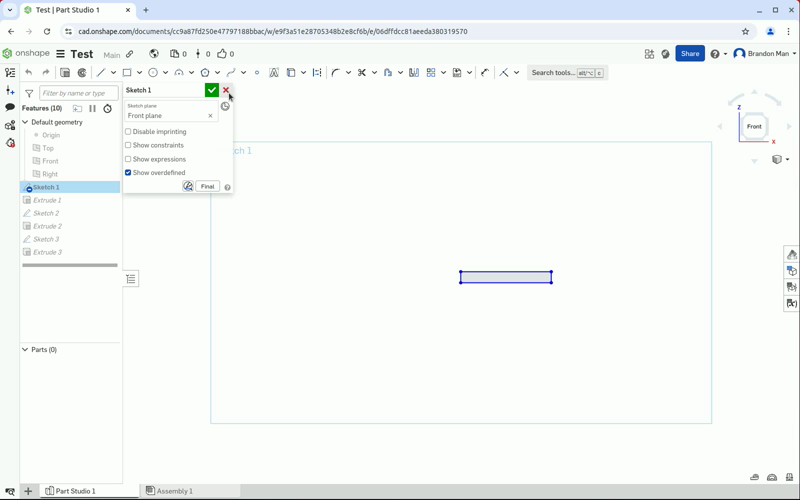
key(shift+s)
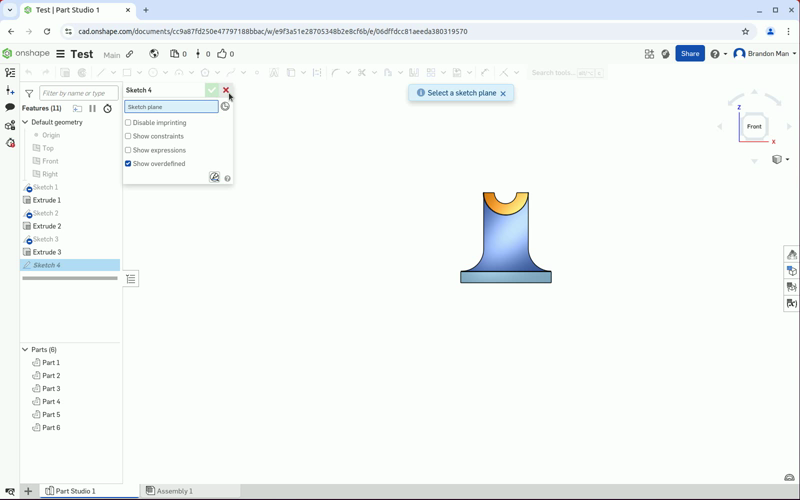
mouse_move(73, 163)
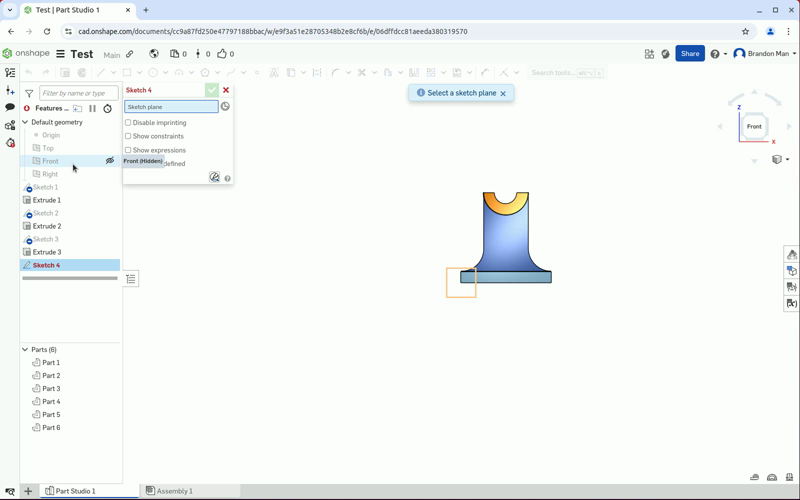
click(73, 163)
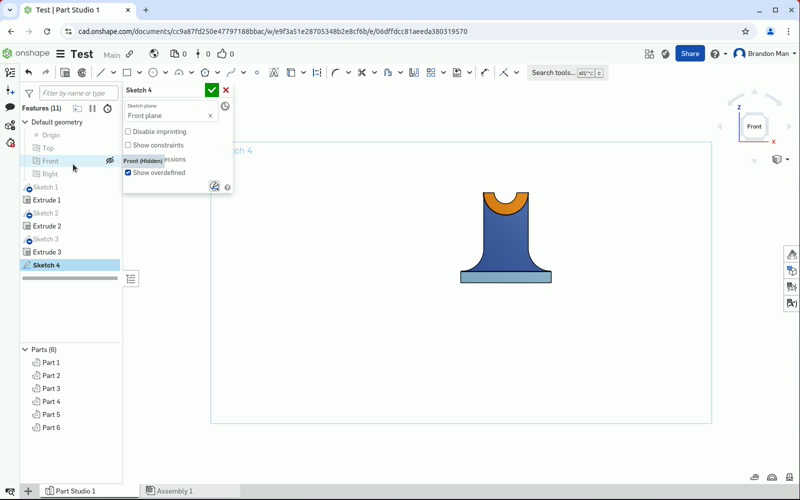
mouse_move(73, 352)
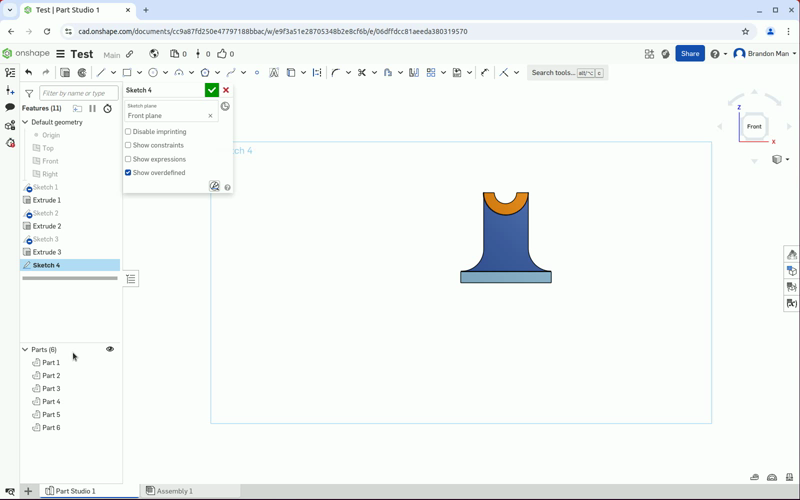
key(y)
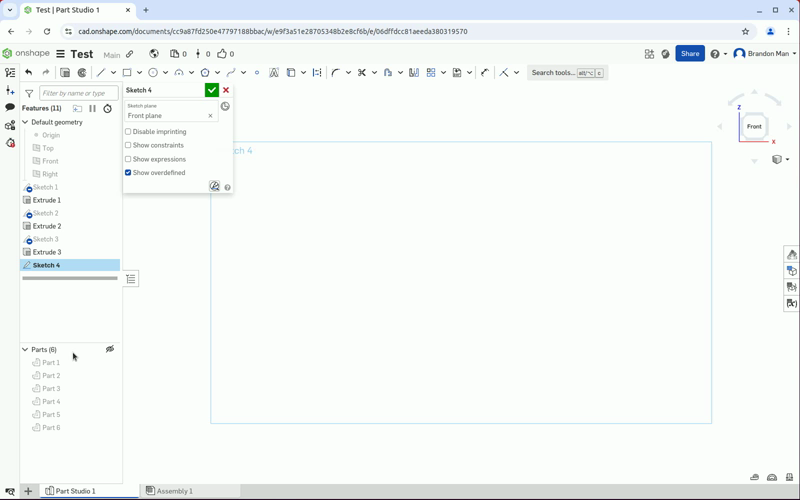
key(l)
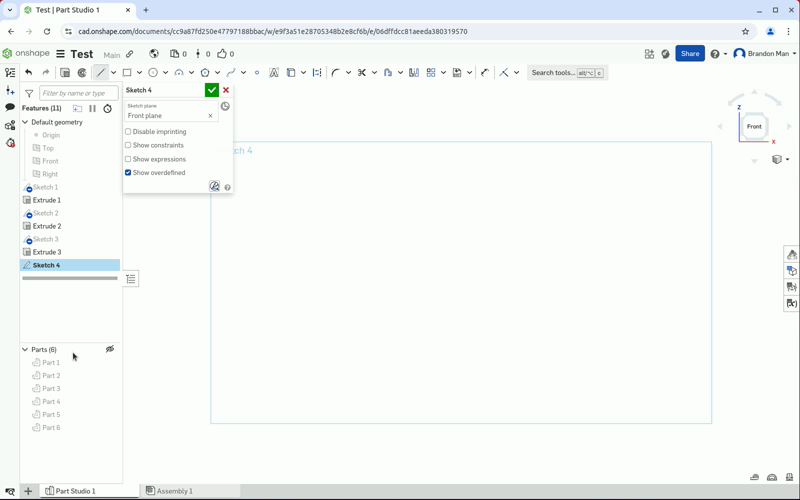
key_down(shift)
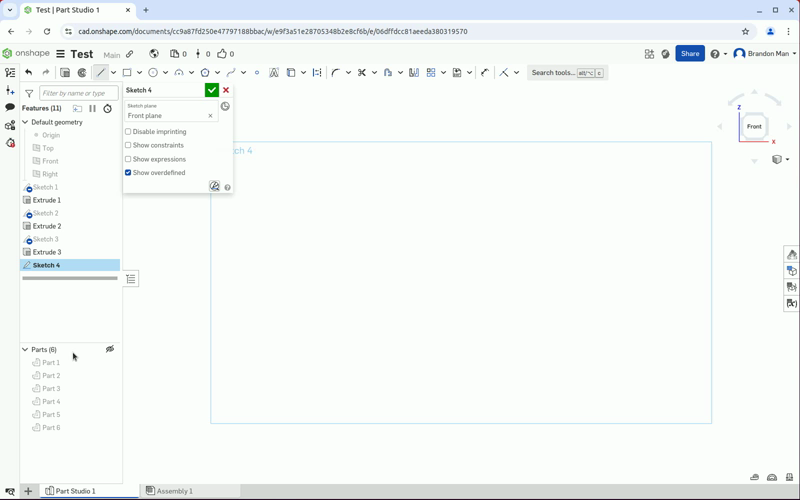
mouse_move(483, 192)
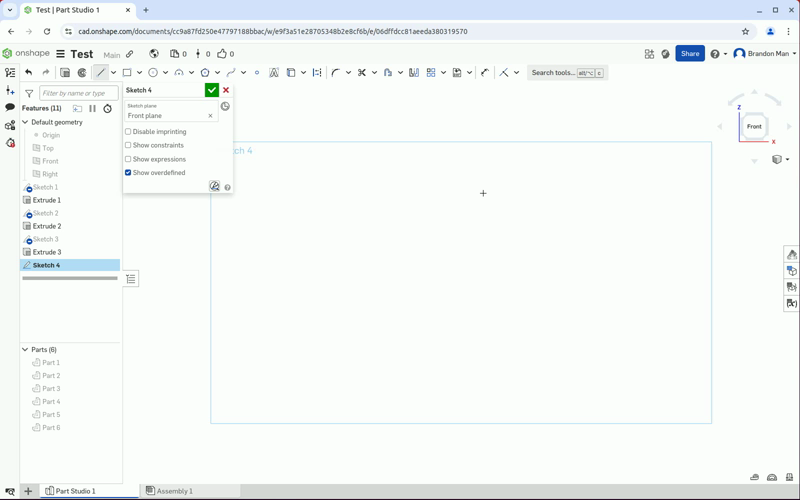
click(483, 192)
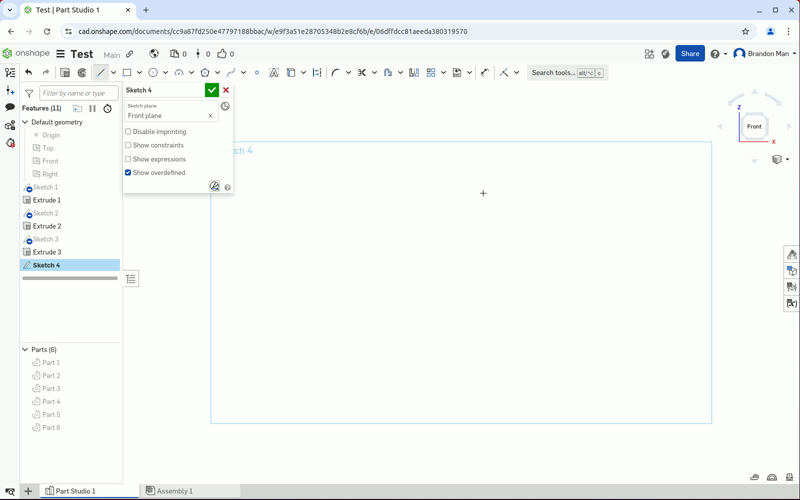
key_up(shift)
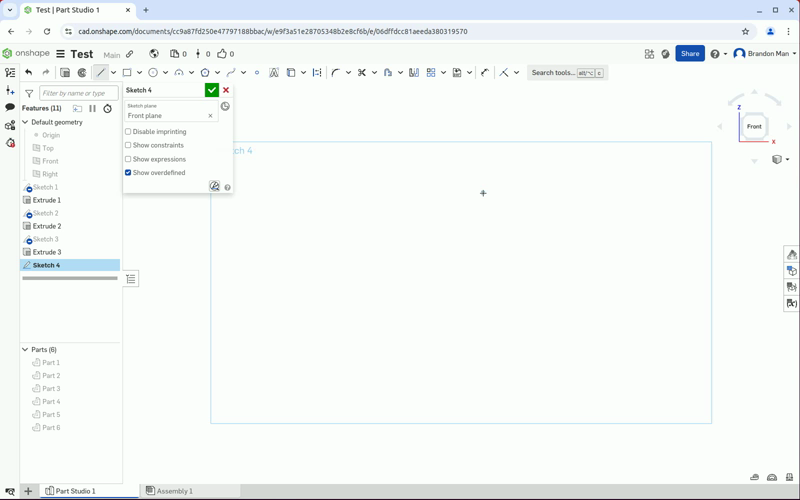
key_down(shift)
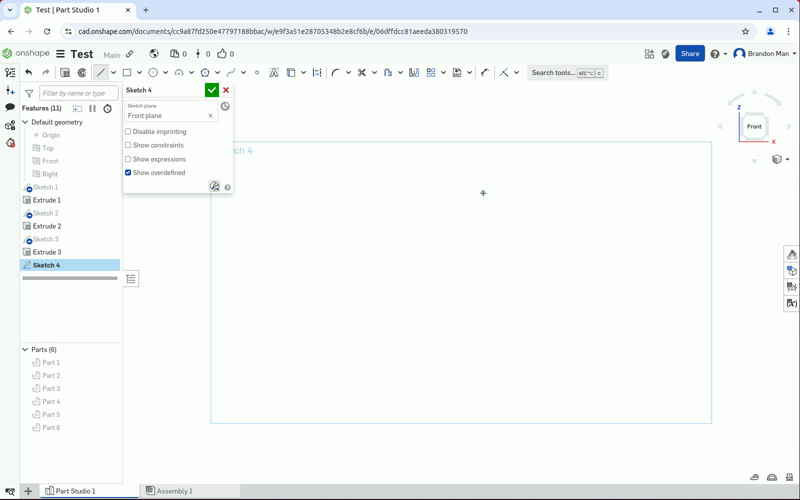
mouse_move(513, 192)
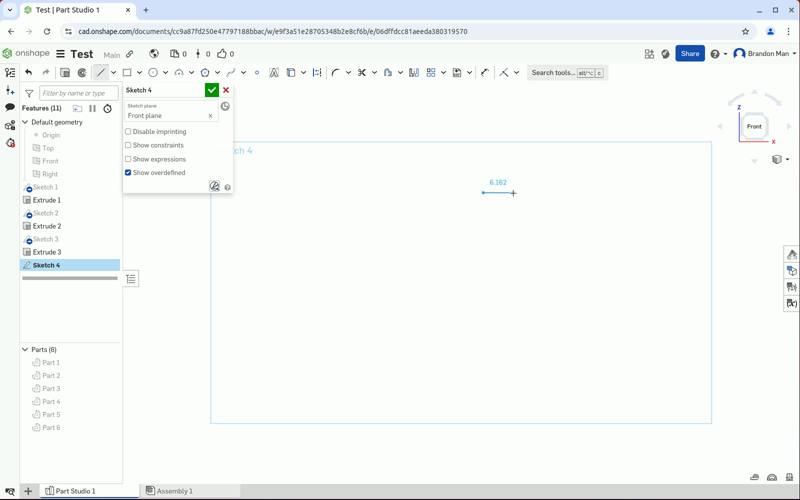
mouse_move(494, 192)
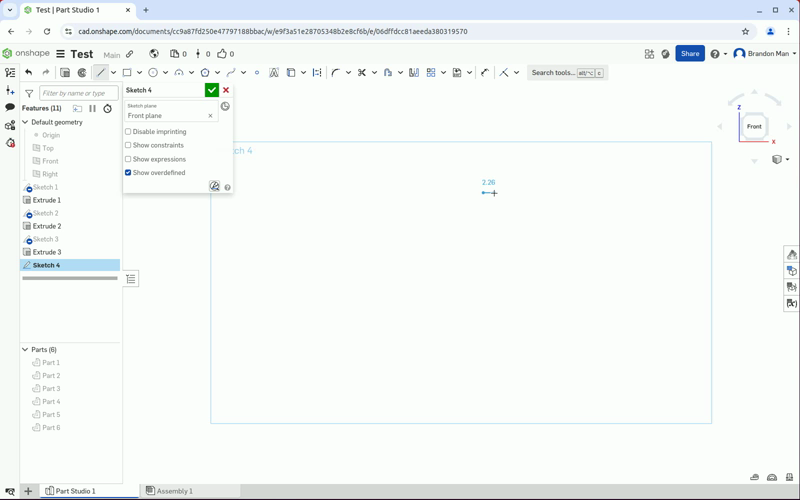
click(494, 192)
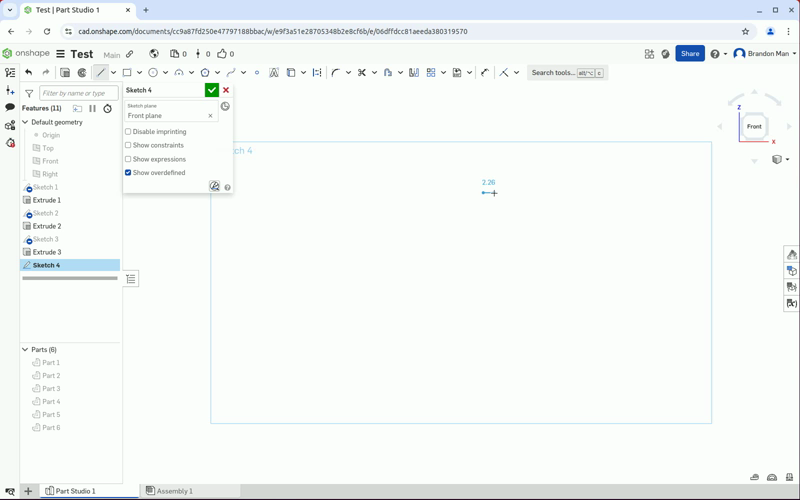
key_up(shift)
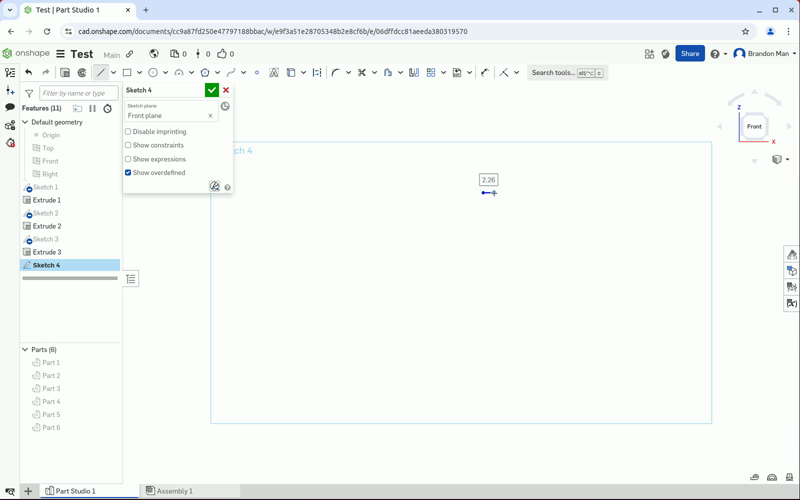
key(esc)
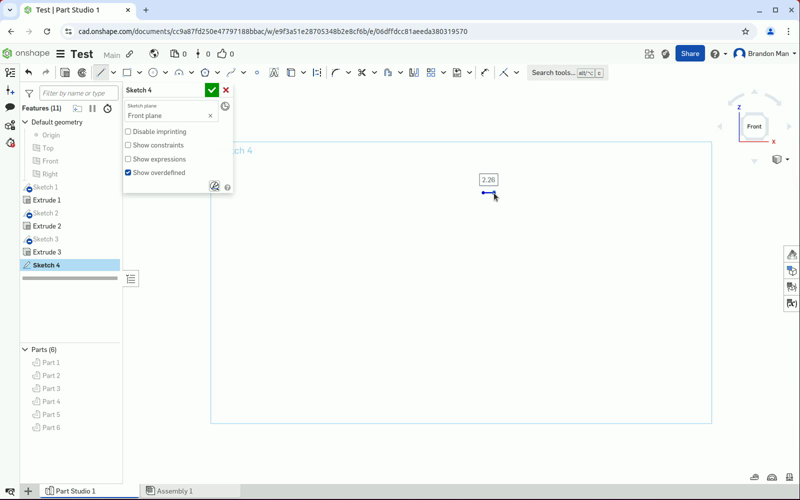
key(a)
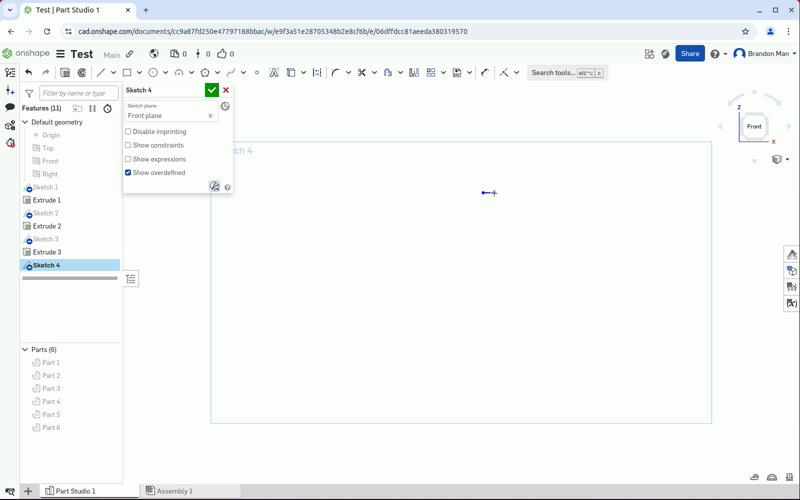
mouse_move(494, 192)
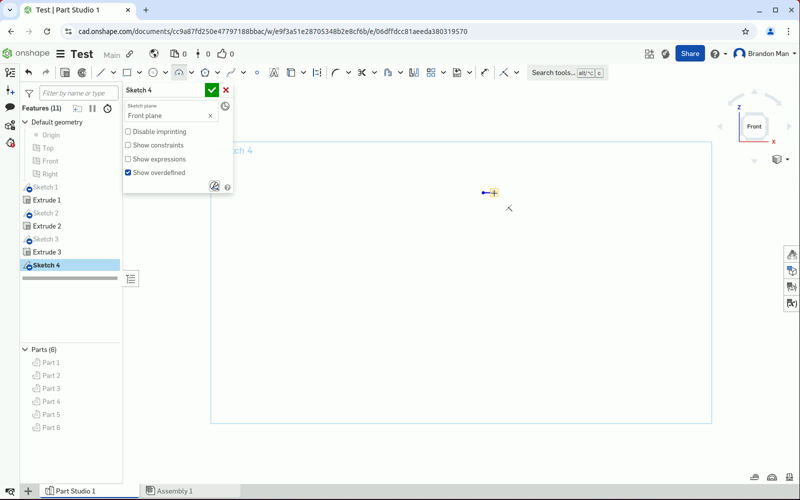
click(494, 192)
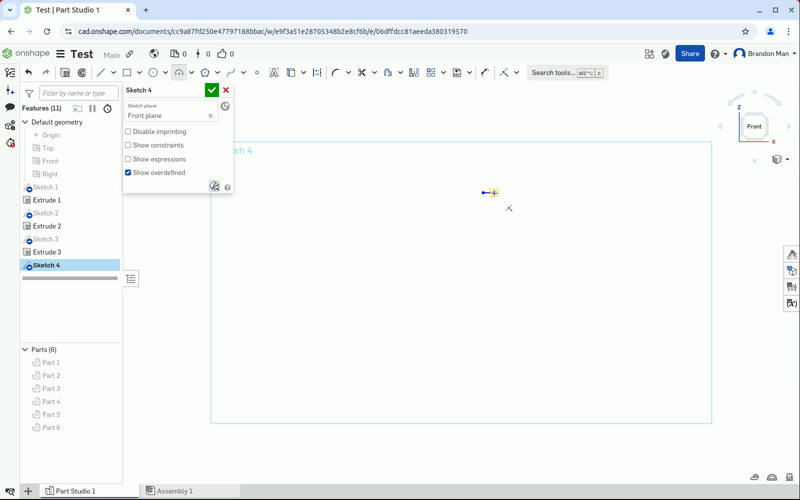
key_down(shift)
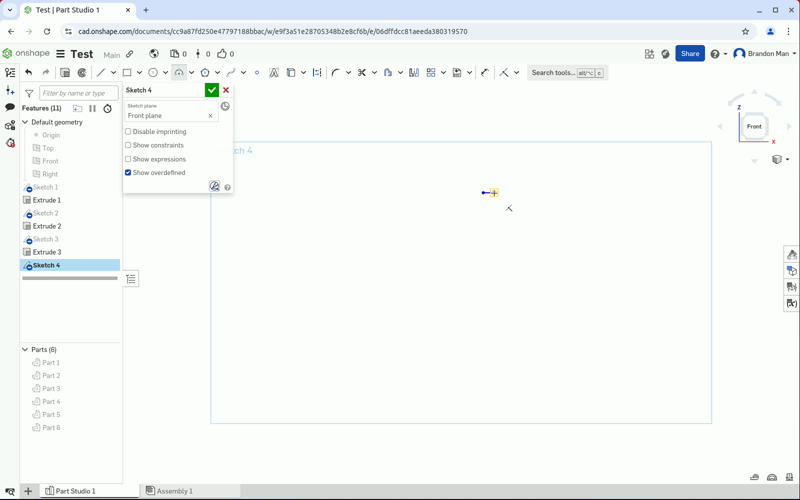
mouse_move(516, 192)
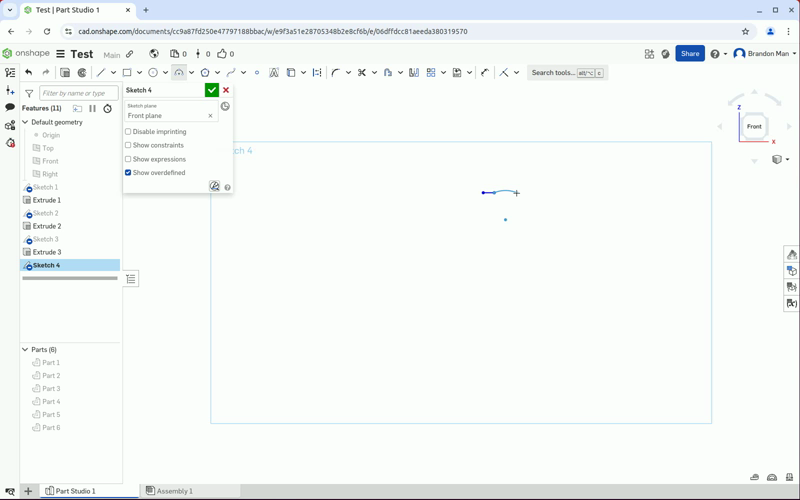
click(516, 192)
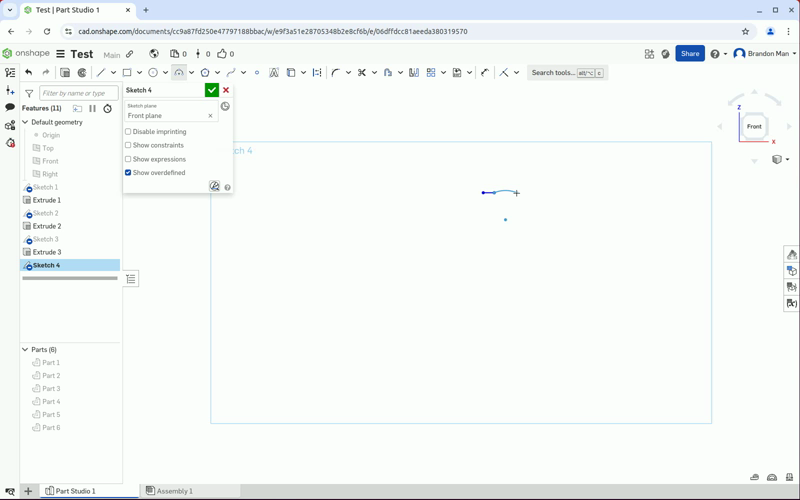
mouse_move(505, 181)
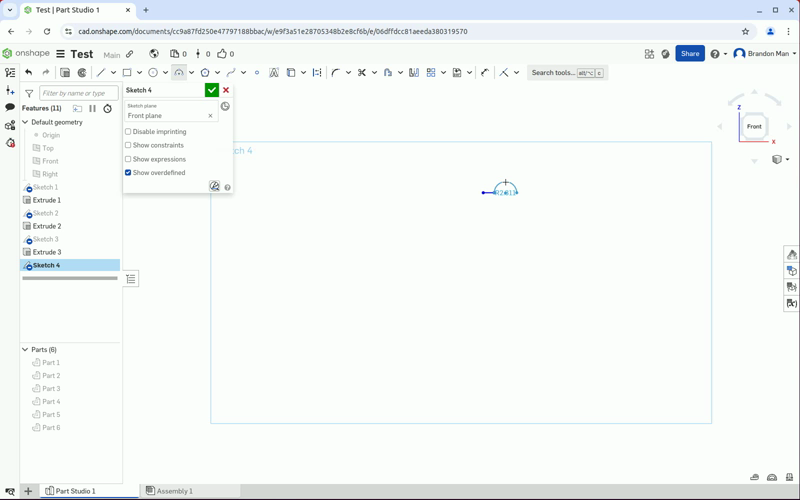
click(505, 181)
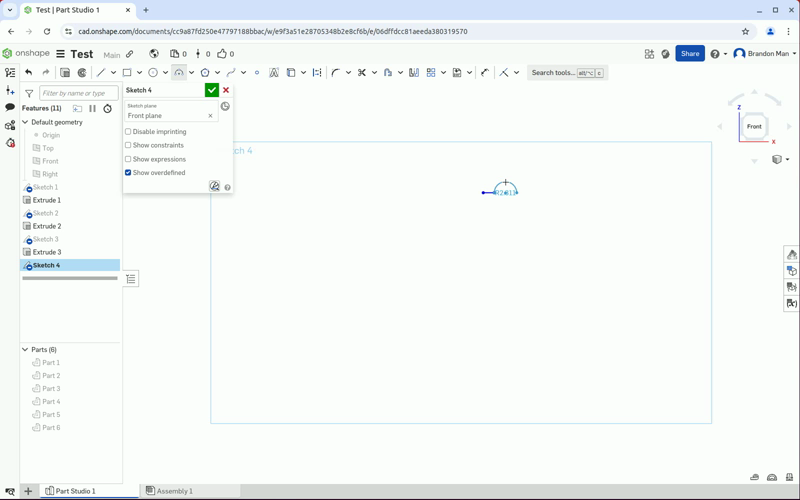
key_up(shift)
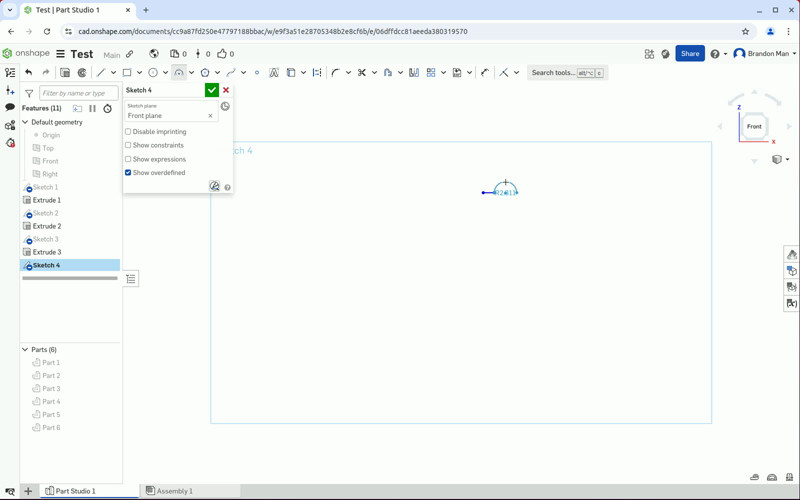
key(esc)
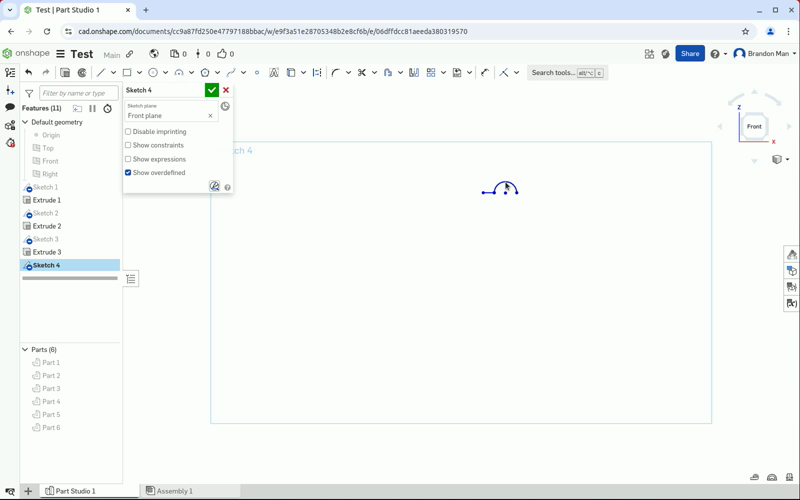
key(l)
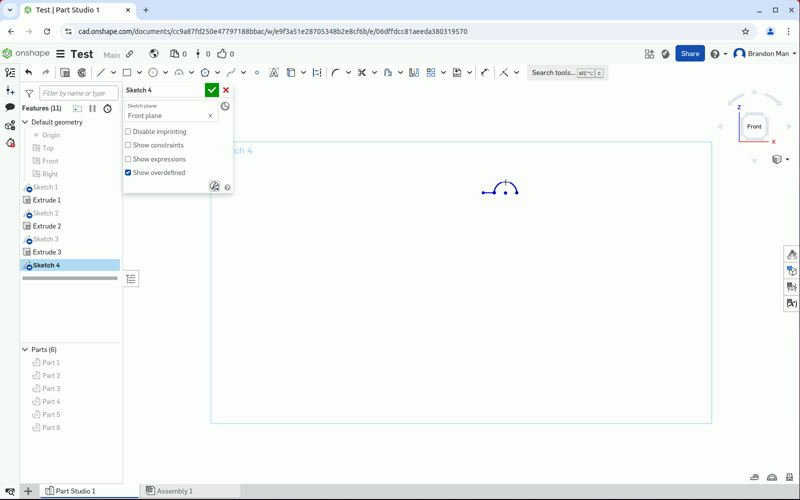
mouse_move(516, 192)
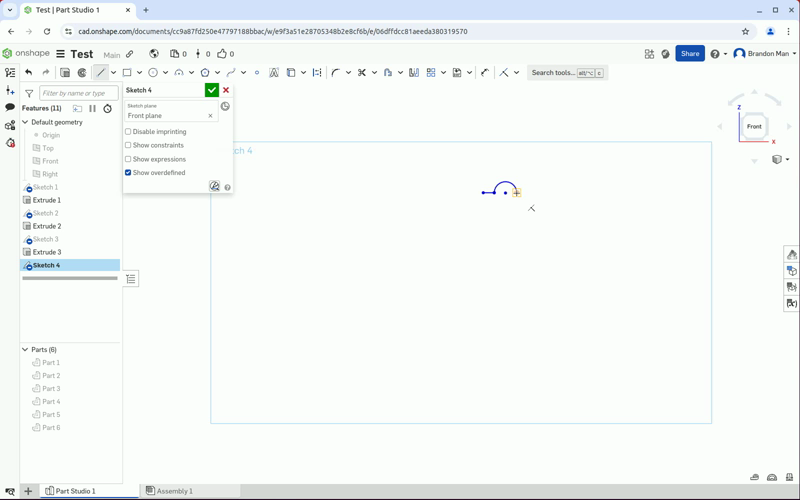
click(516, 192)
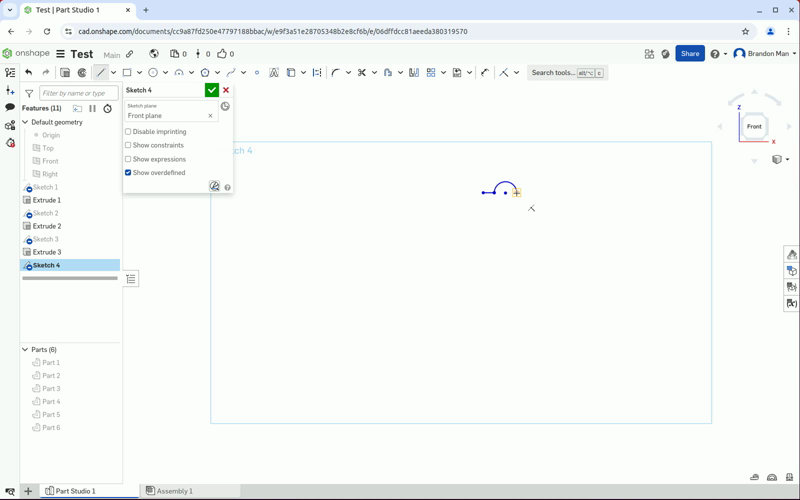
key_down(shift)
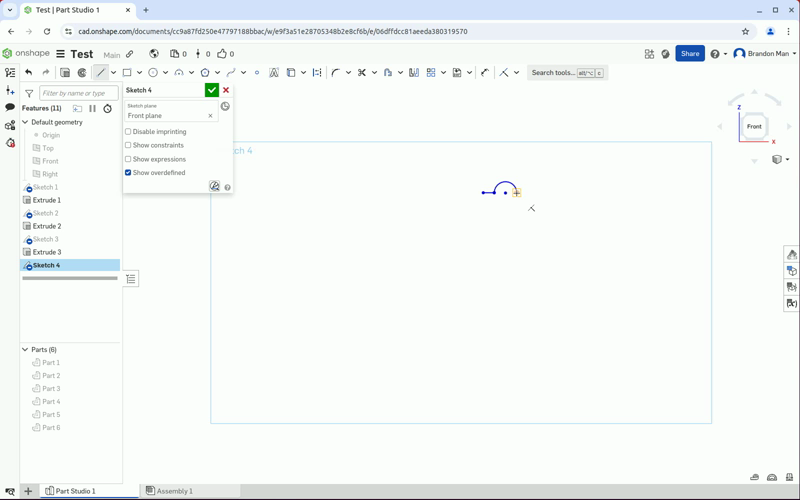
mouse_move(546, 192)
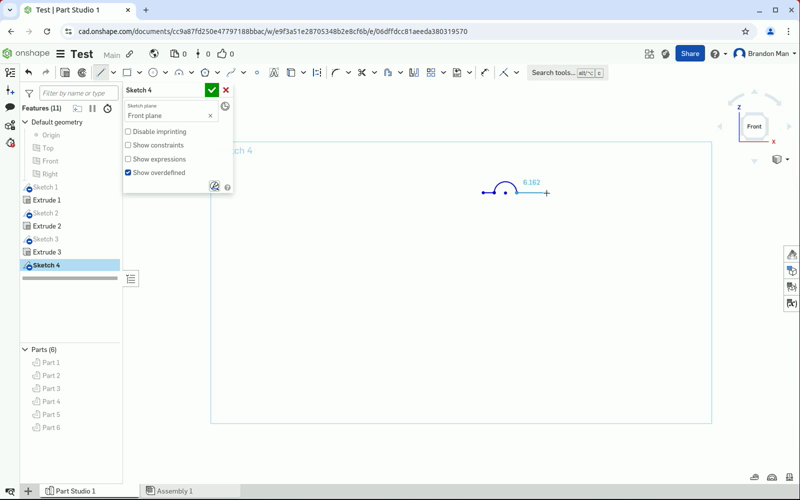
mouse_move(528, 192)
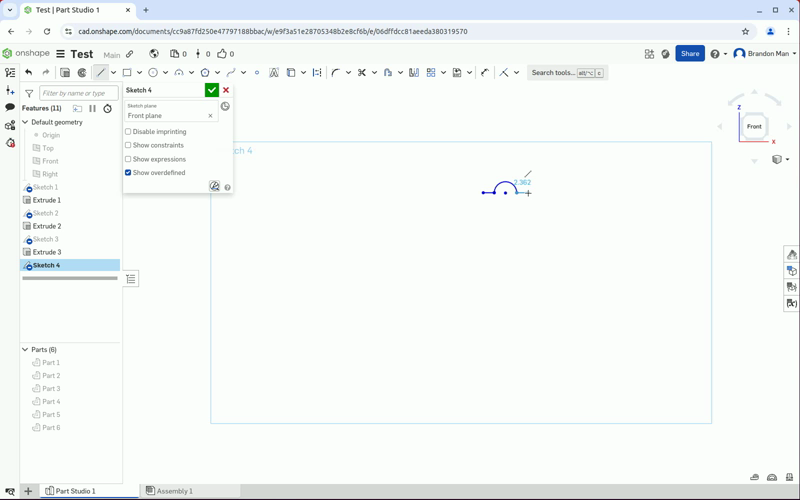
click(528, 192)
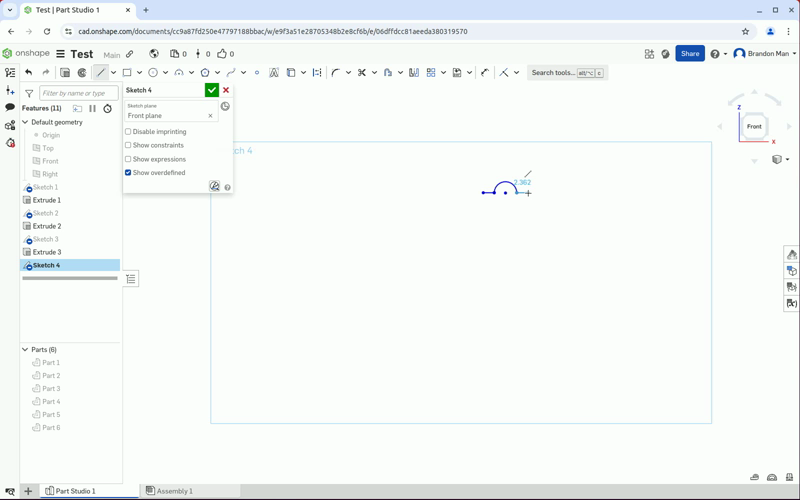
key_up(shift)
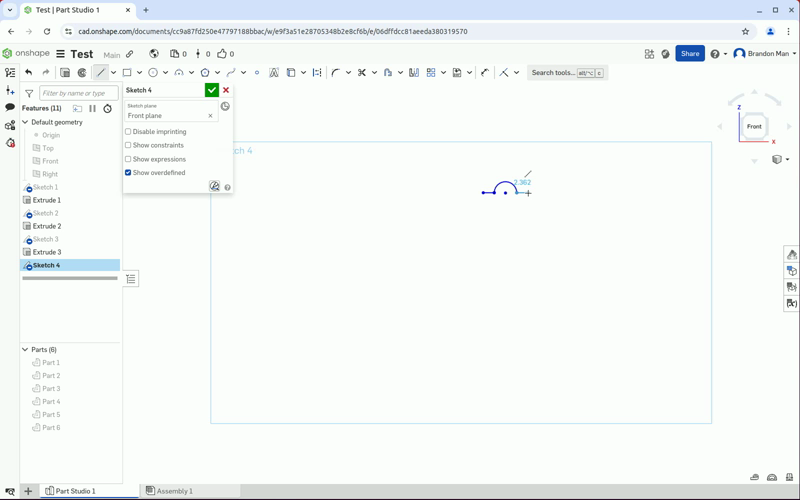
key(esc)
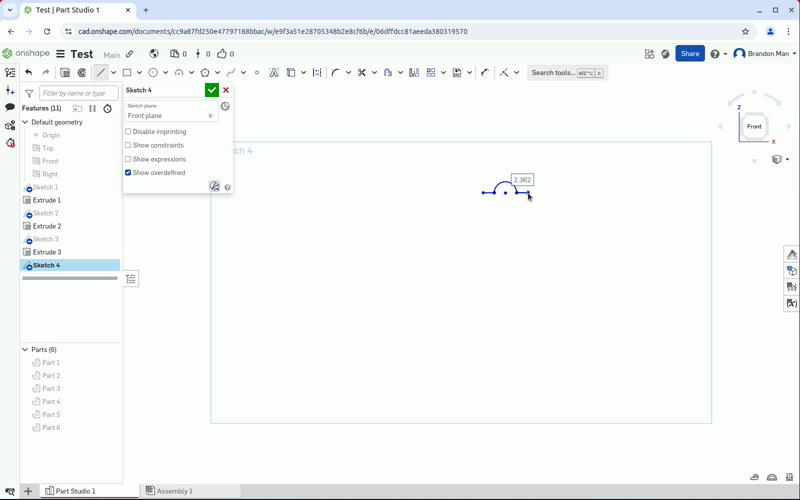
key(a)
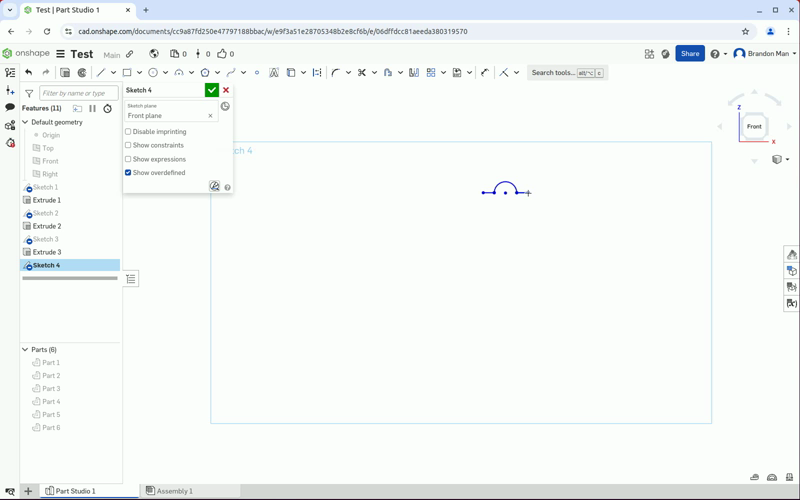
mouse_move(528, 192)
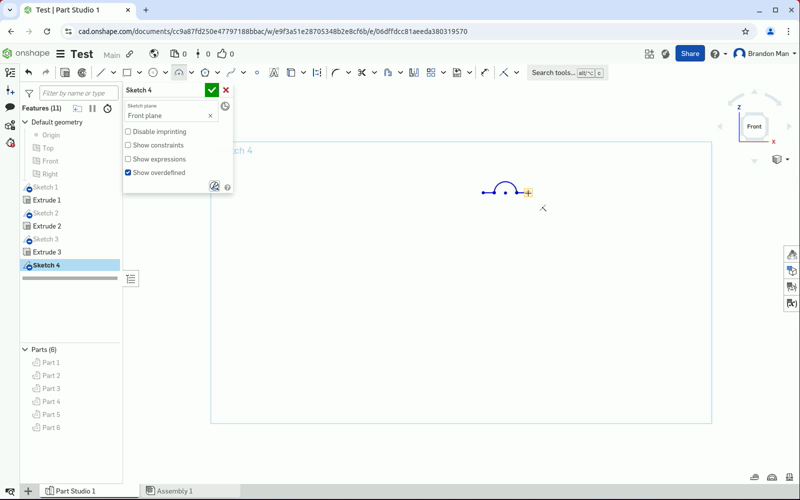
click(528, 192)
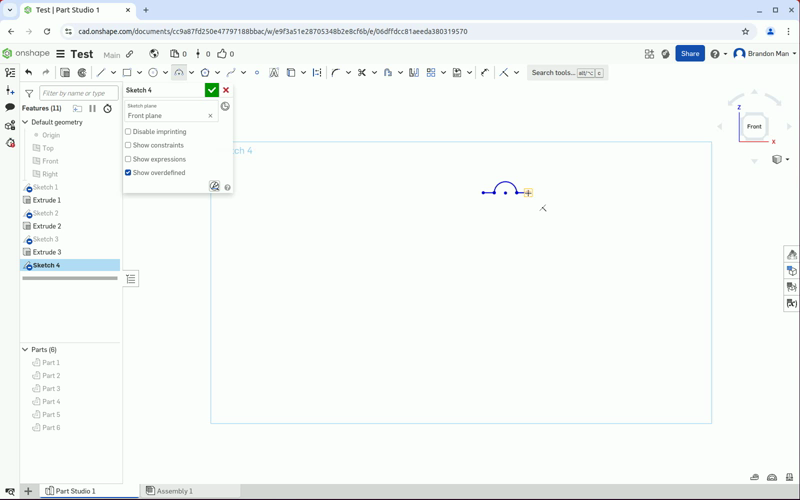
mouse_move(483, 192)
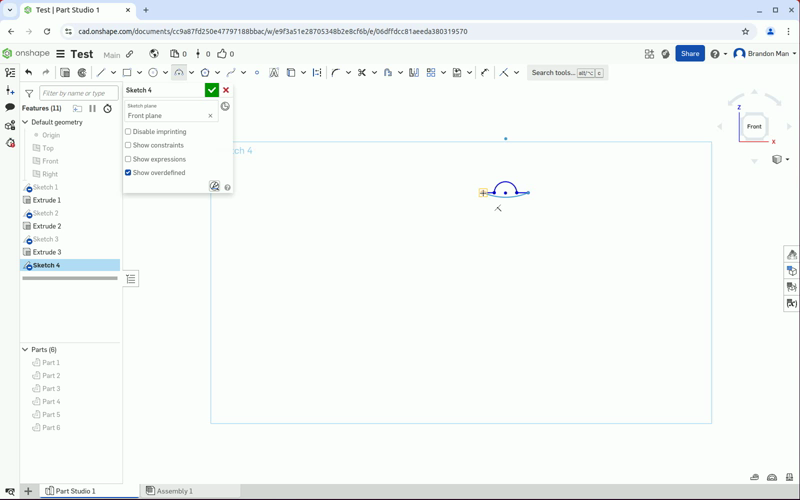
click(483, 192)
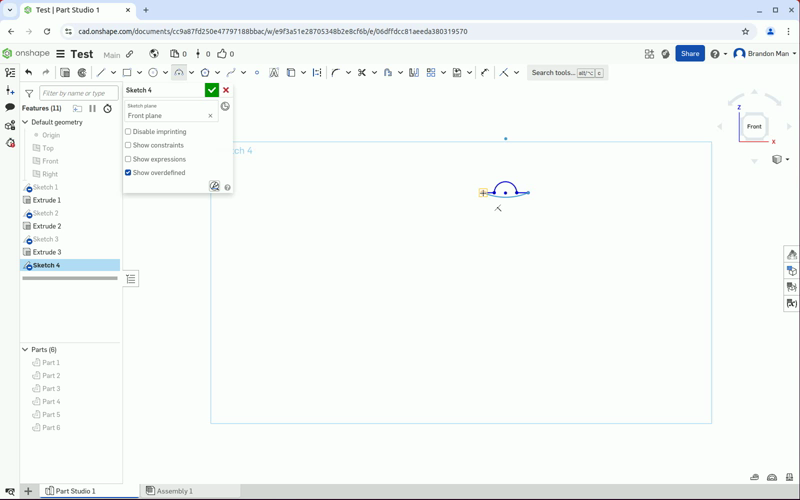
key_down(shift)
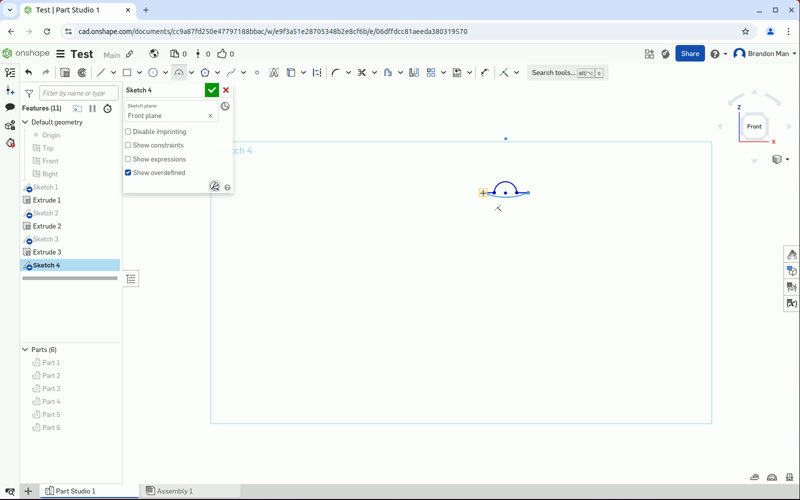
mouse_move(505, 170)
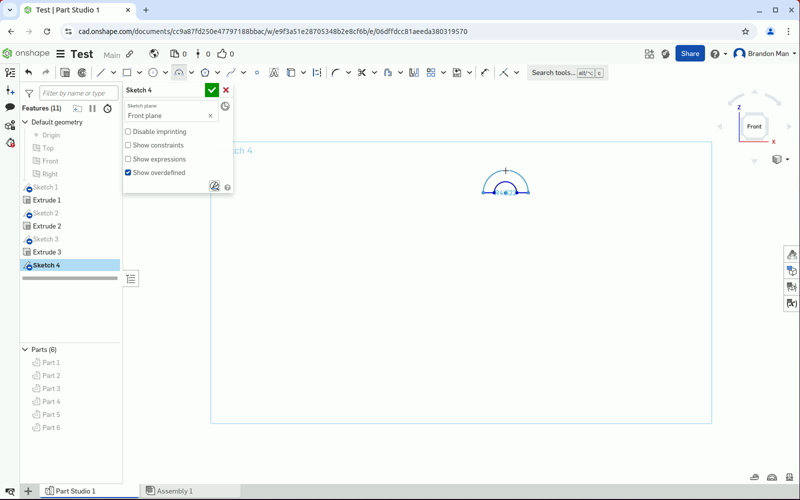
click(505, 170)
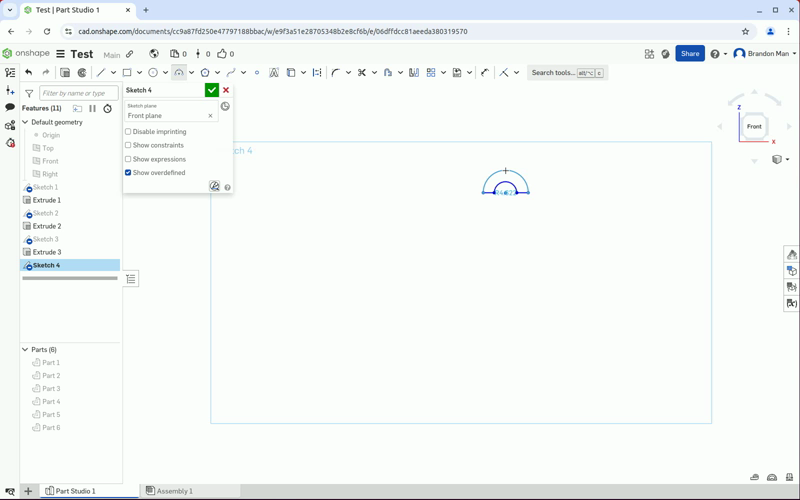
key_up(shift)
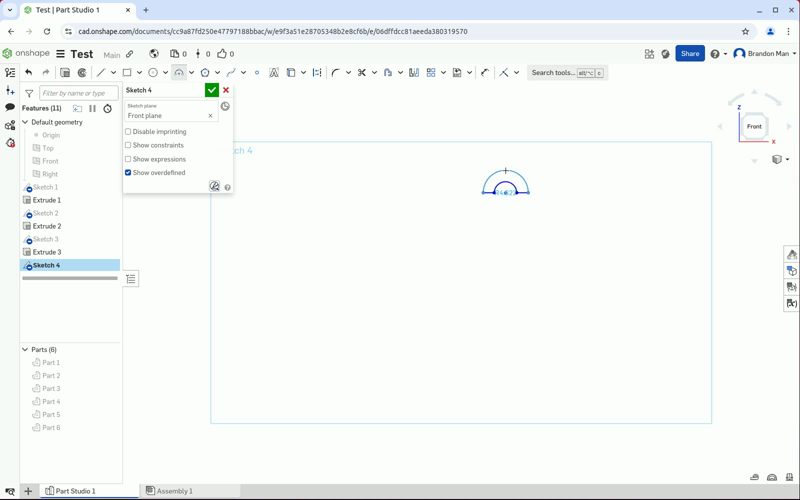
key(esc)
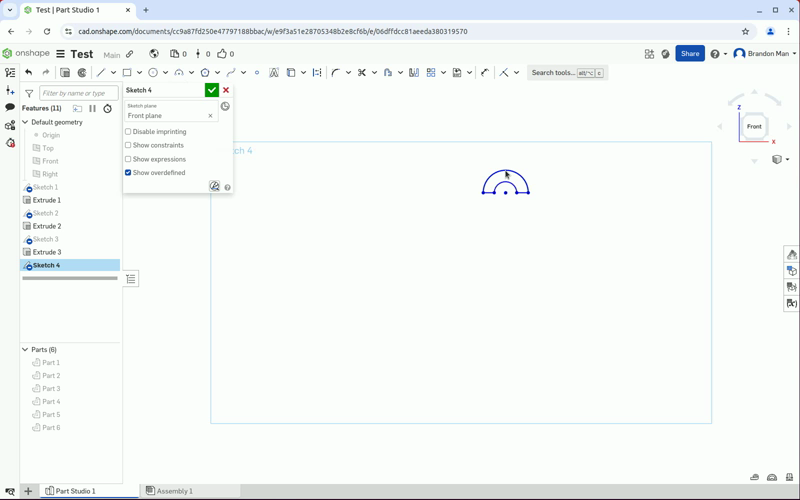
mouse_move(499, 182)
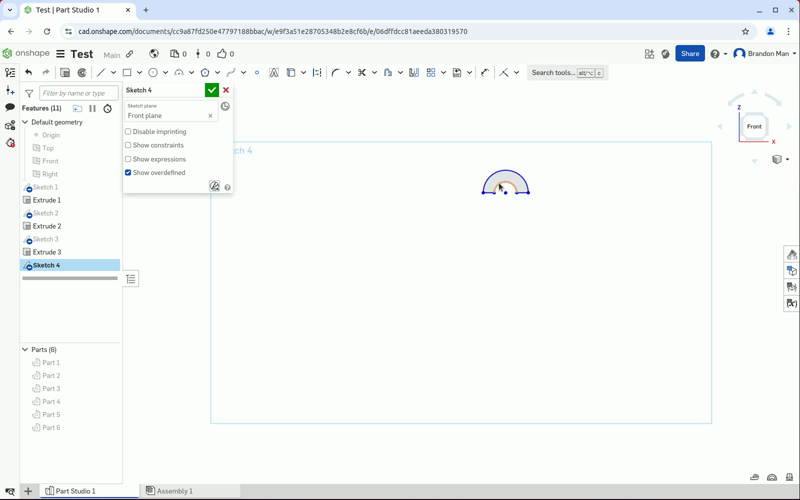
scroll(6)
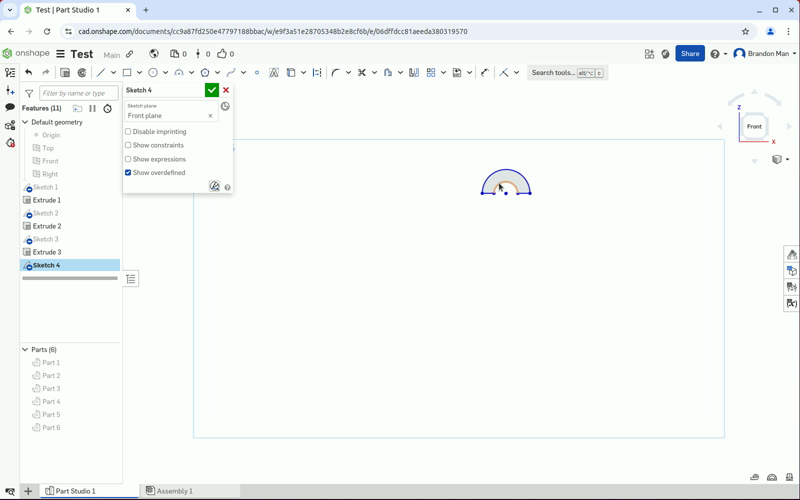
scroll(6)
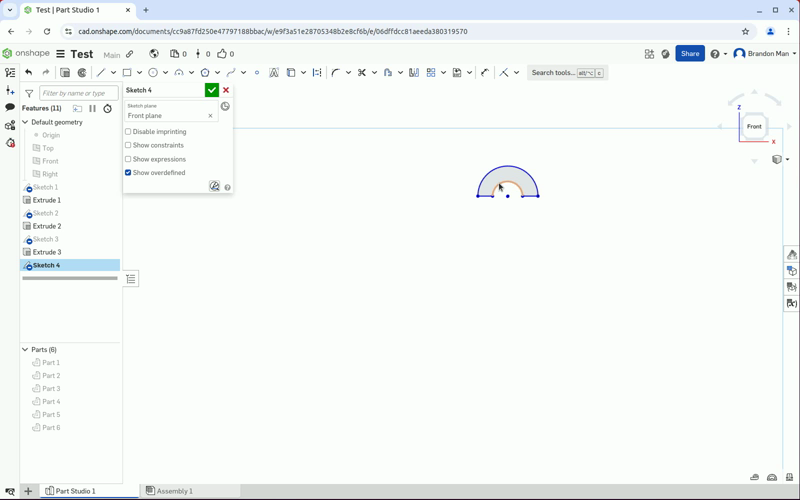
scroll(6)
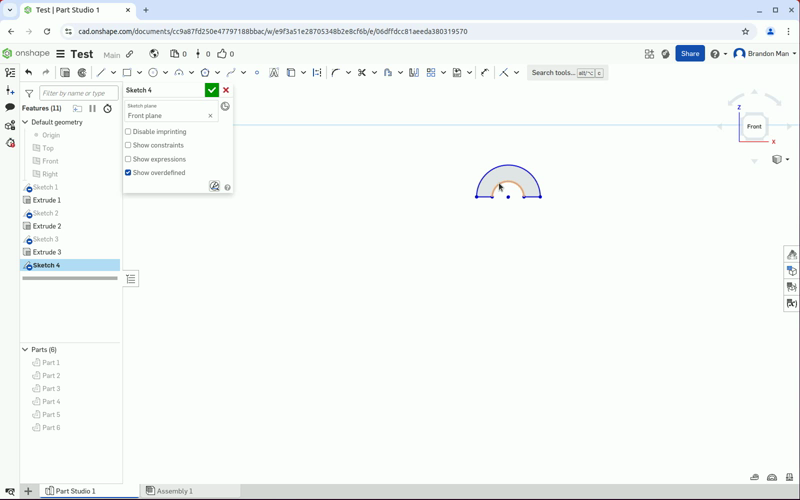
scroll(6)
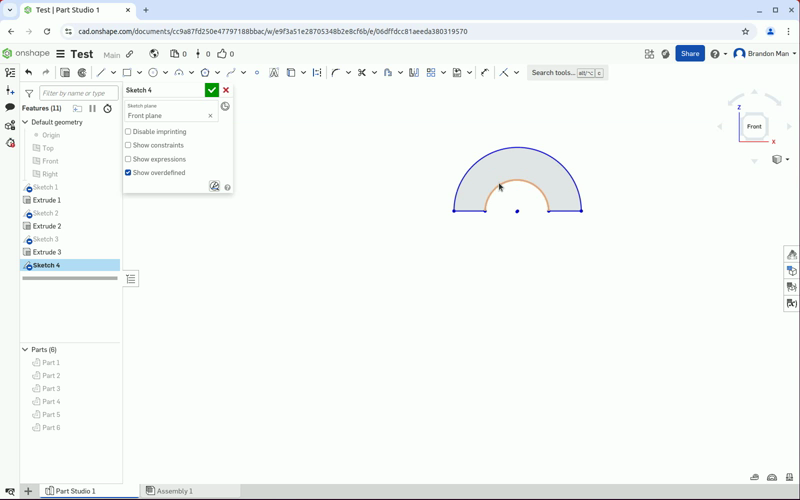
scroll(6)
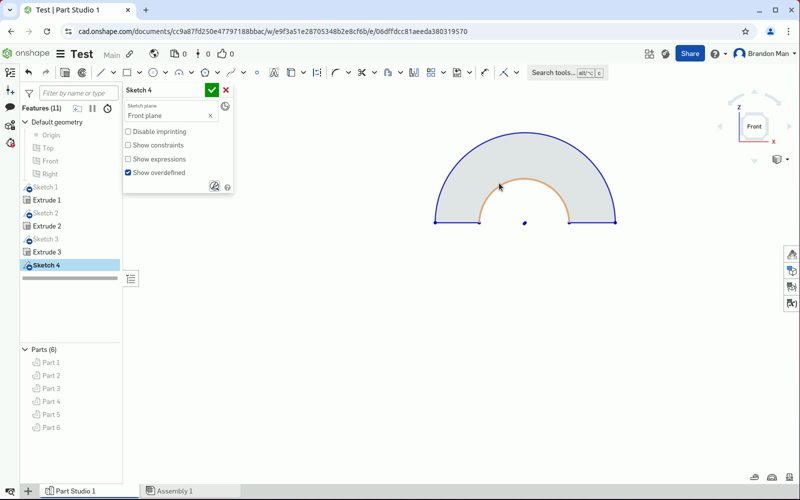
scroll(6)
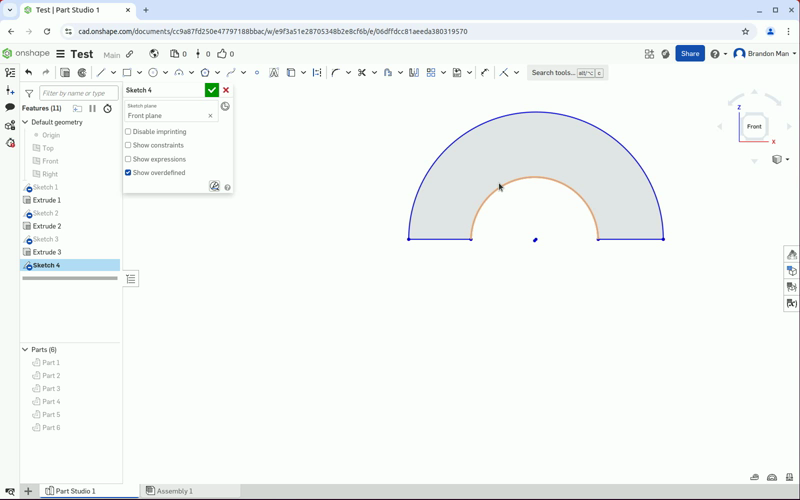
scroll(6)
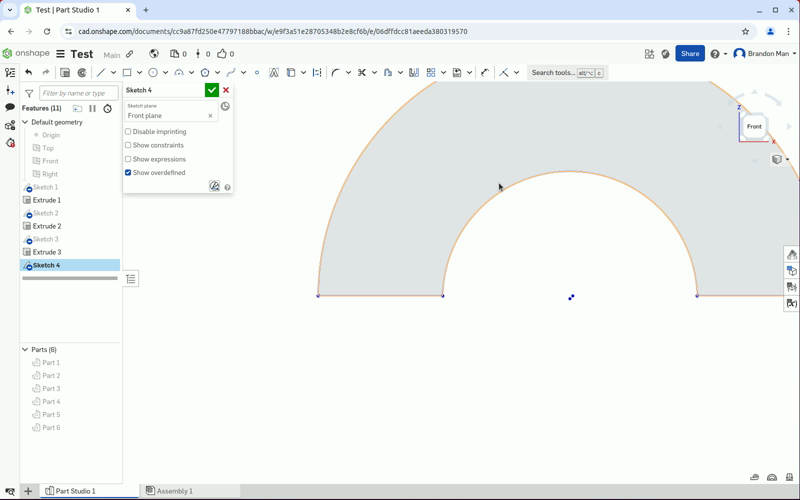
click(499, 182)
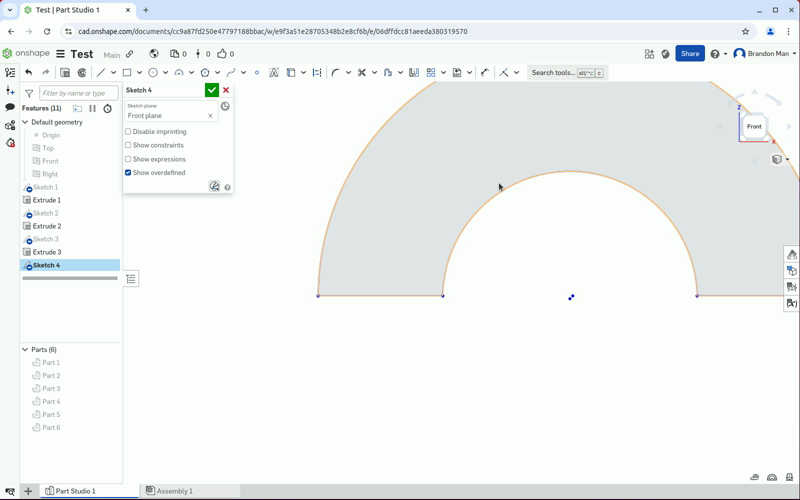
scroll(-6)
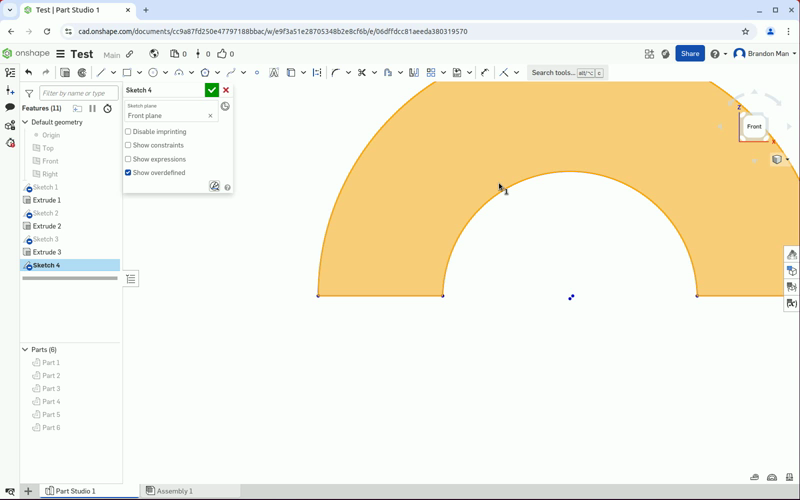
scroll(-6)
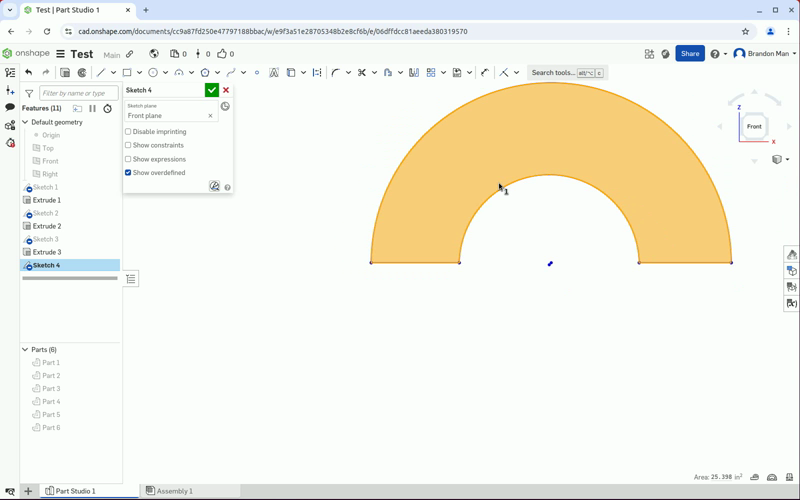
scroll(-6)
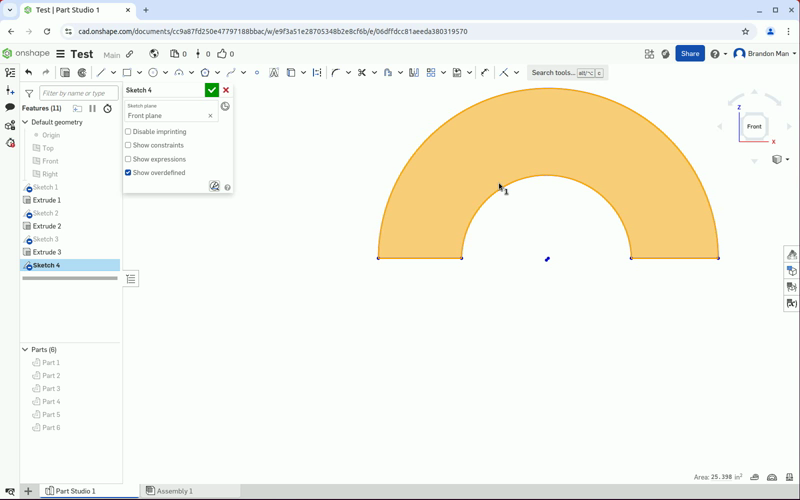
scroll(-6)
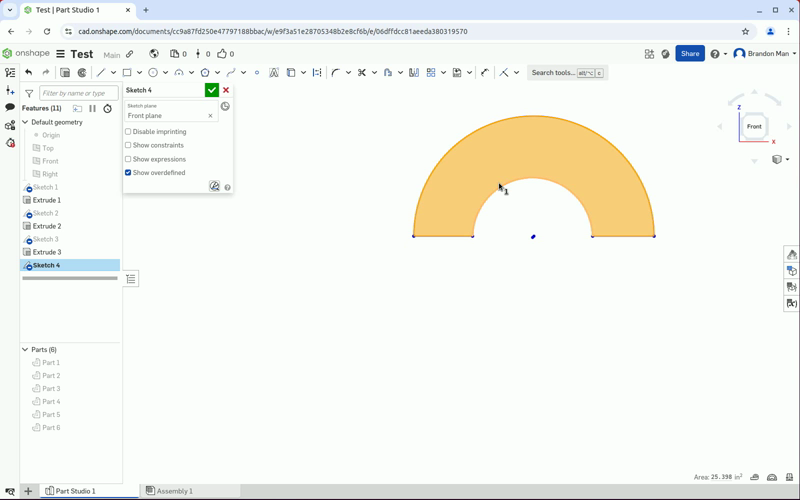
scroll(-6)
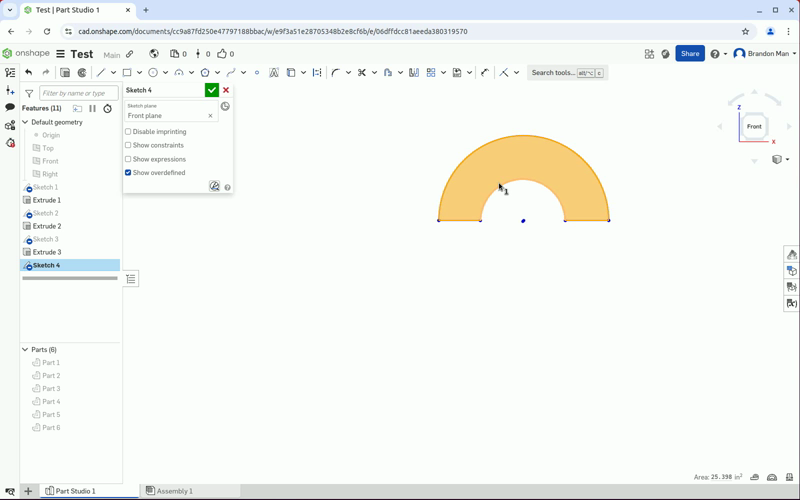
scroll(-6)
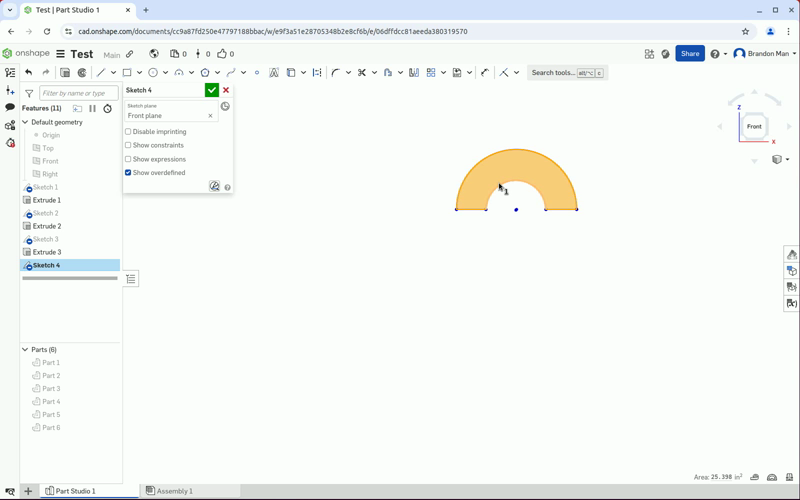
scroll(-6)
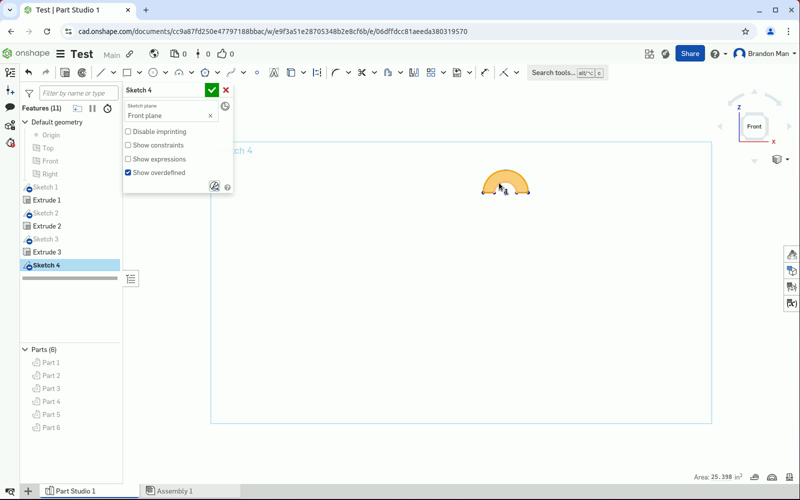
mouse_move(73, 352)
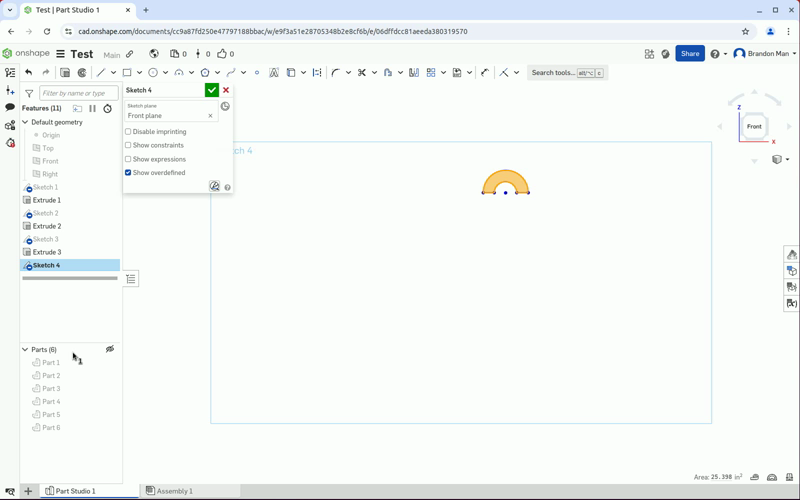
key(shift+y)
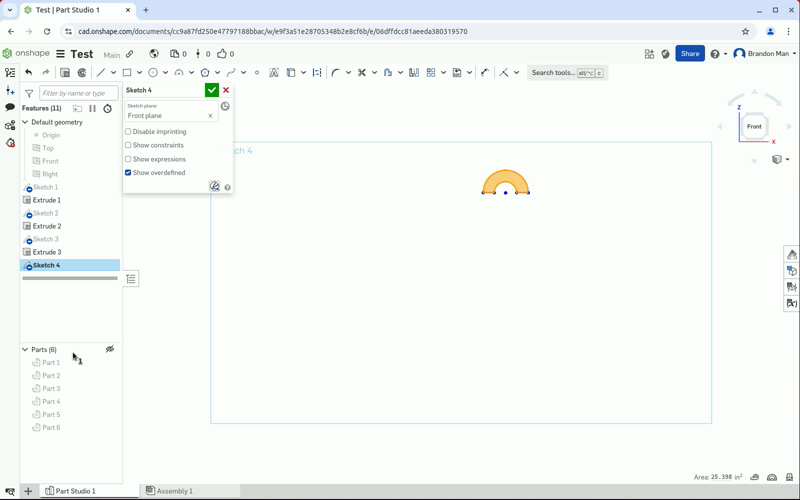
key(shift+e)
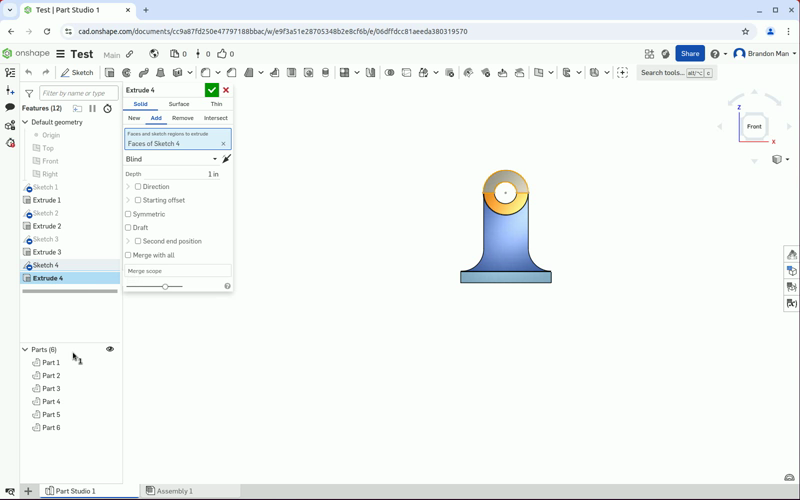
mouse_move(143, 106)
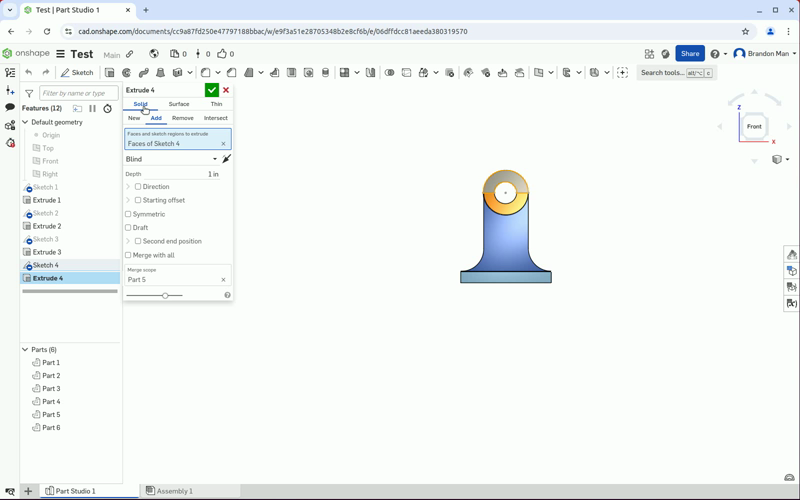
click(143, 106)
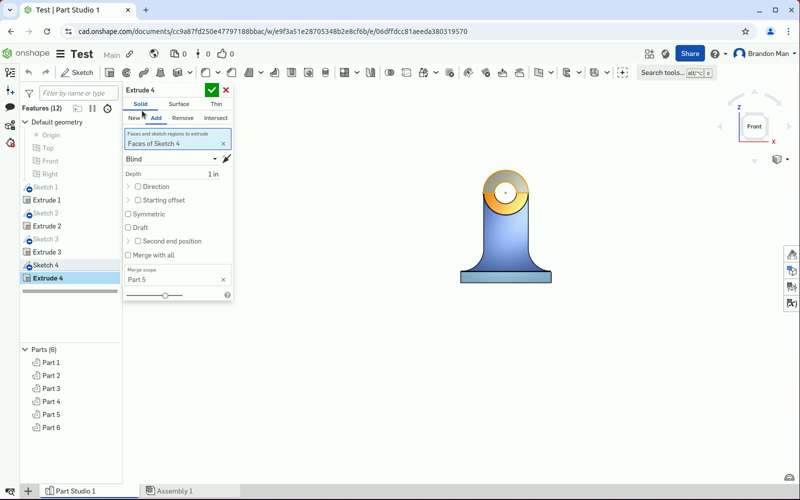
mouse_move(137, 120)
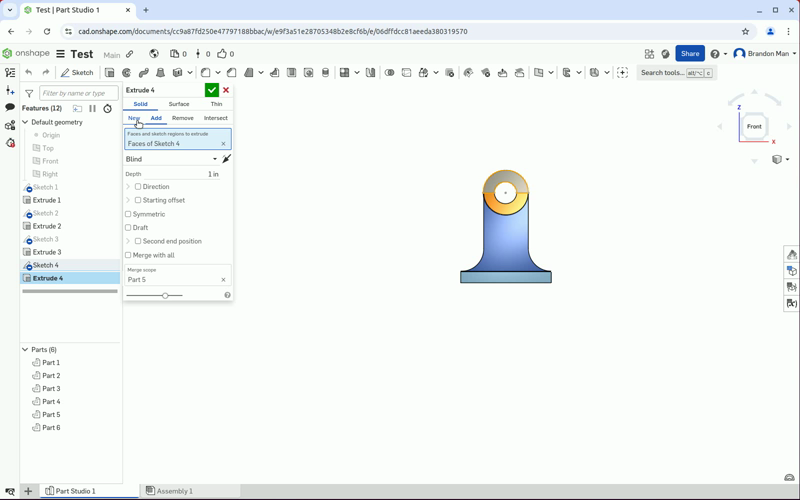
click(137, 120)
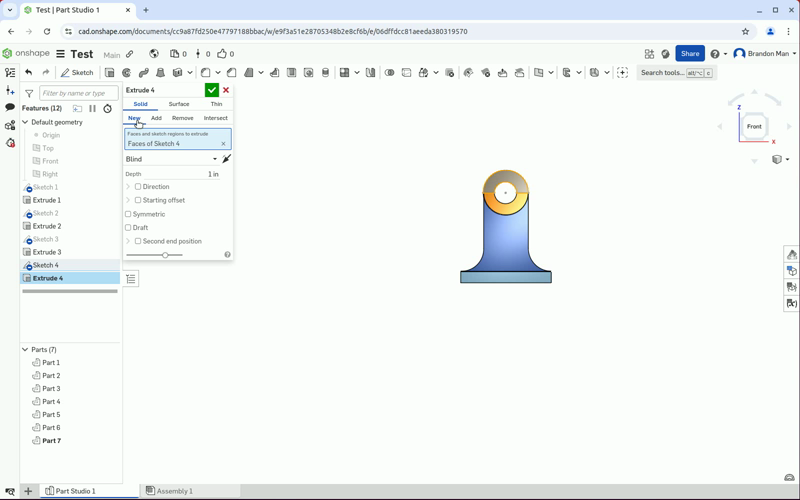
key(tab, 4)
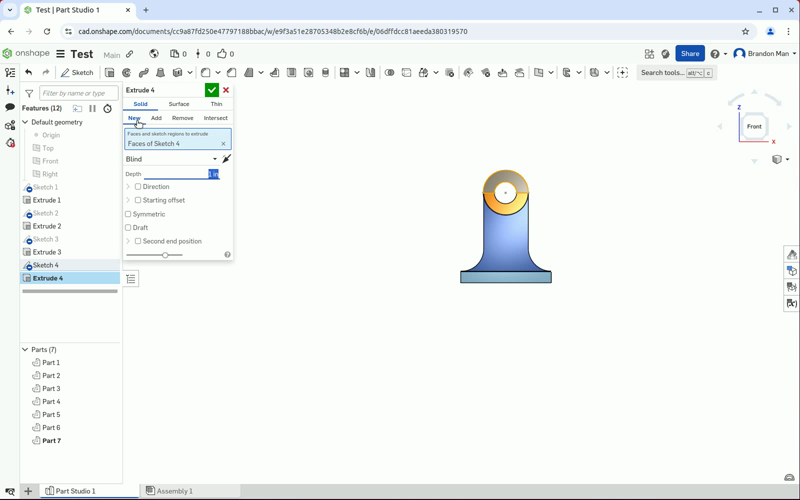
text(-11.554)
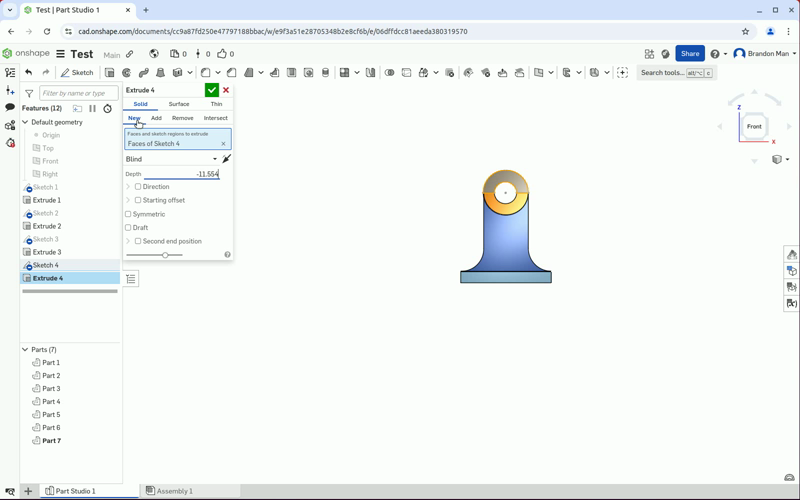
key(enter)
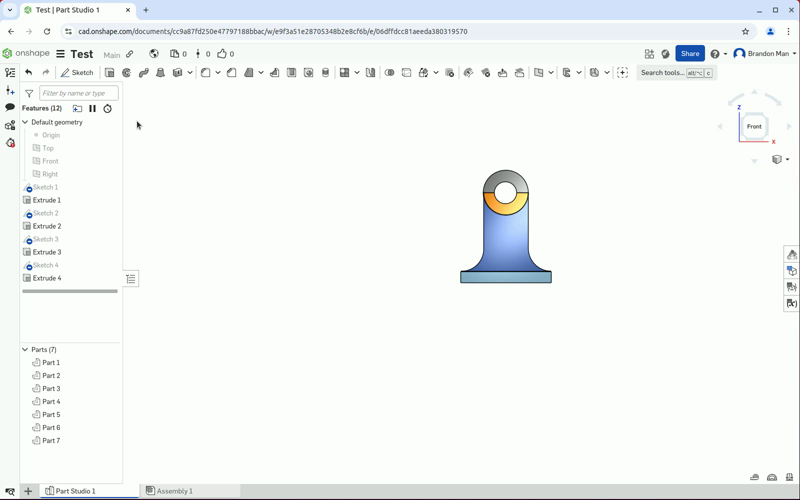
key(shift+h)
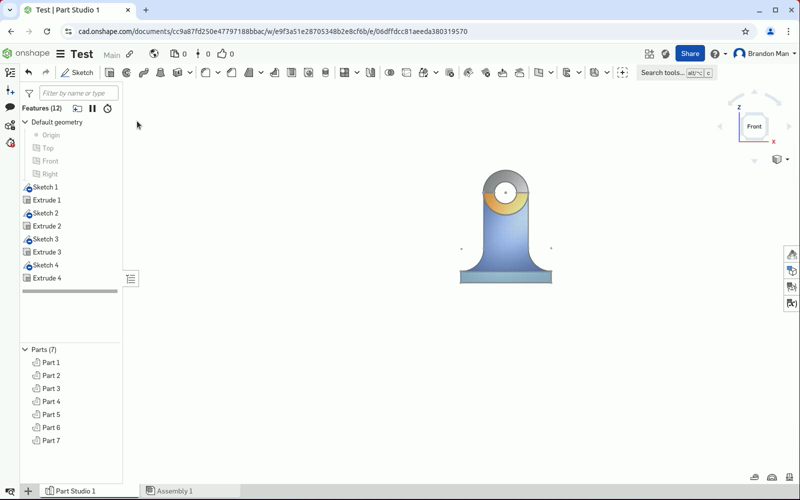
key(shift+h)
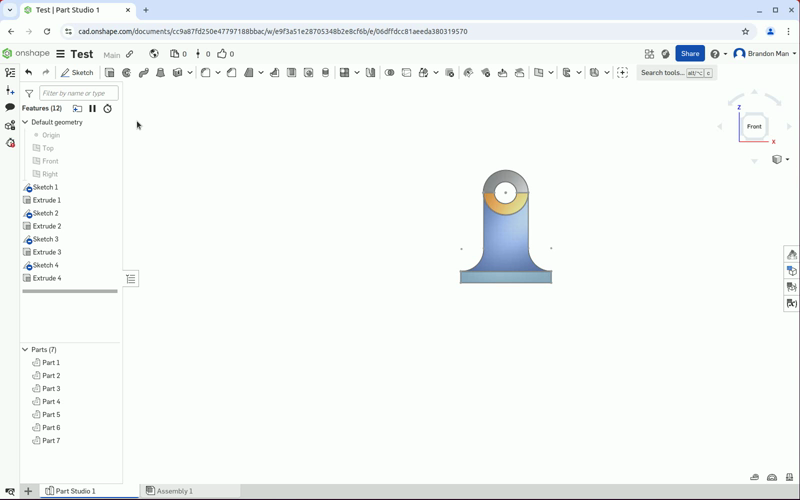
key(shift+7)
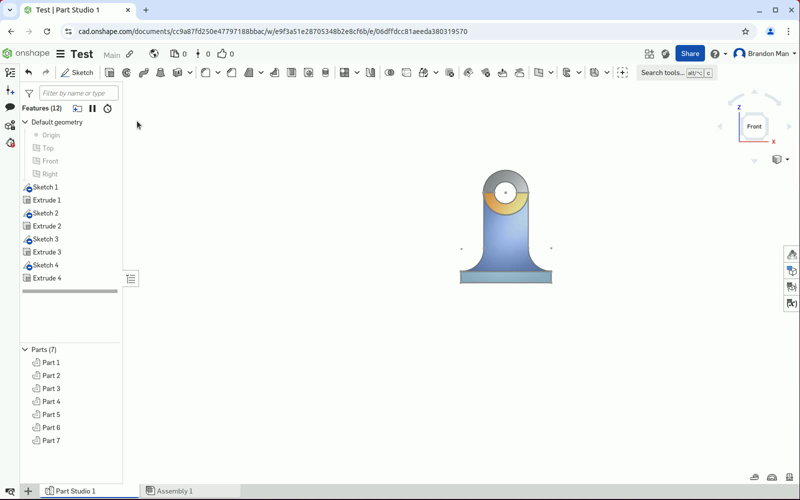
key(left, 2)
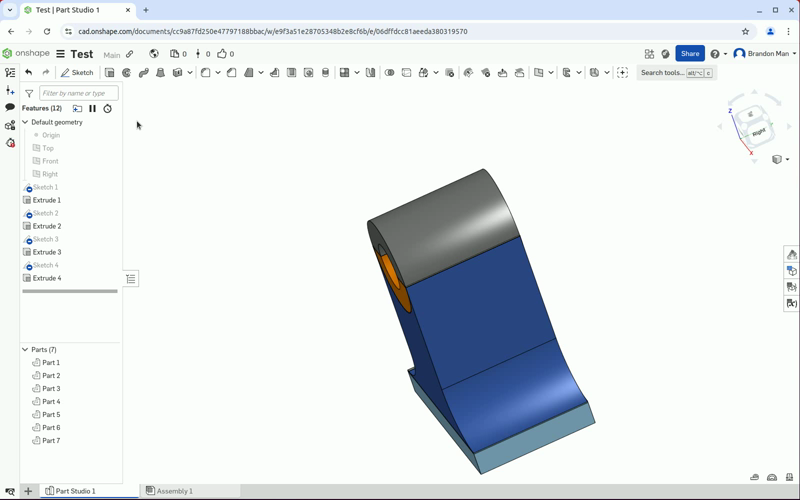
key(down, 2)
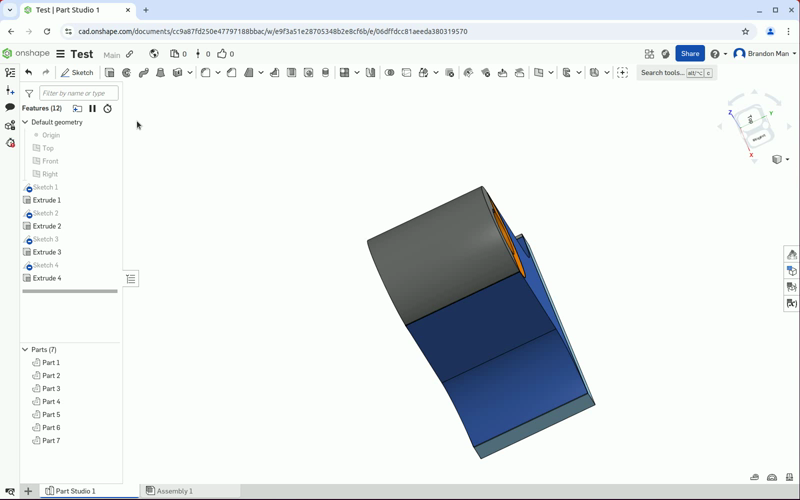
key(up, 2)
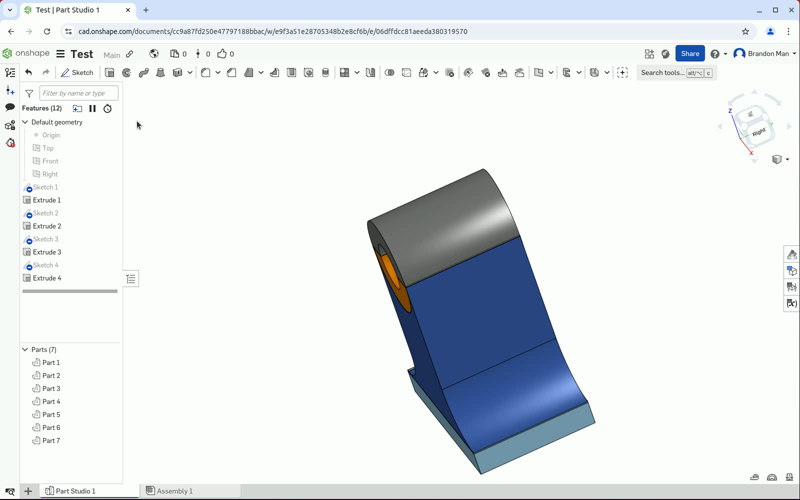
key(right, 2)
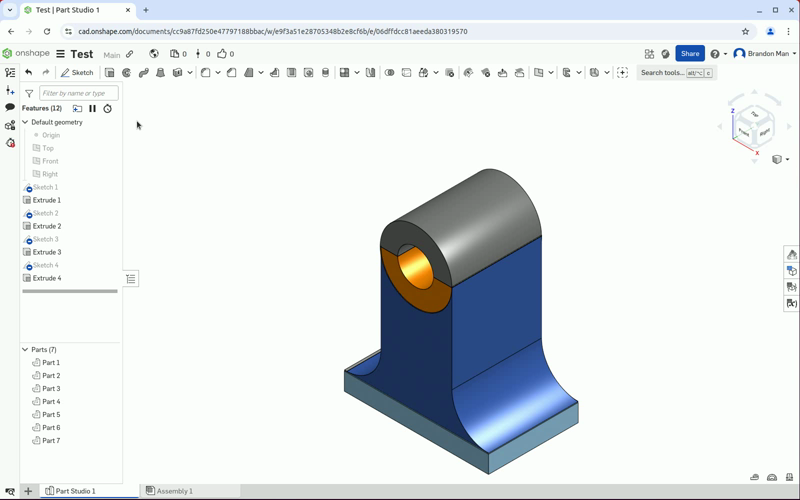
mouse_move(73, 189)
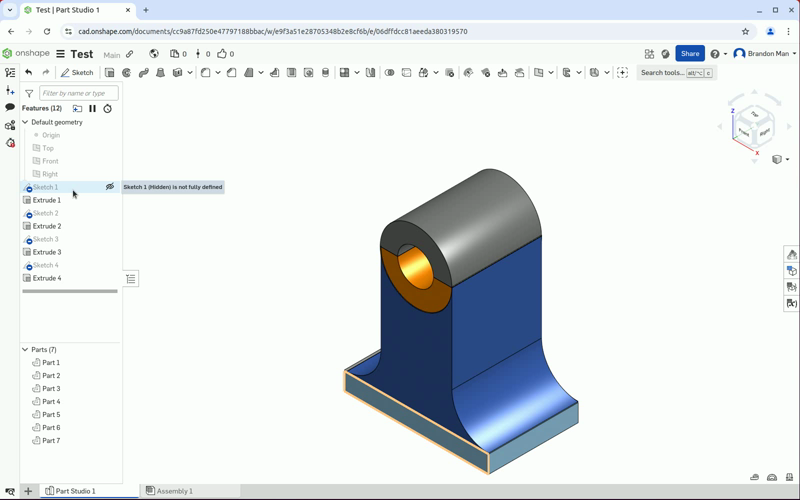
click(73, 189)